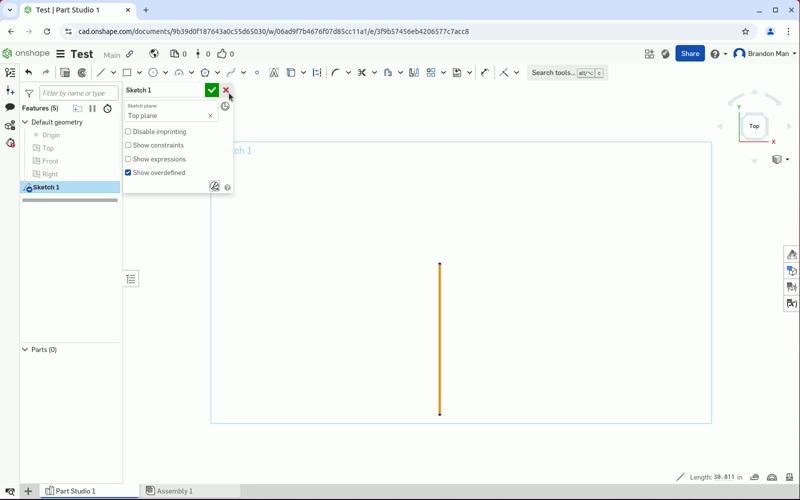
key(shift+h)
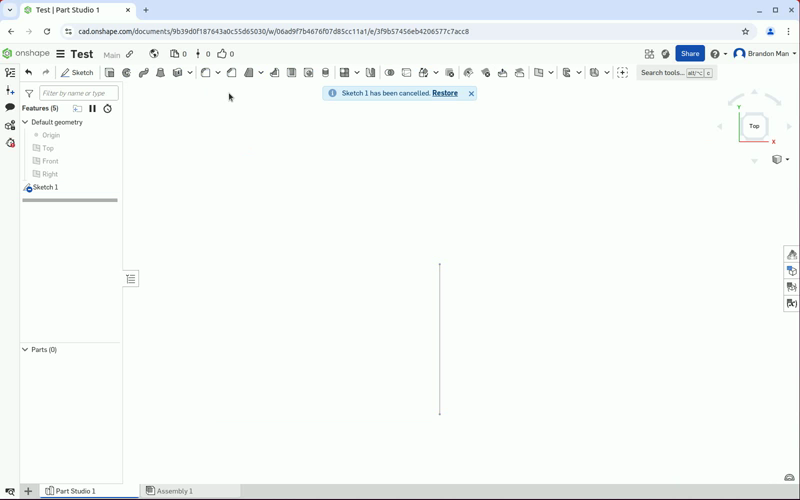
key(shift+s)
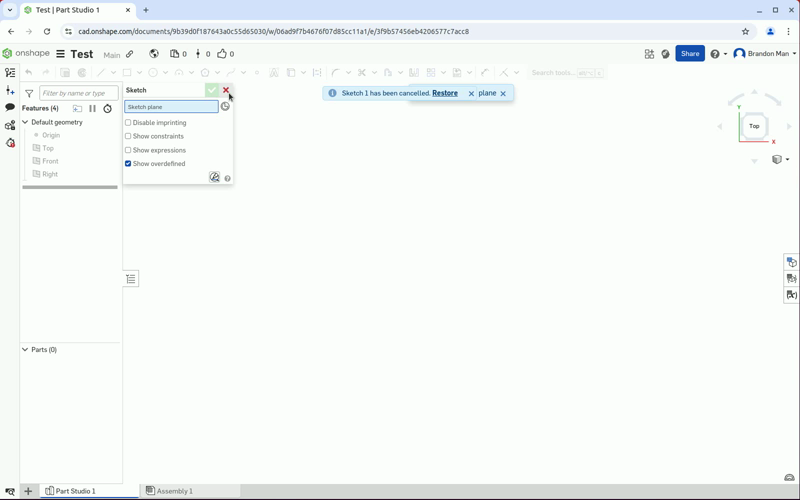
mouse_move(73, 150)
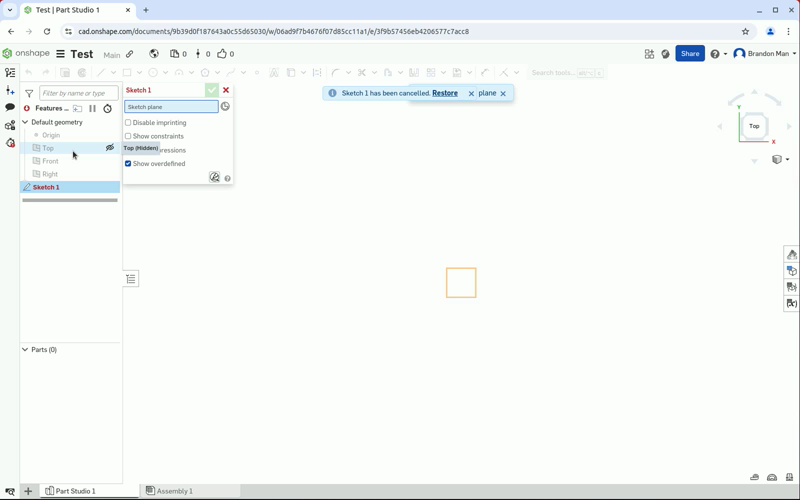
click(73, 150)
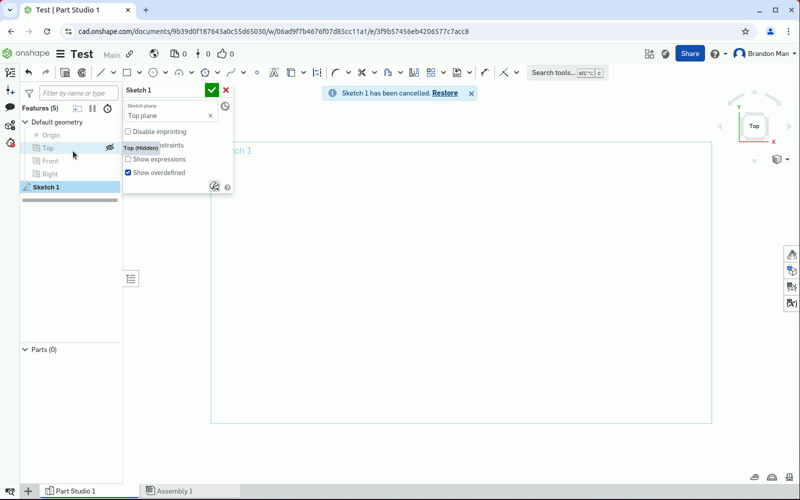
mouse_move(73, 352)
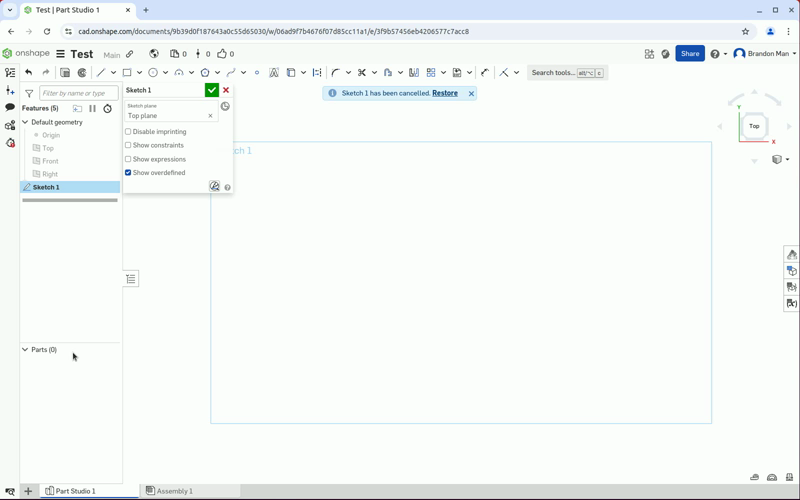
key(y)
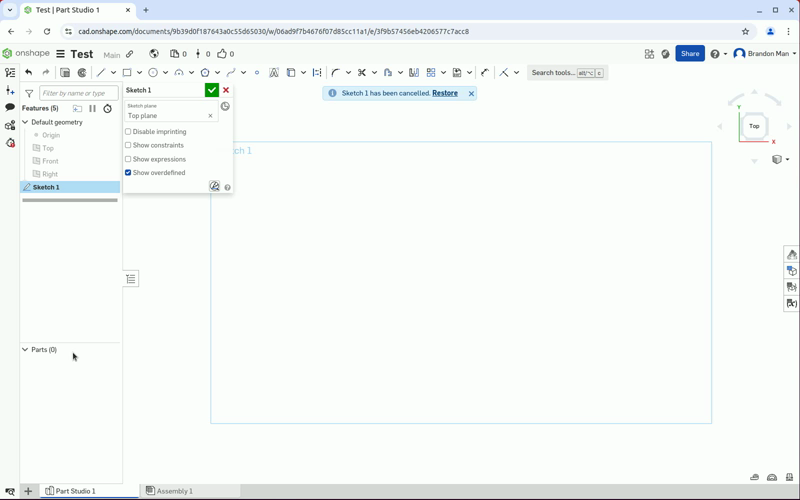
key(l)
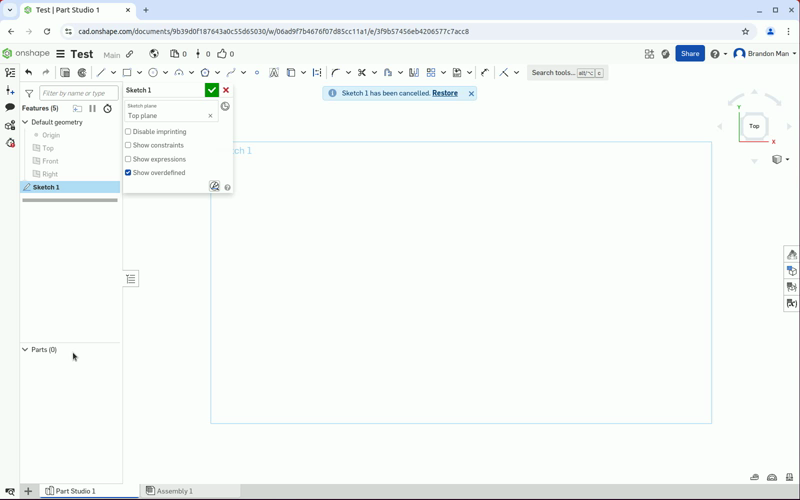
key_down(shift)
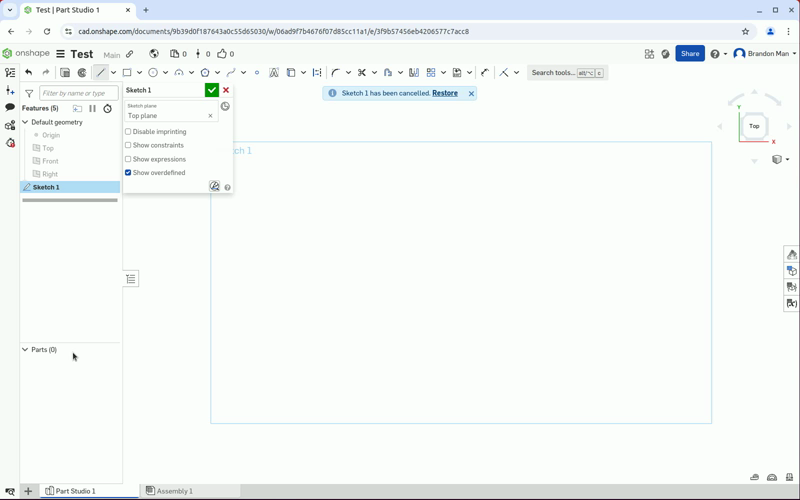
mouse_move(348, 391)
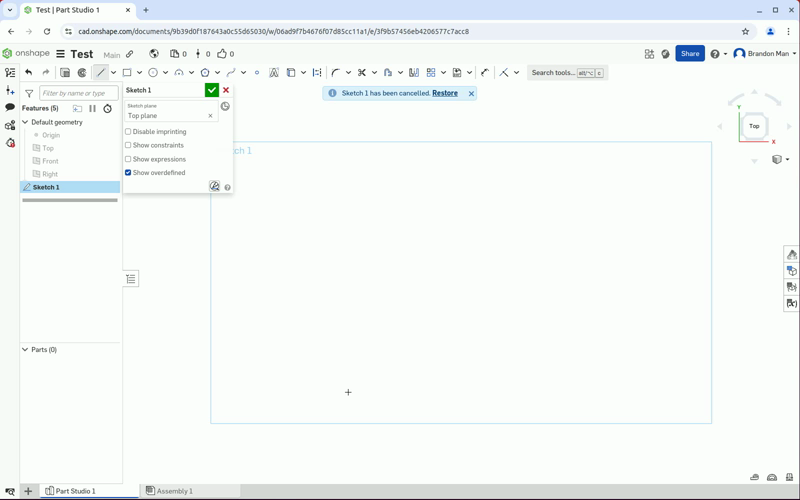
click(348, 391)
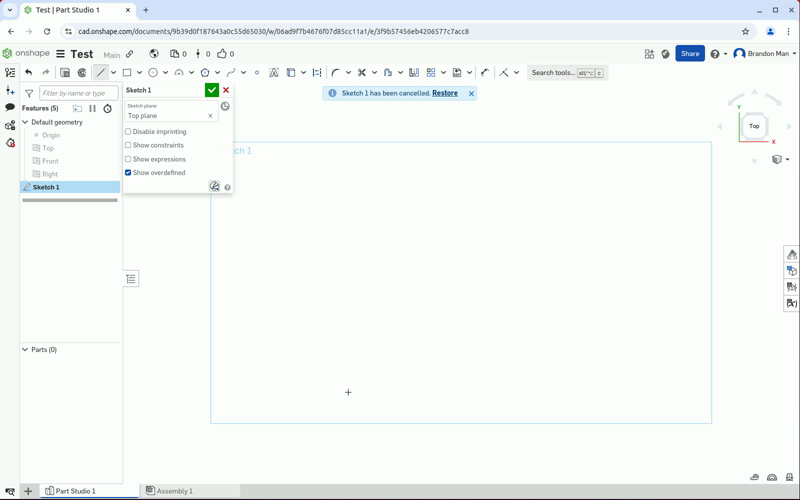
key_up(shift)
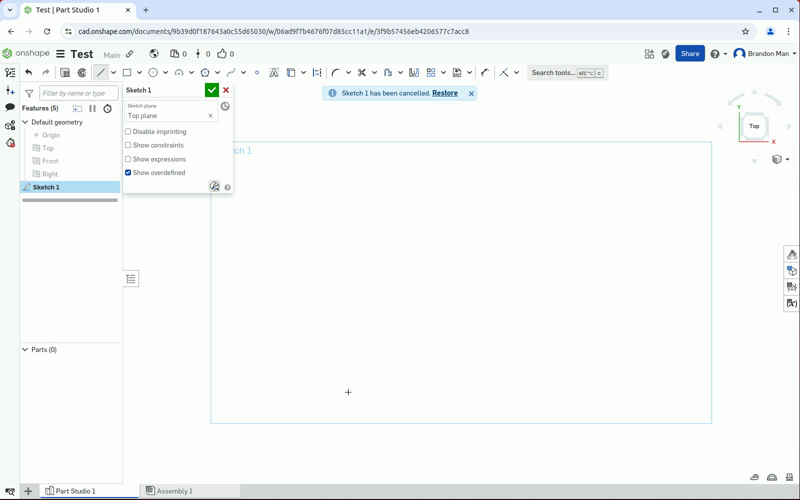
key_down(shift)
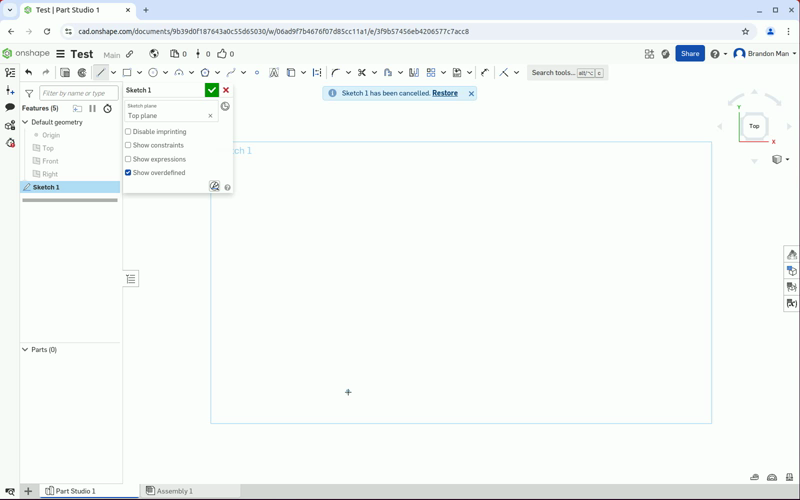
mouse_move(572, 391)
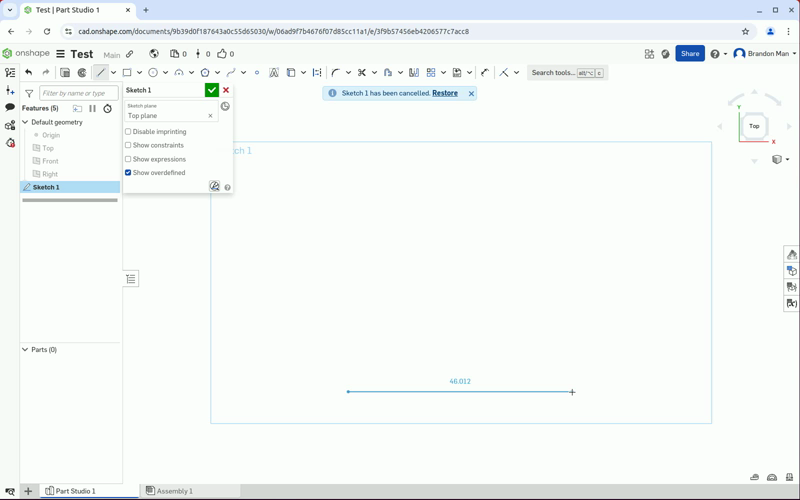
click(572, 391)
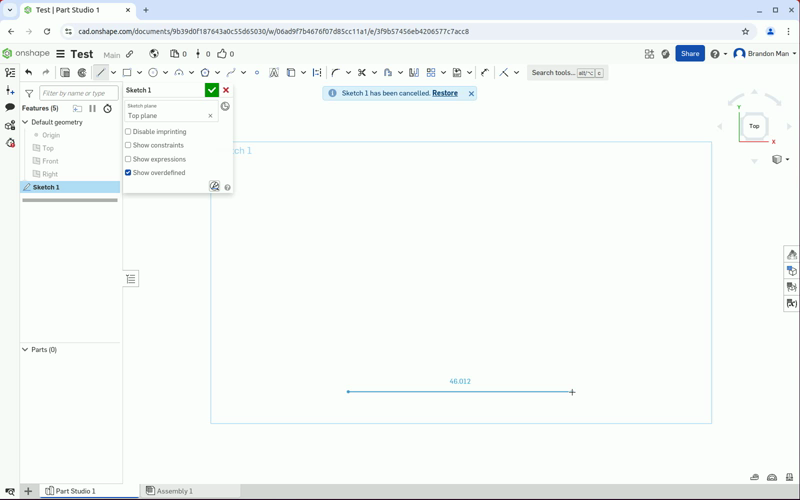
key_up(shift)
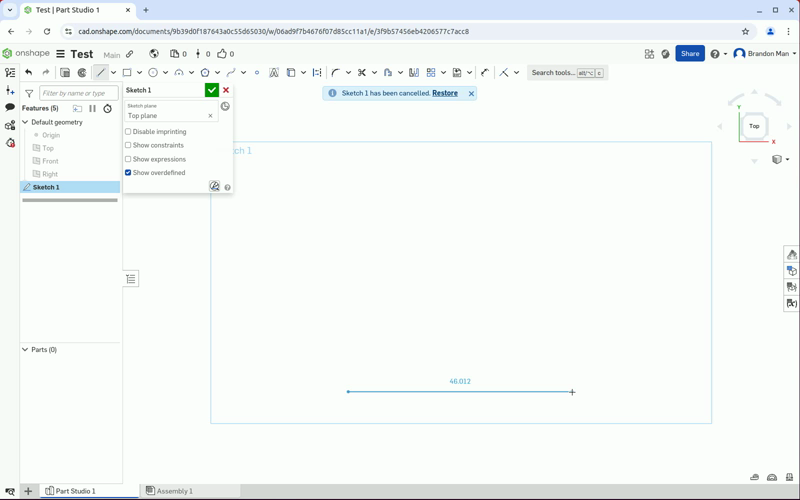
key_down(shift)
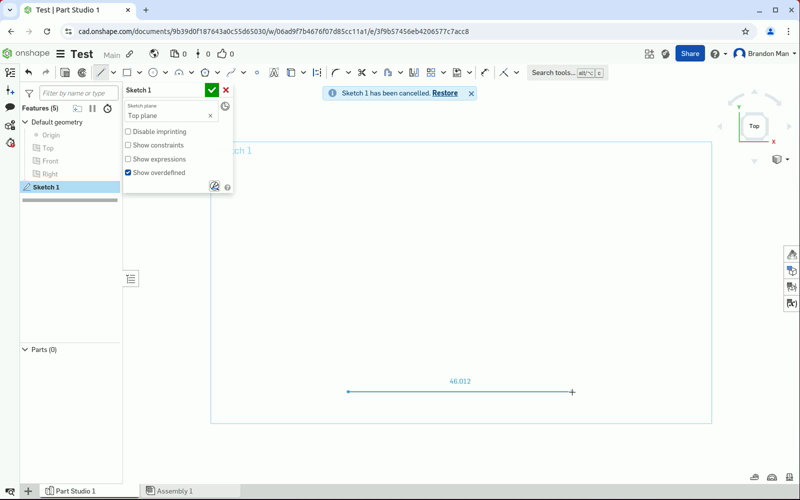
mouse_move(572, 175)
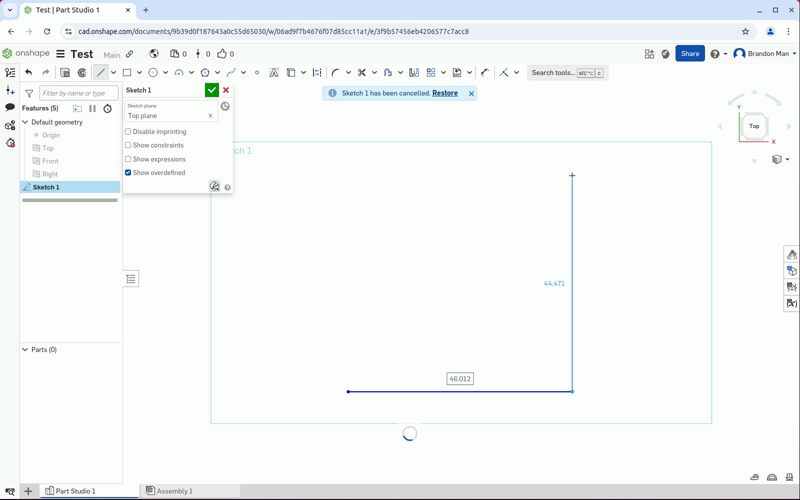
click(572, 175)
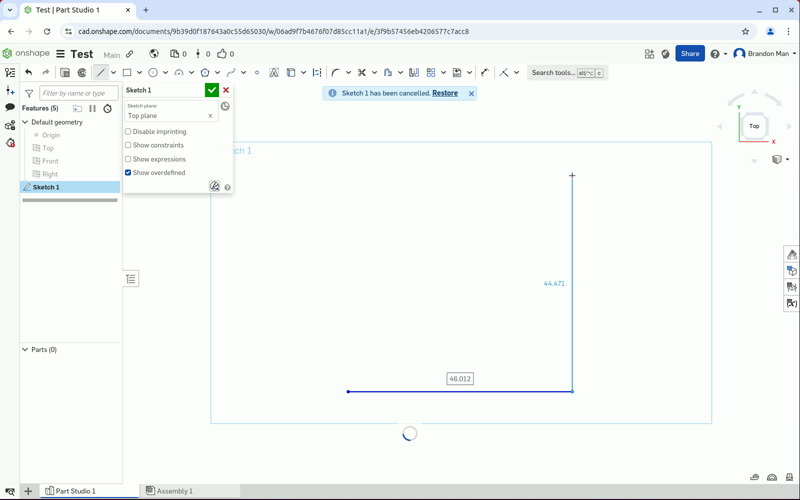
key_up(shift)
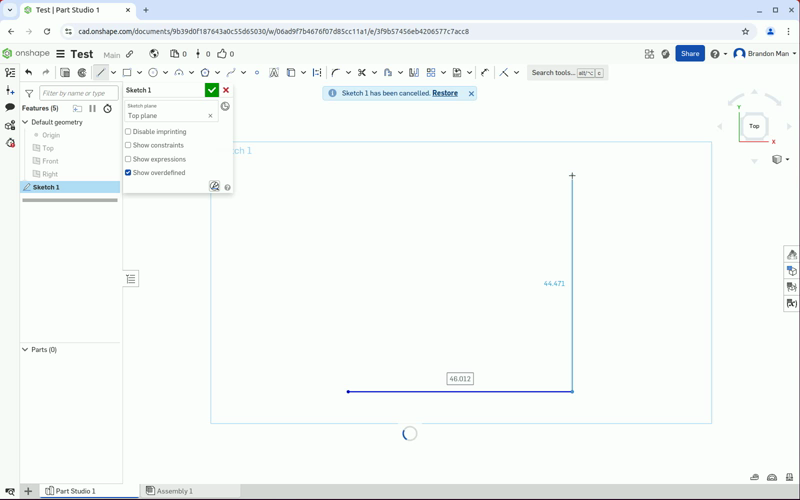
key_down(shift)
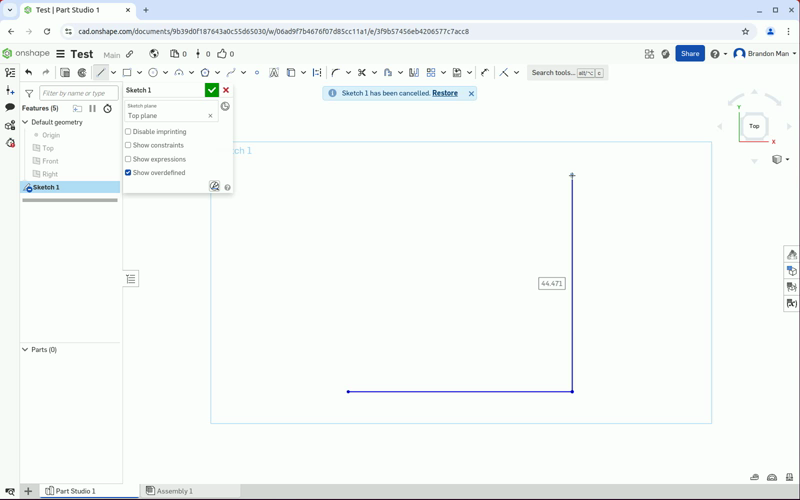
mouse_move(348, 175)
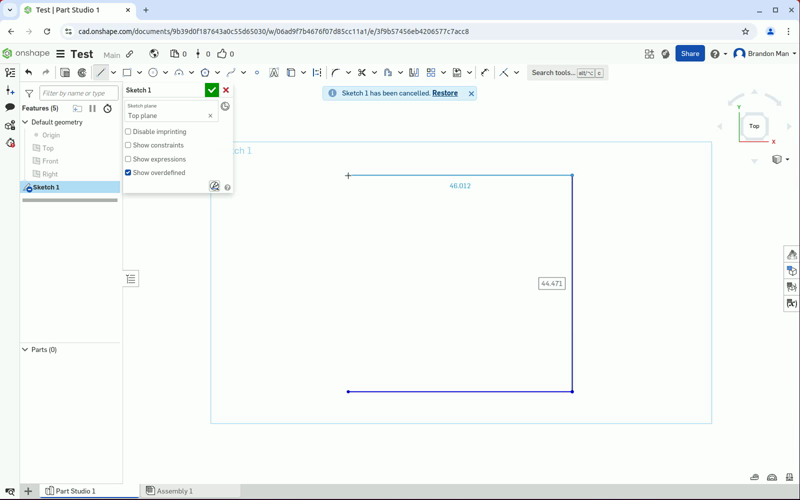
click(348, 175)
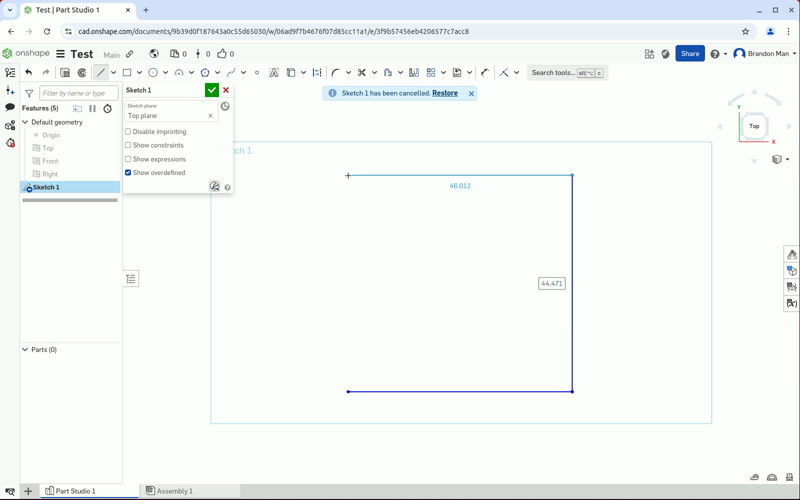
key_up(shift)
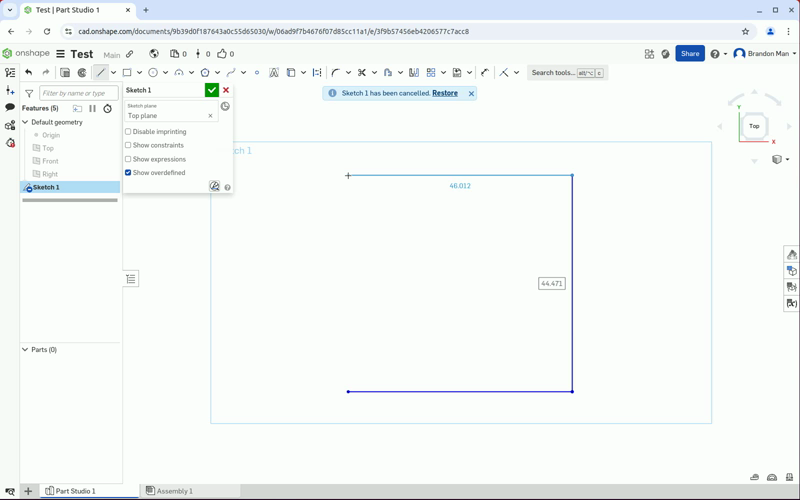
key_down(shift)
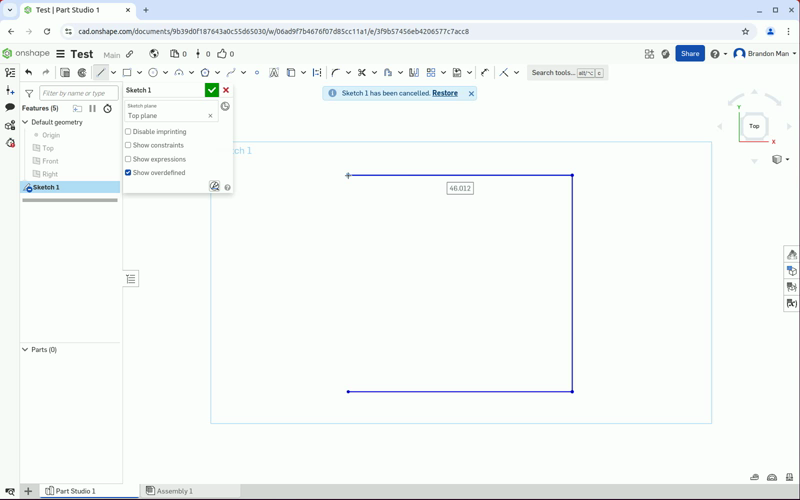
mouse_move(348, 391)
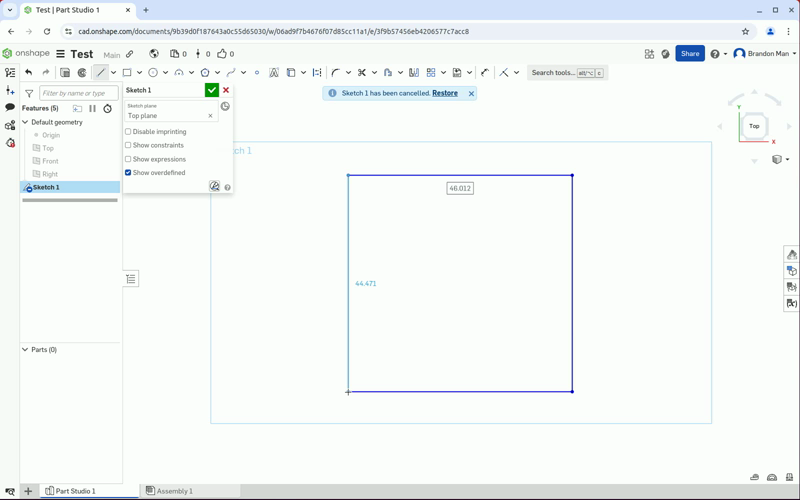
key_up(shift)
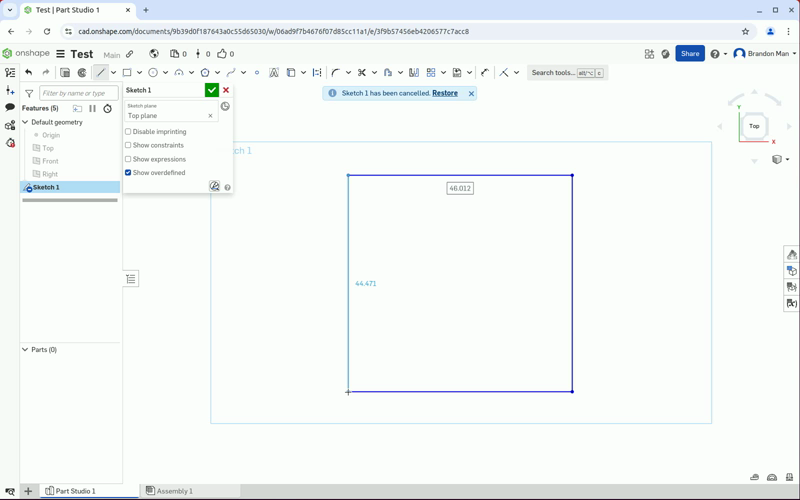
click(348, 391)
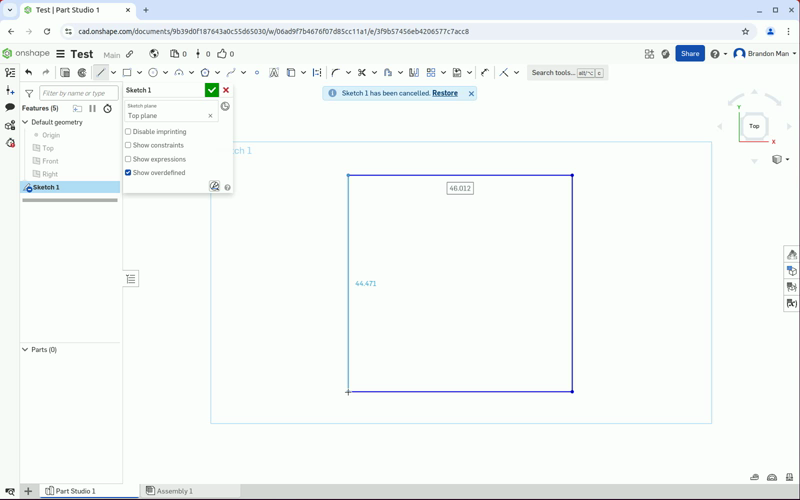
key(esc)
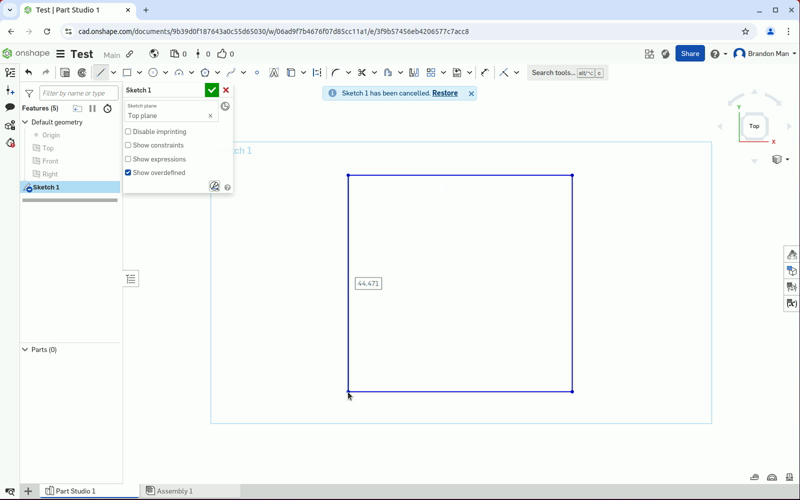
key(c)
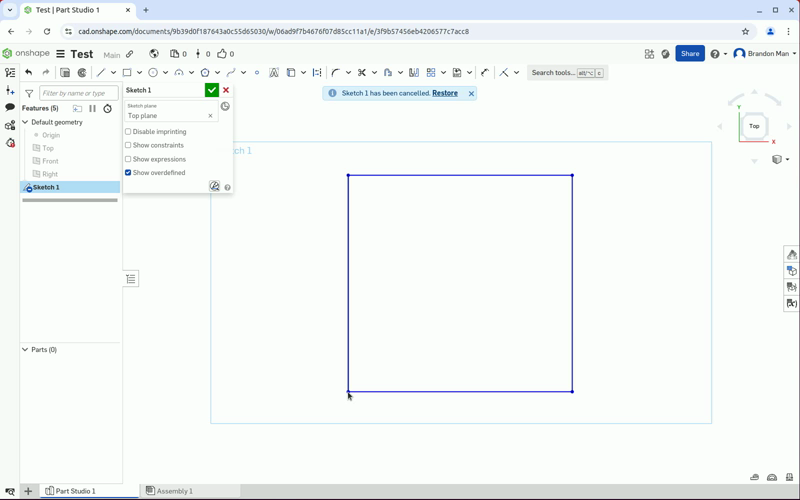
key_down(shift)
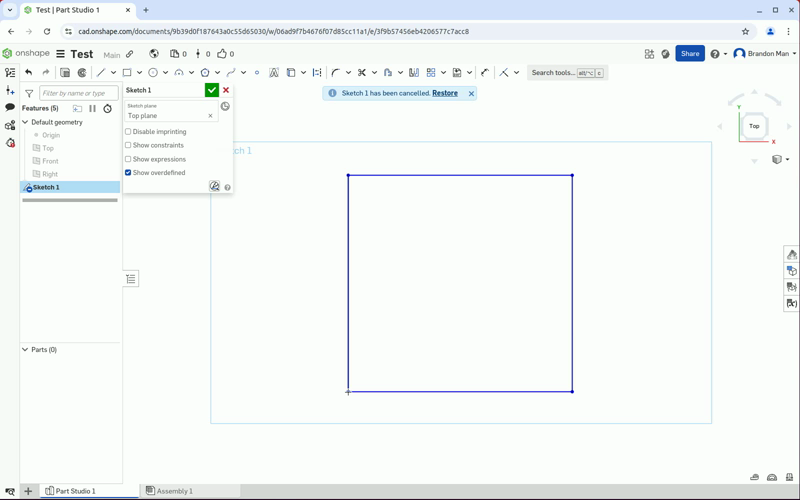
mouse_move(461, 283)
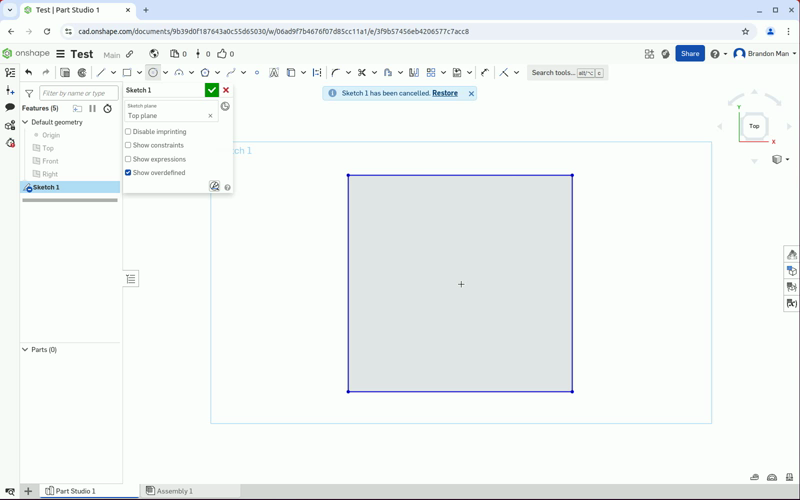
click(461, 283)
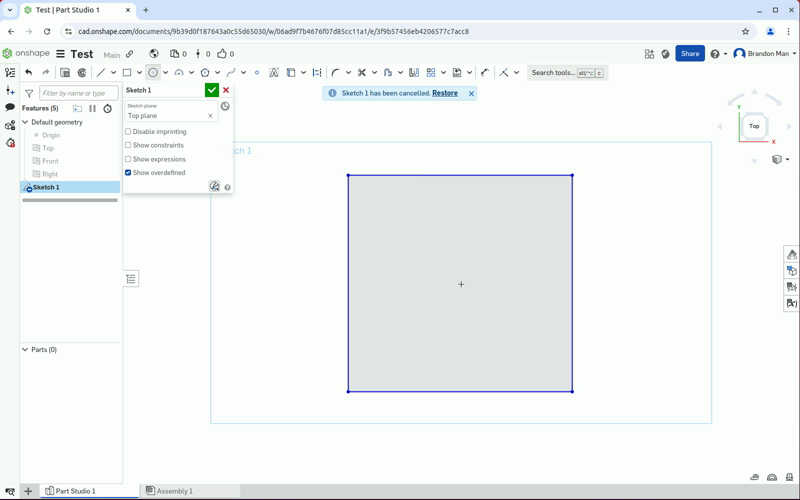
key_up(shift)
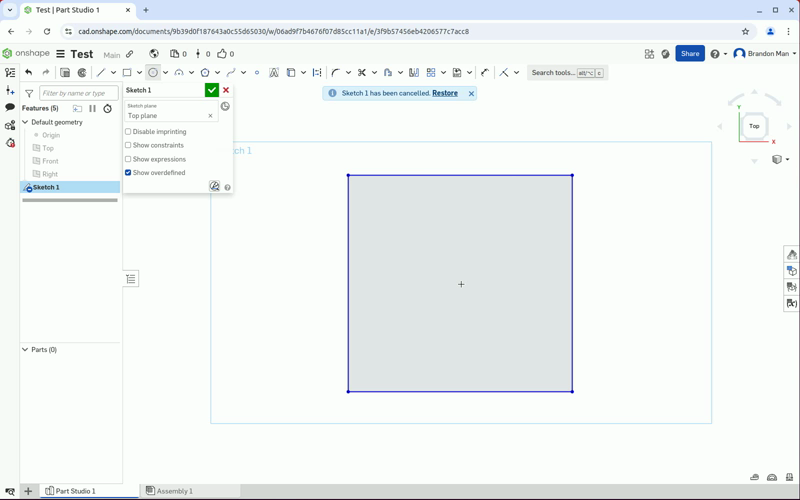
mouse_move(477, 283)
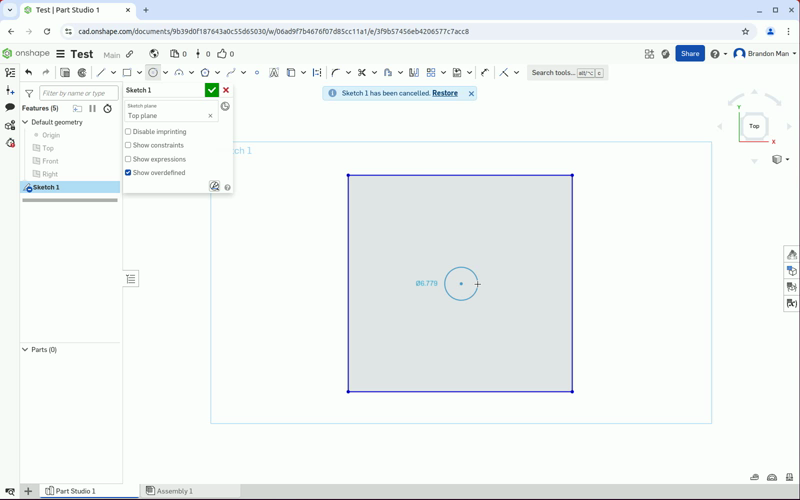
click(477, 283)
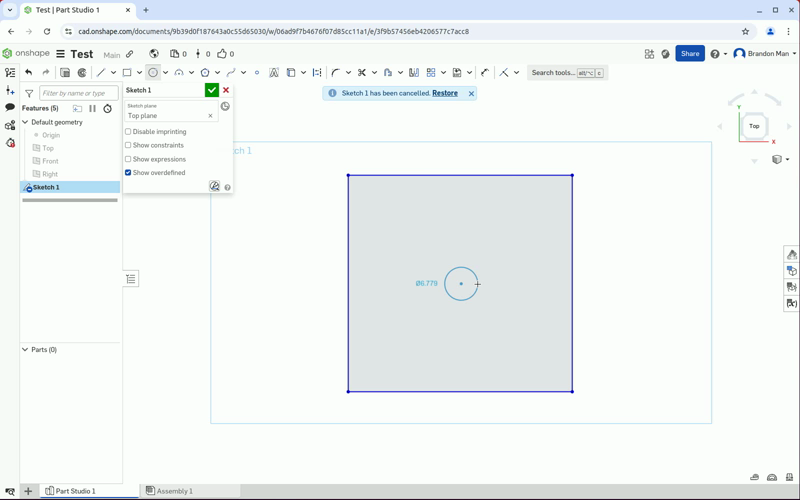
key(esc)
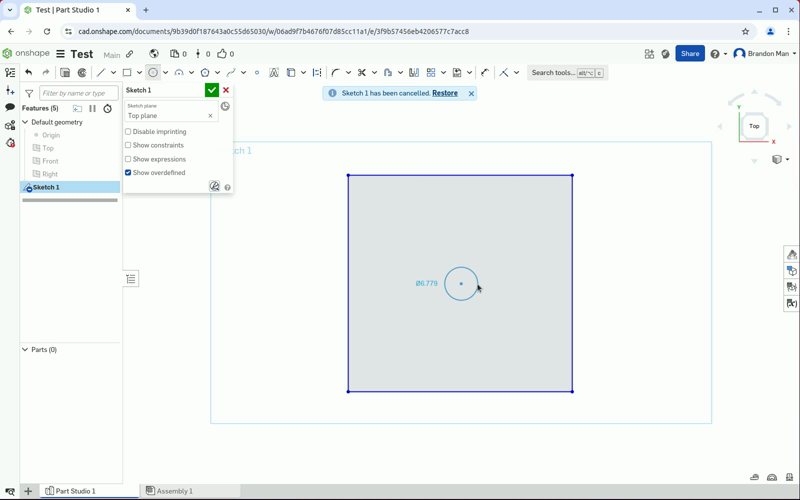
mouse_move(502, 323)
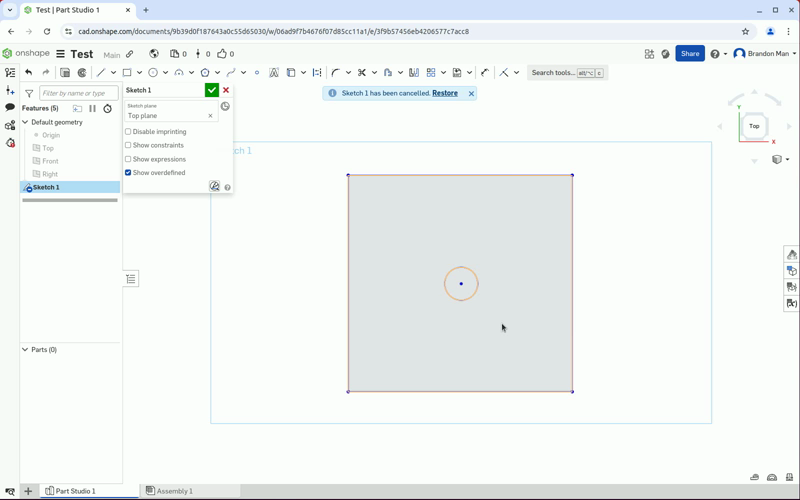
click(502, 323)
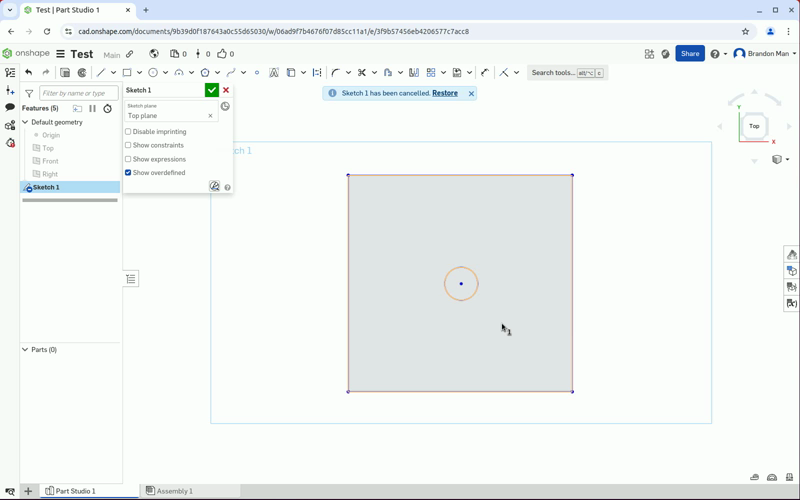
mouse_move(73, 352)
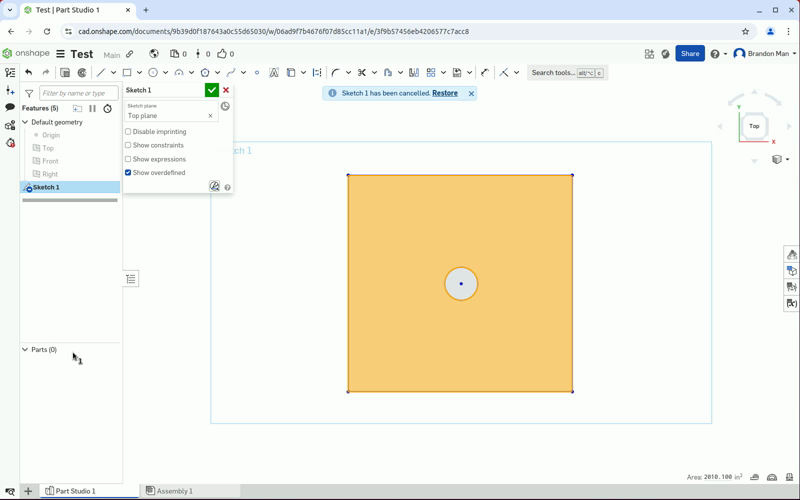
key(shift+y)
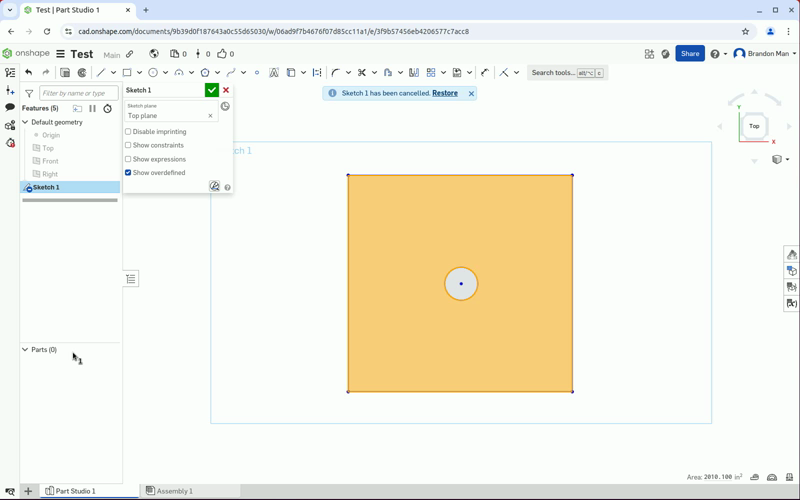
key(shift+e)
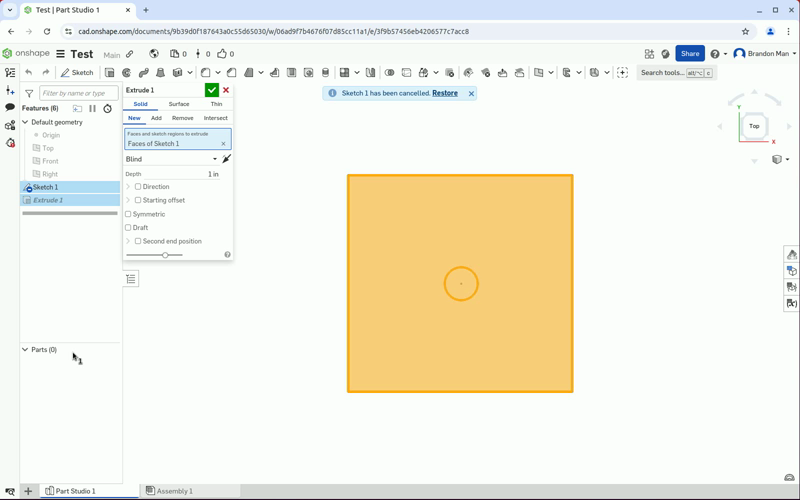
mouse_move(143, 106)
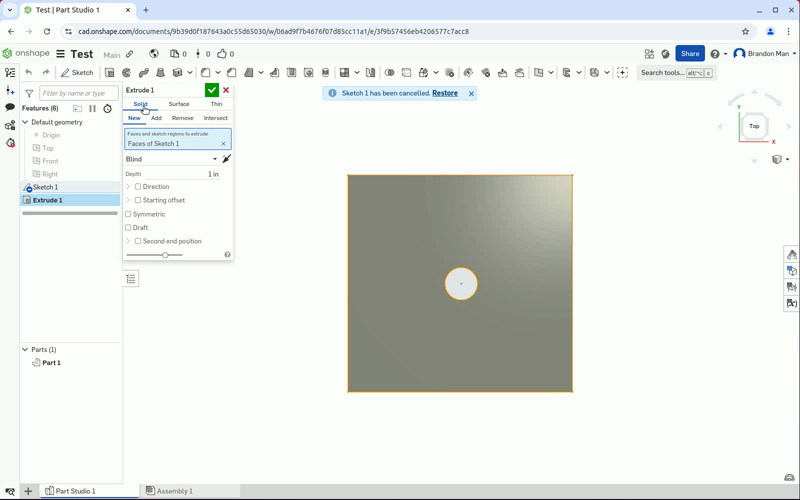
click(143, 106)
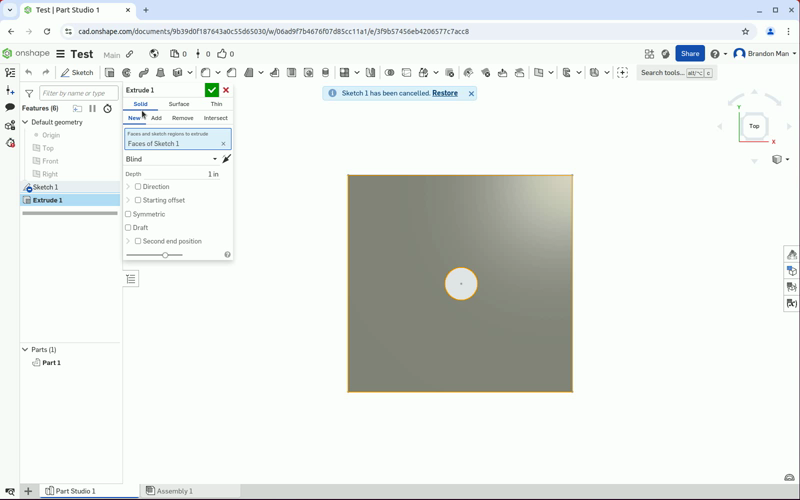
mouse_move(137, 120)
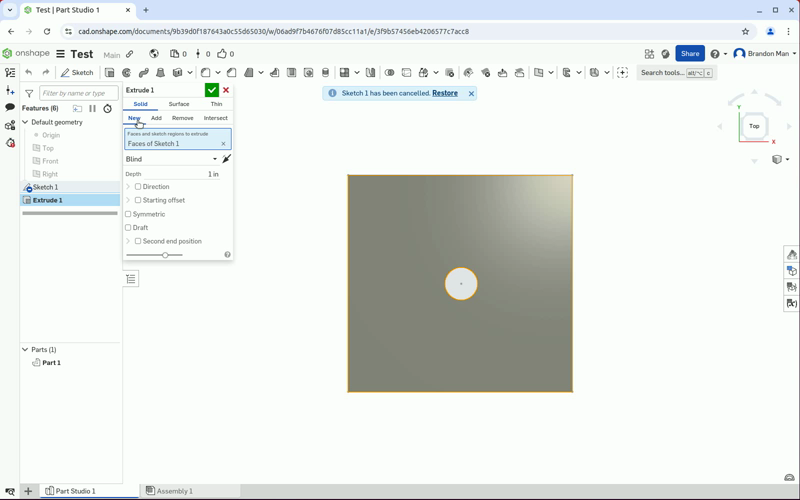
click(137, 120)
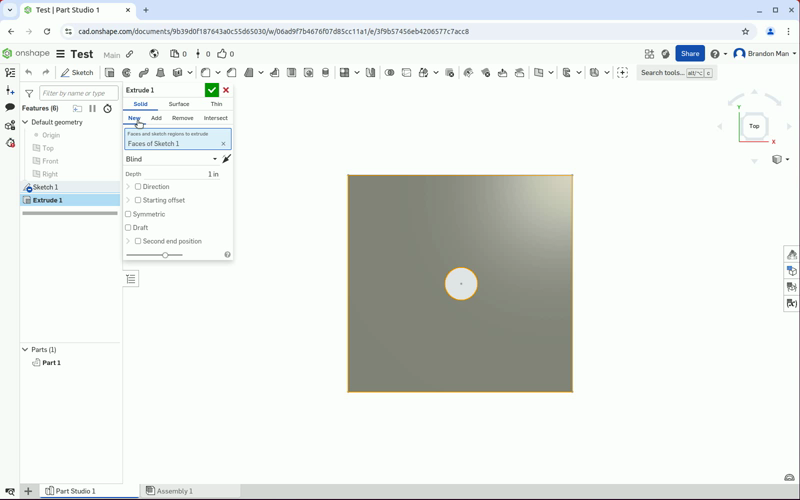
key(tab, 4)
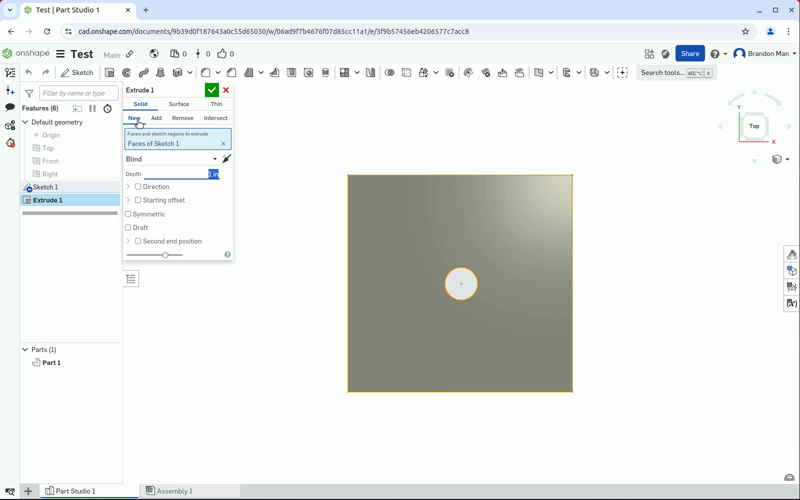
text(10.832)
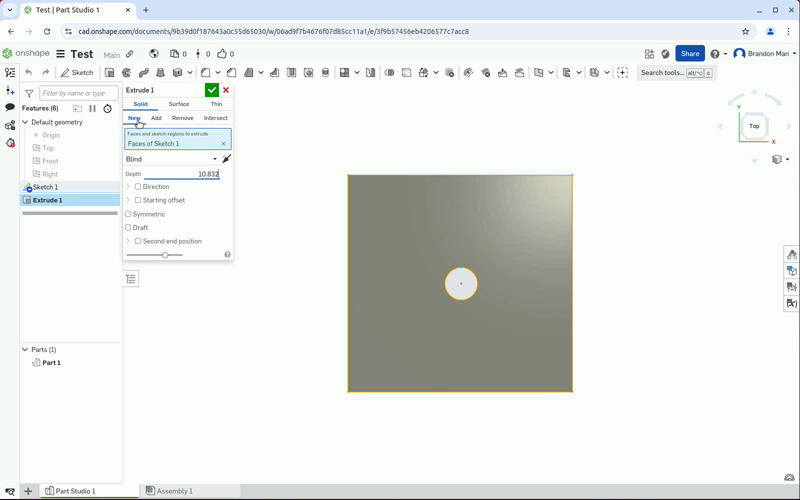
key(enter)
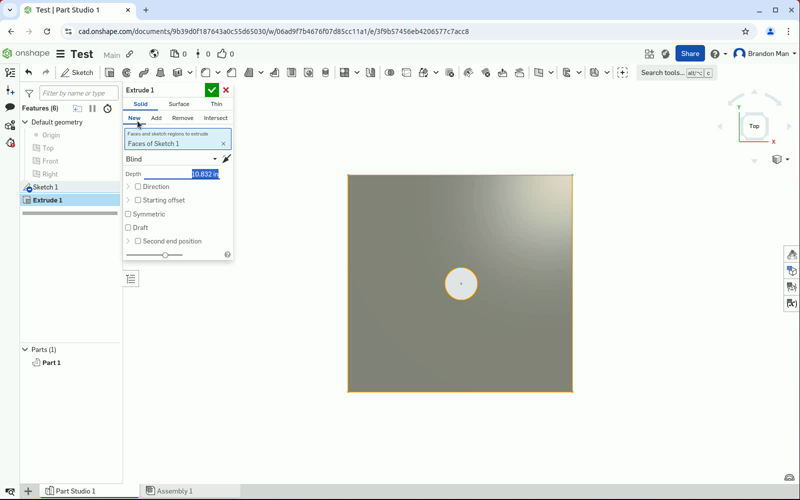
key(shift+h)
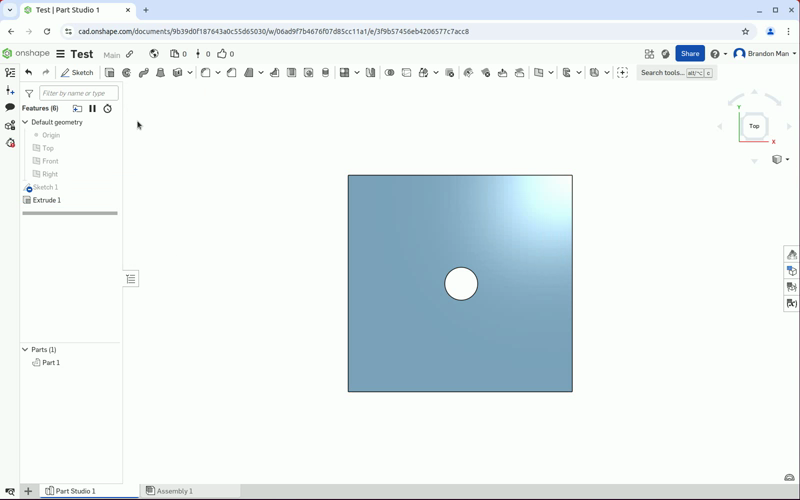
key(shift+h)
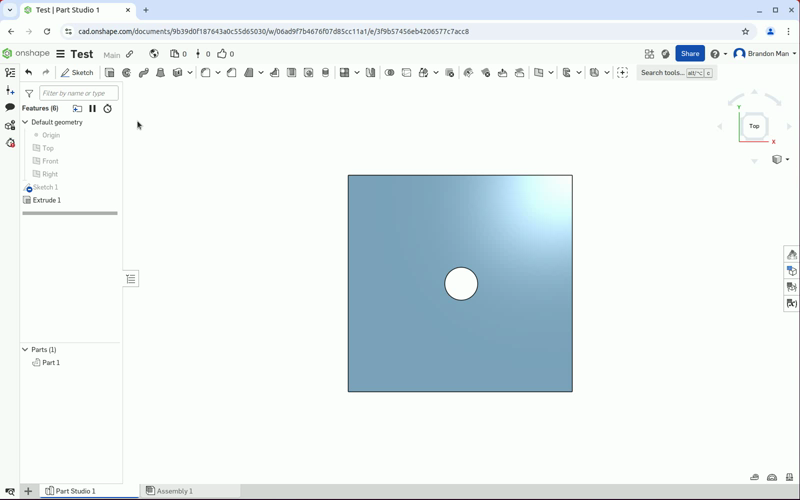
mouse_move(73, 189)
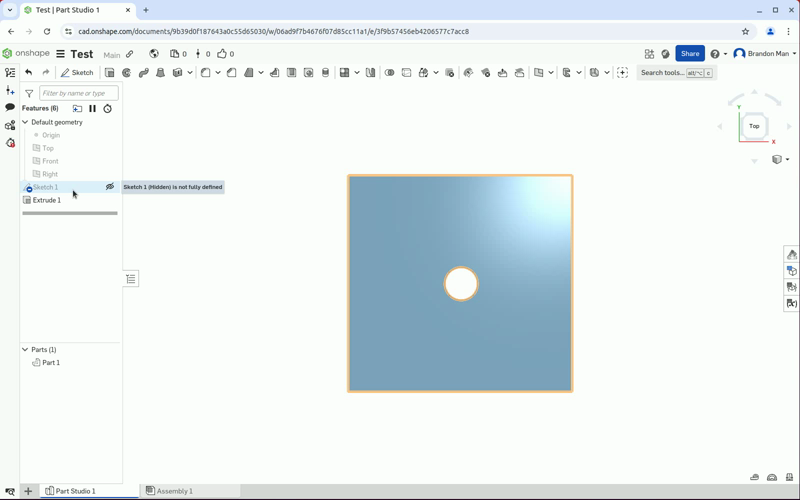
click(73, 189)
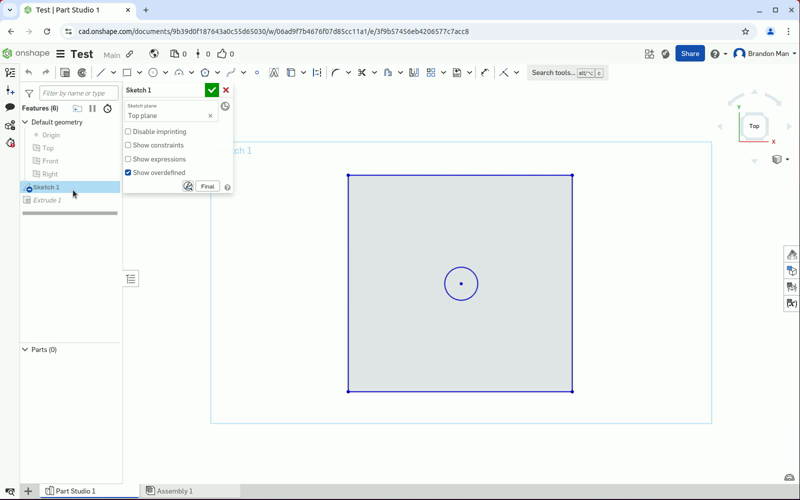
mouse_move(229, 92)
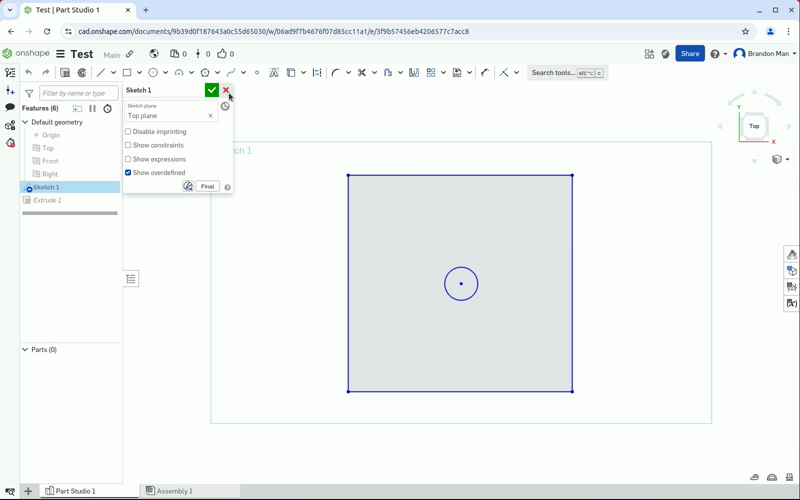
click(229, 92)
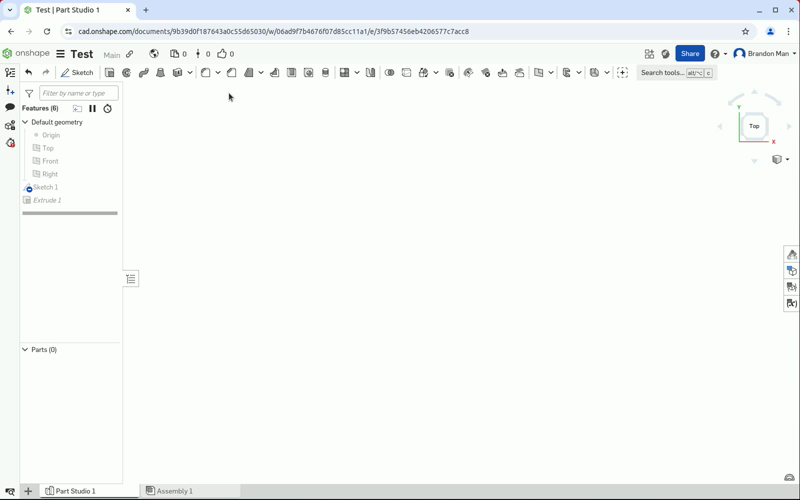
mouse_move(73, 352)
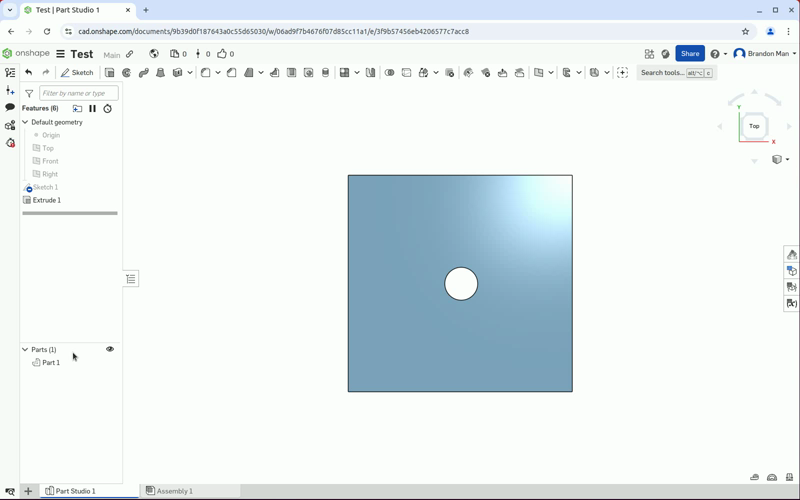
key(y)
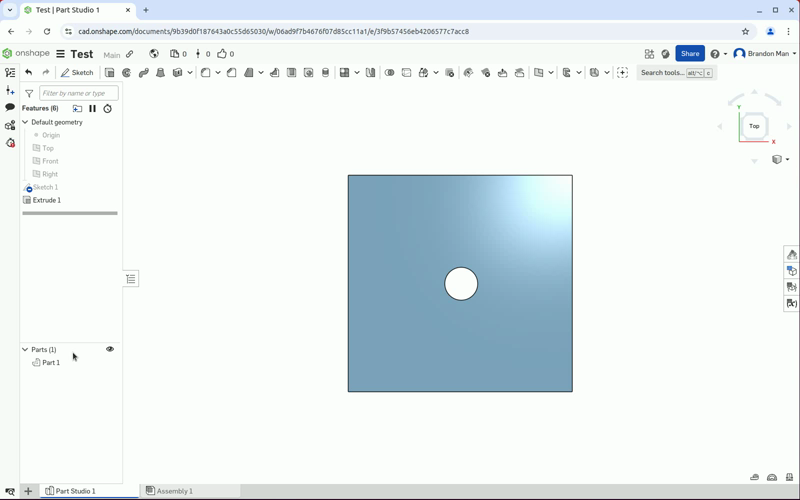
key(shift+p)
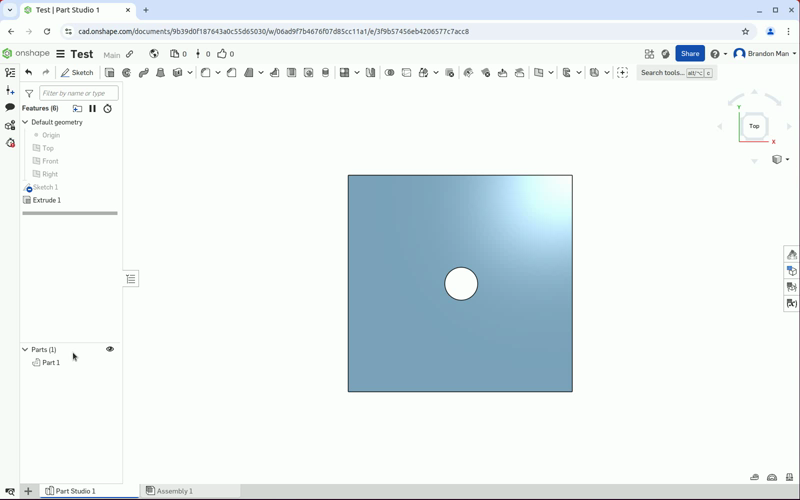
key(space)
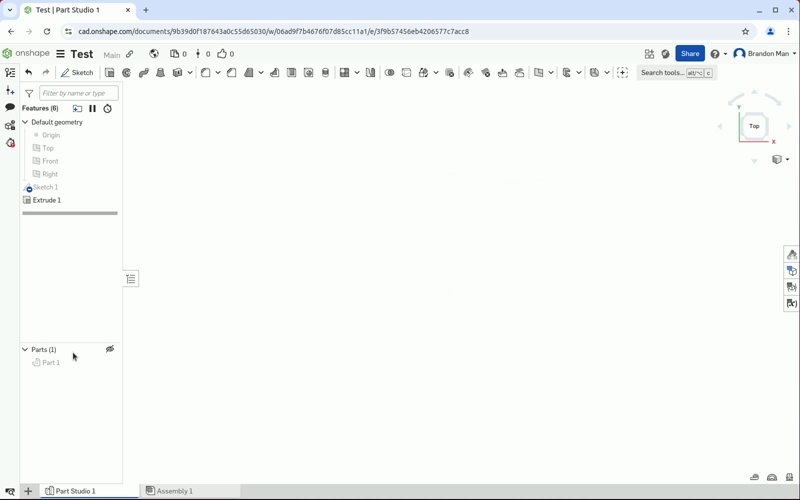
key_down(shift)
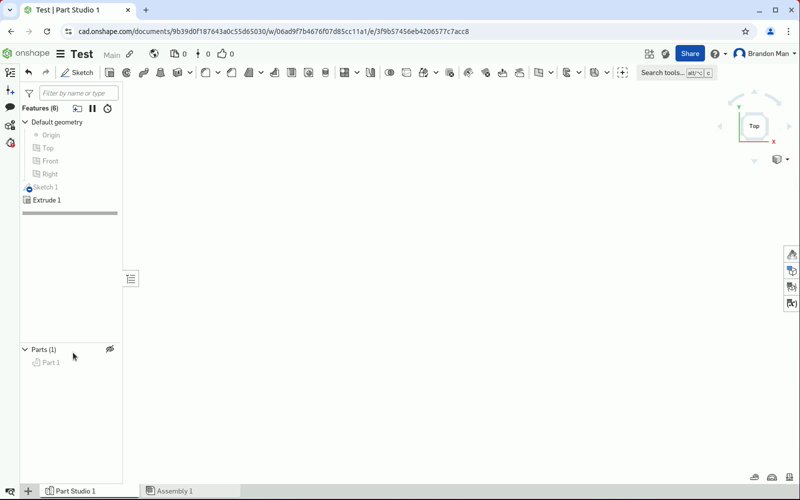
key(up)
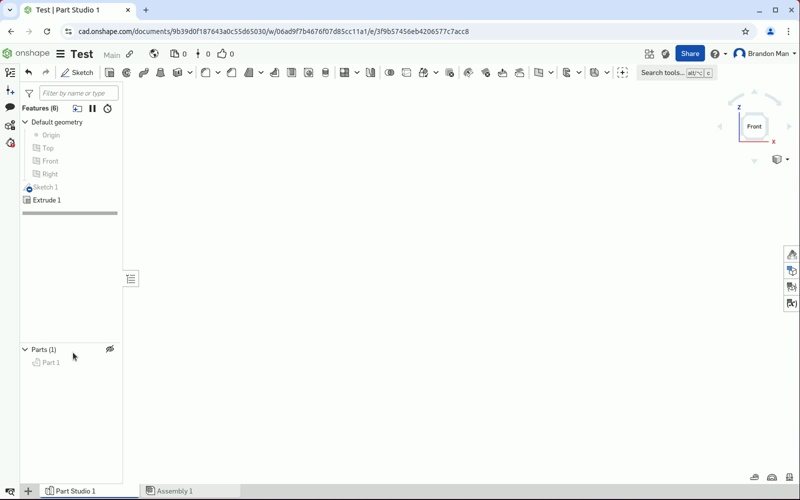
key_up(shift)
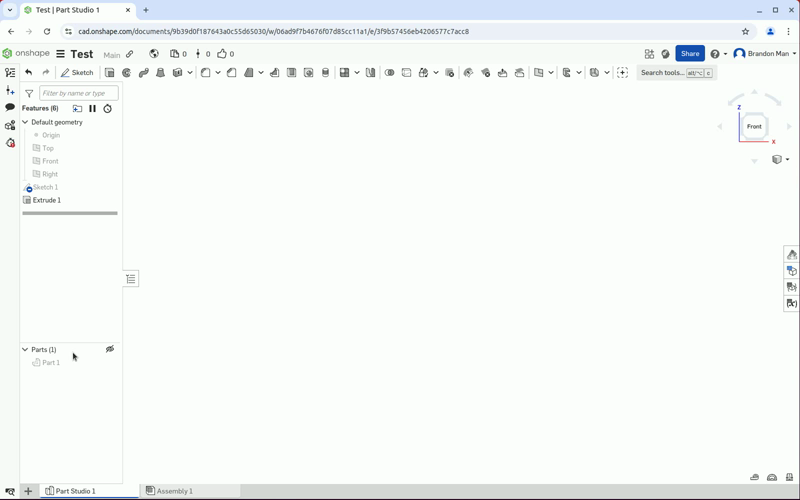
mouse_move(73, 352)
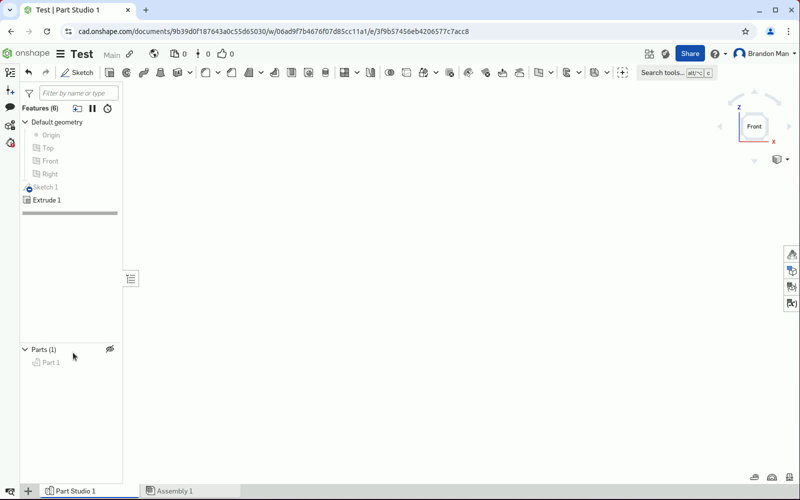
key(shift+y)
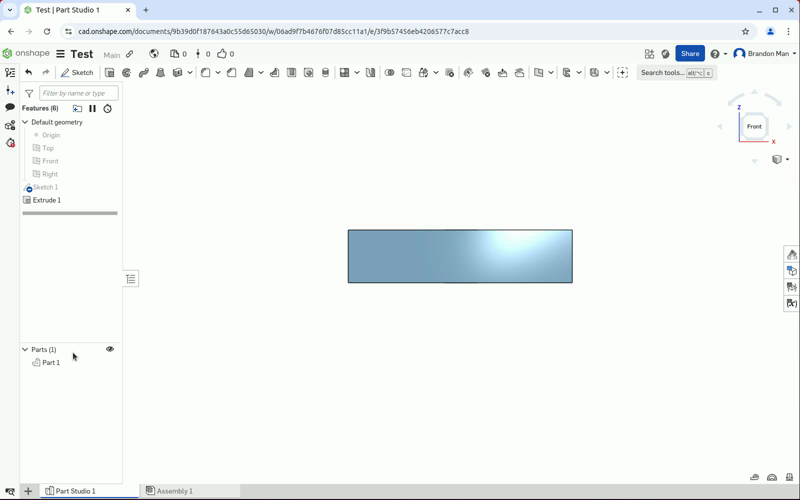
mouse_move(541, 75)
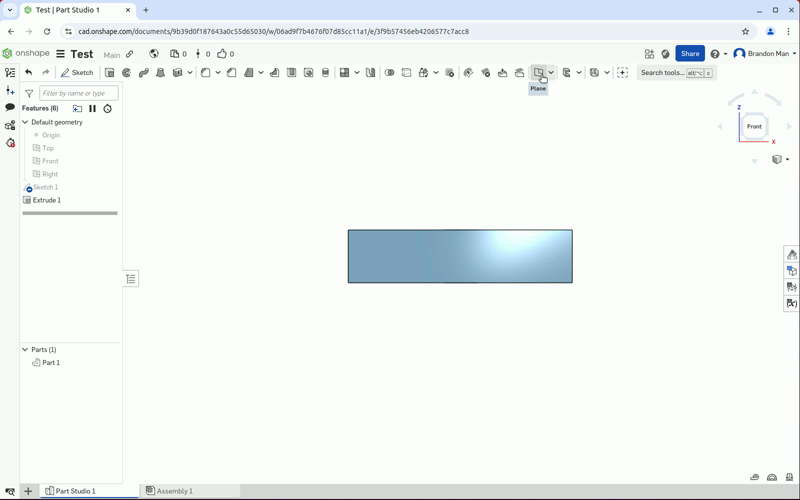
click(541, 75)
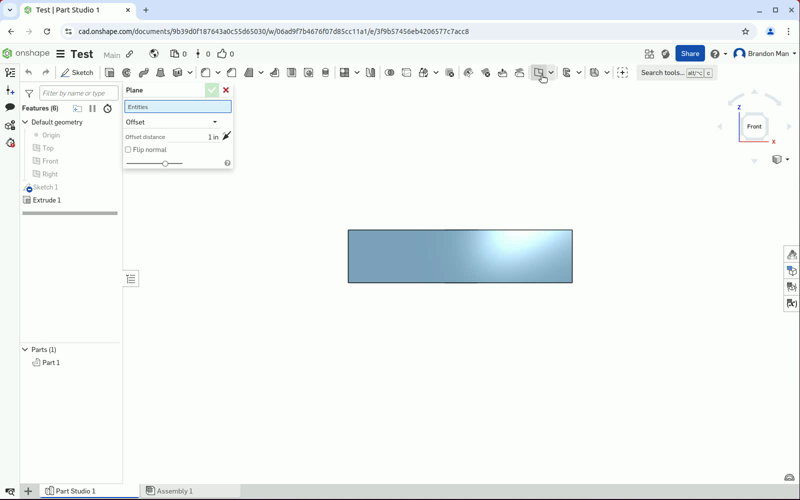
mouse_move(73, 163)
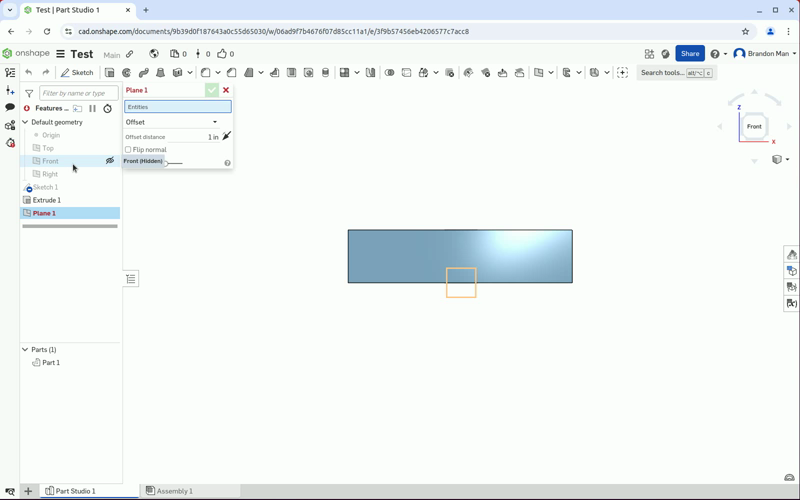
click(73, 163)
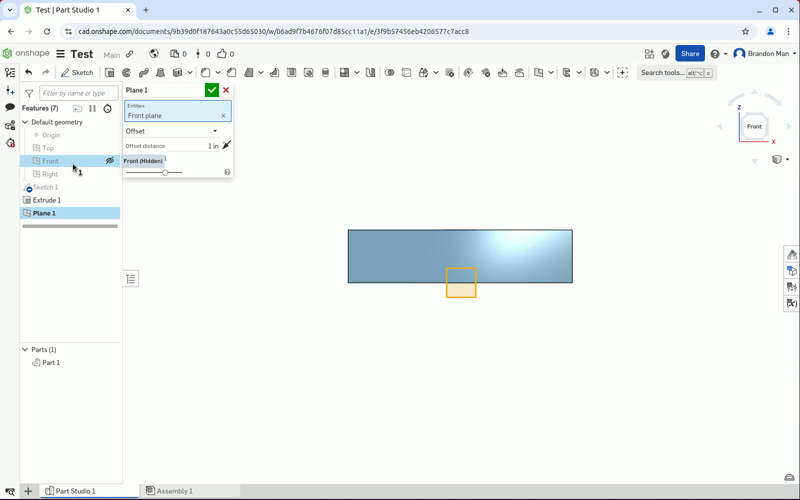
key(tab, 2)
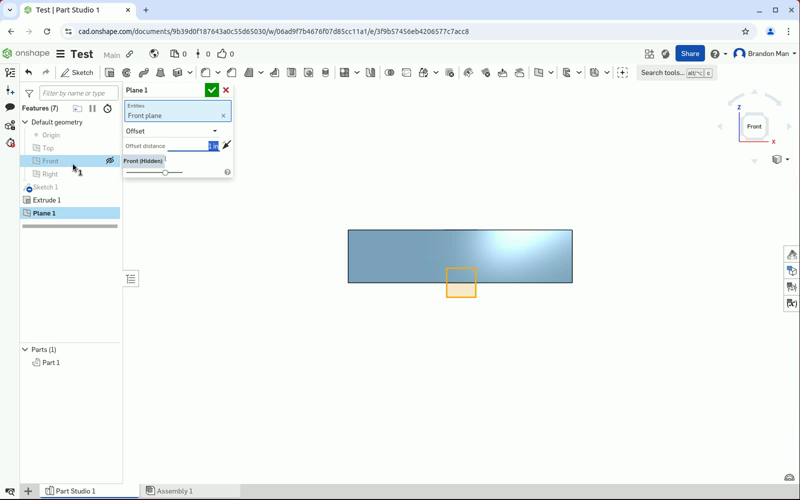
text(22.4)
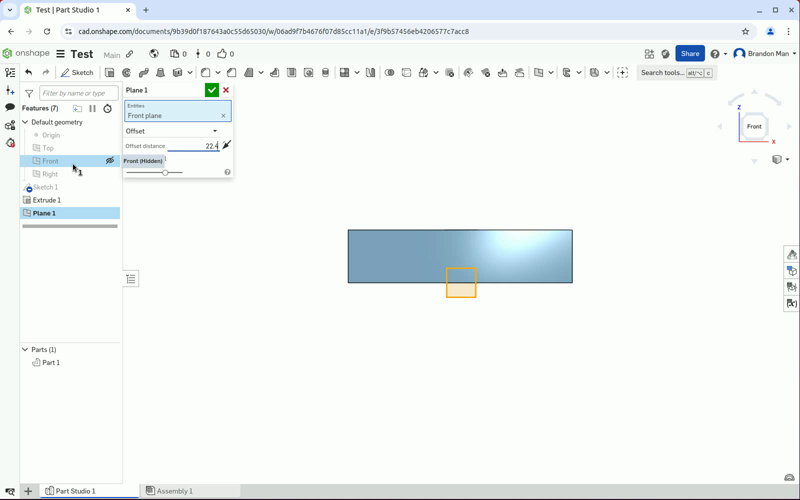
key(enter, 2)
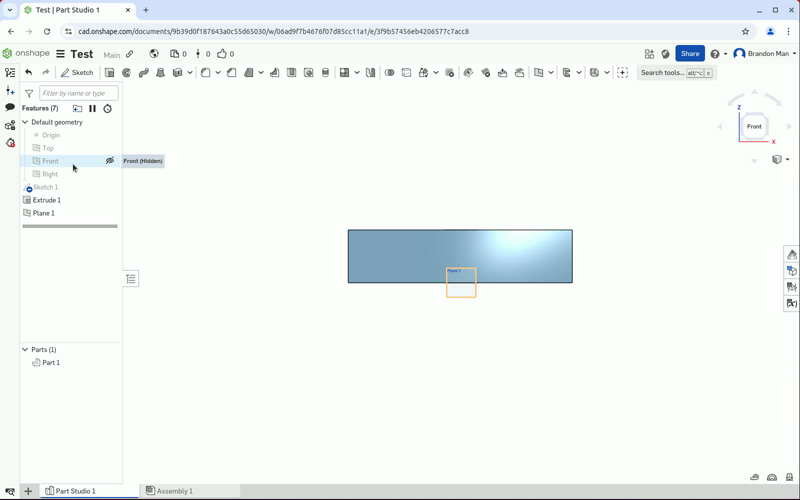
key(shift+s)
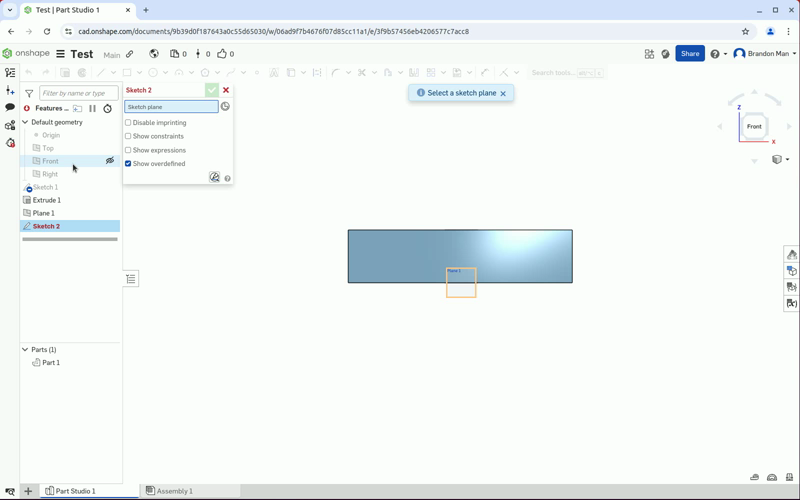
mouse_move(73, 215)
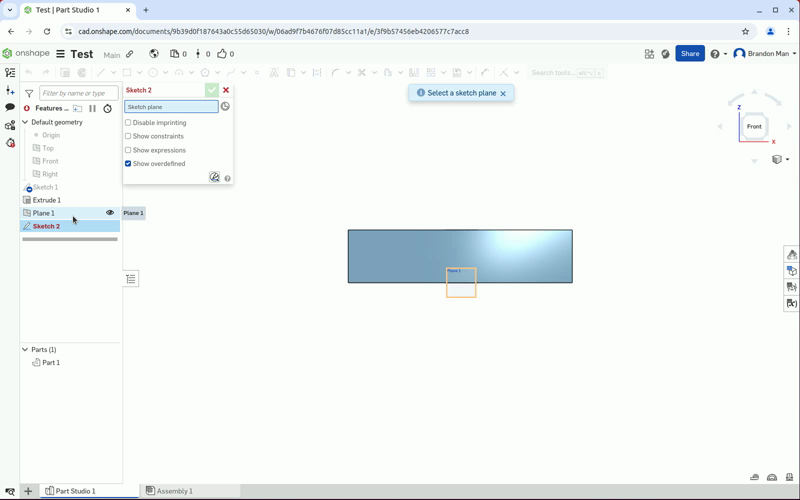
click(73, 215)
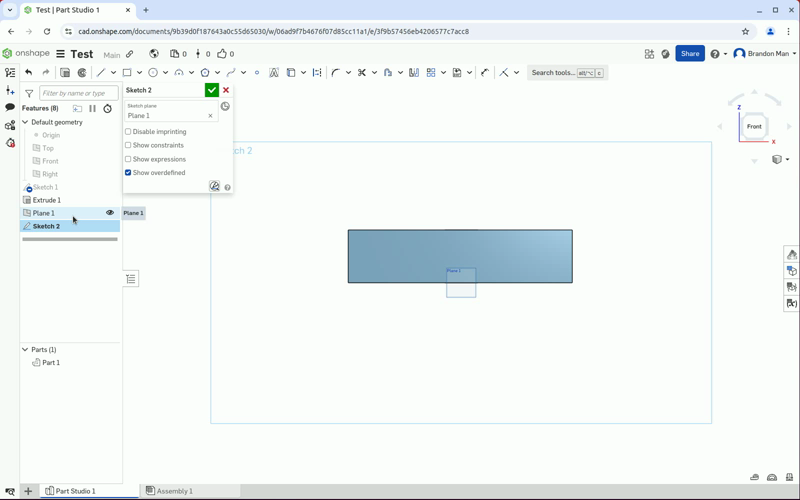
mouse_move(73, 352)
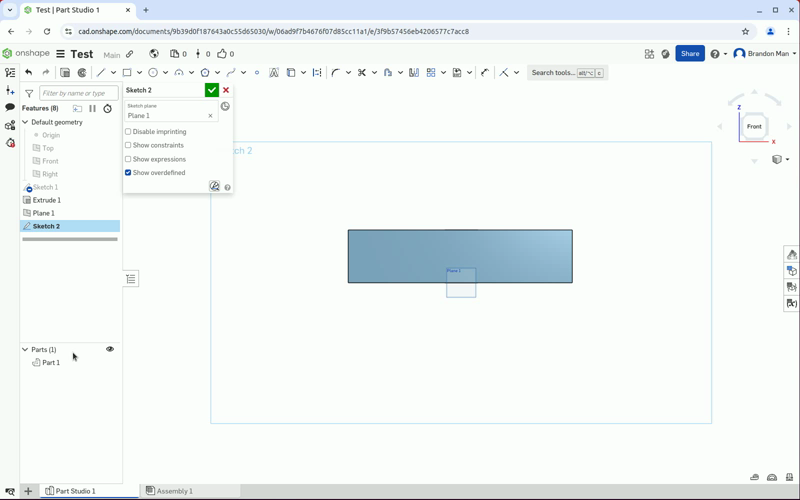
key(y)
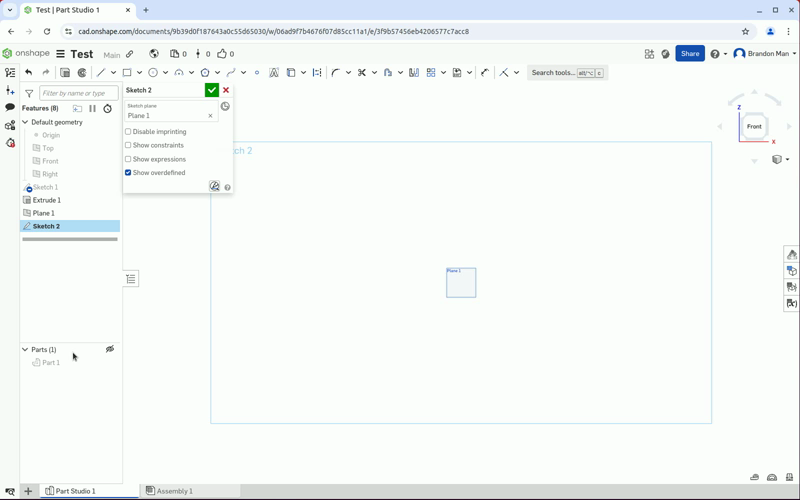
key(l)
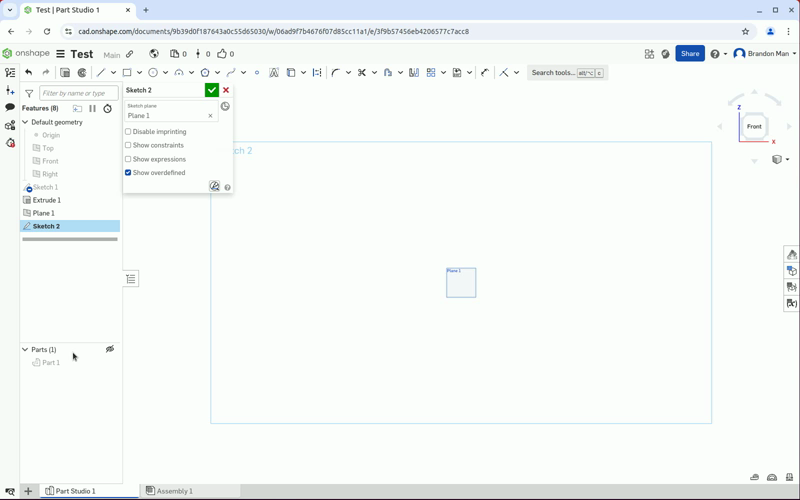
key_down(shift)
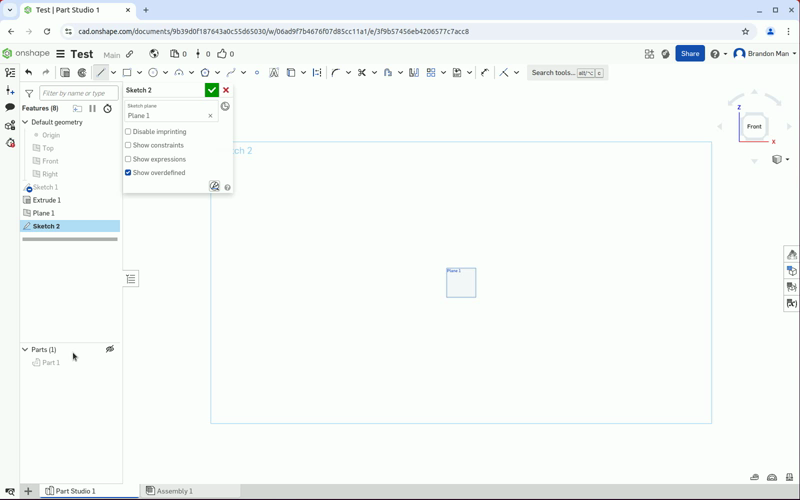
mouse_move(348, 282)
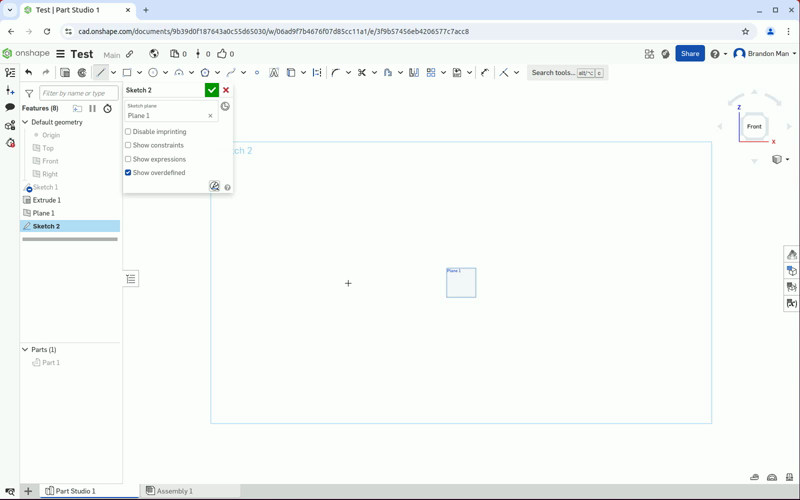
click(348, 282)
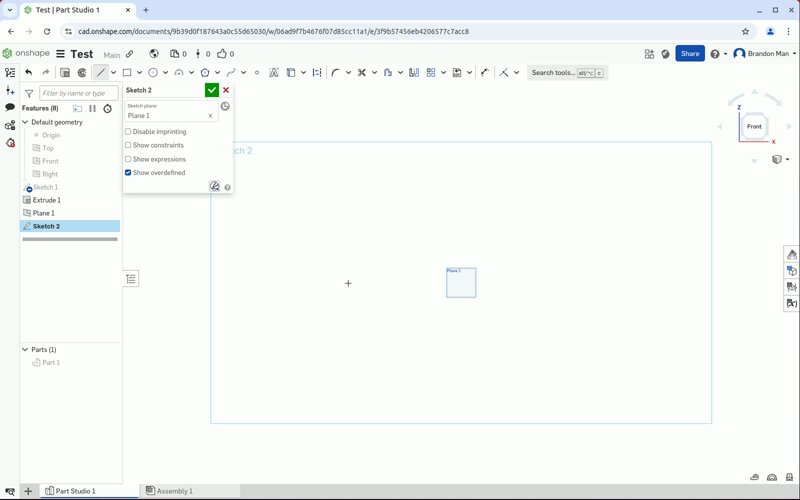
key_up(shift)
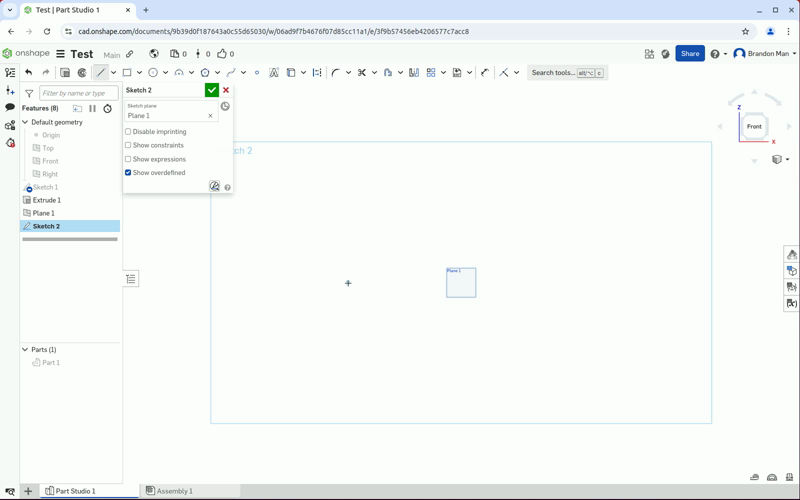
key_down(shift)
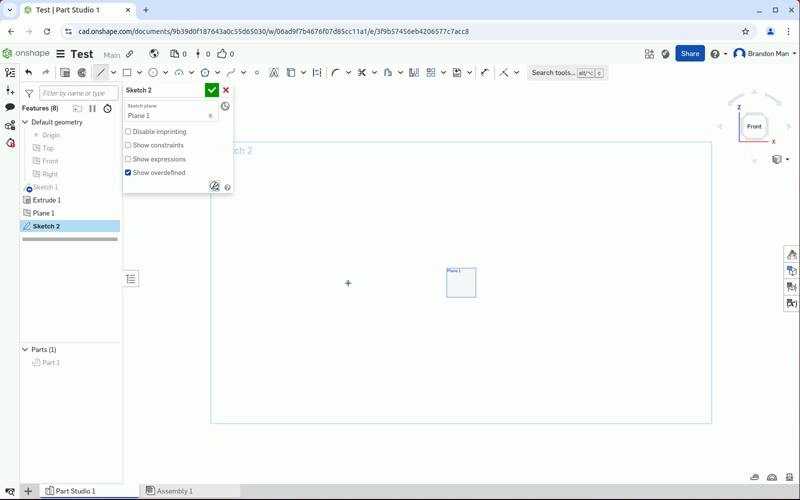
mouse_move(378, 282)
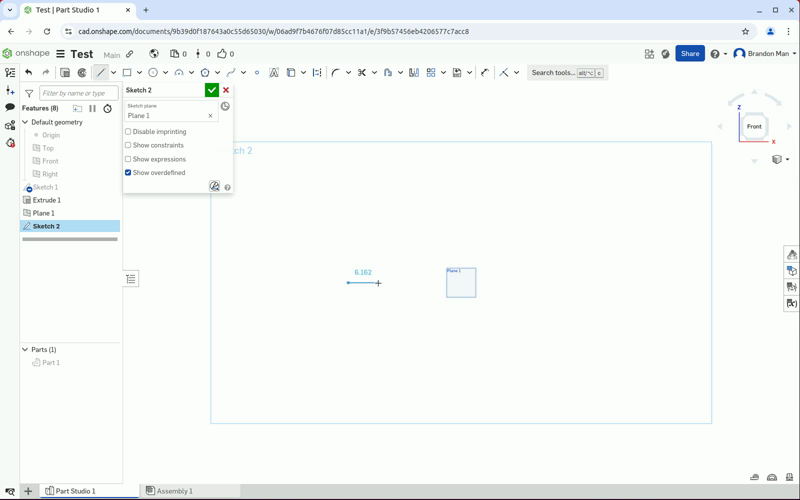
mouse_move(368, 229)
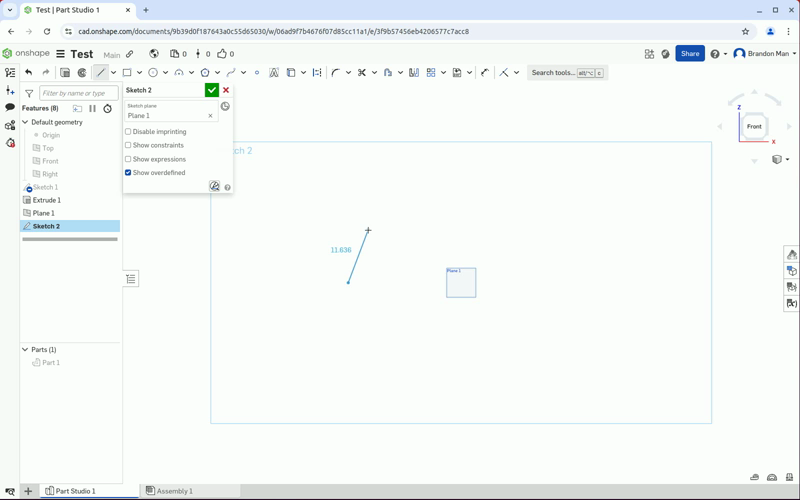
click(368, 229)
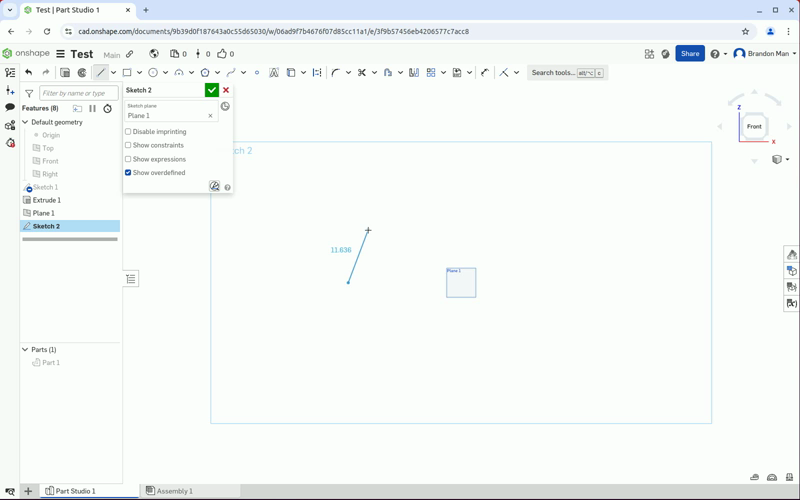
key_up(shift)
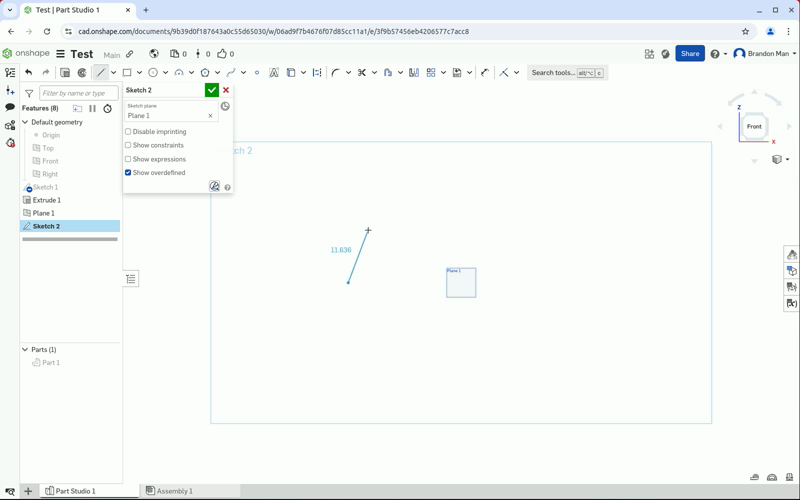
key_down(shift)
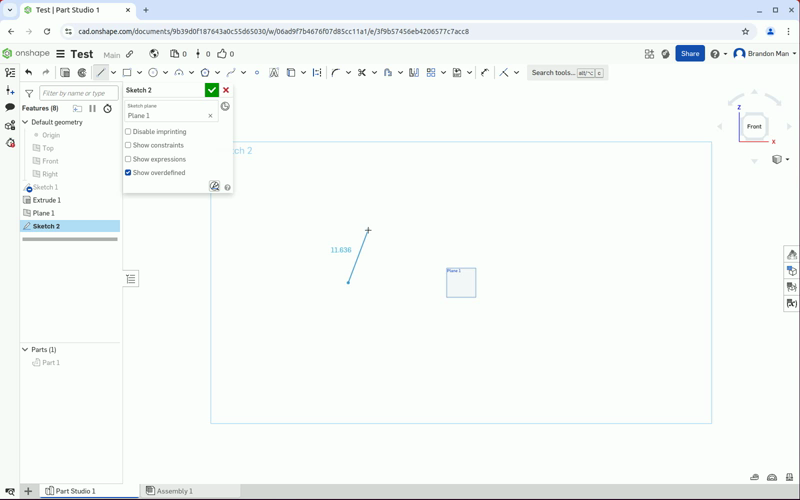
mouse_move(398, 229)
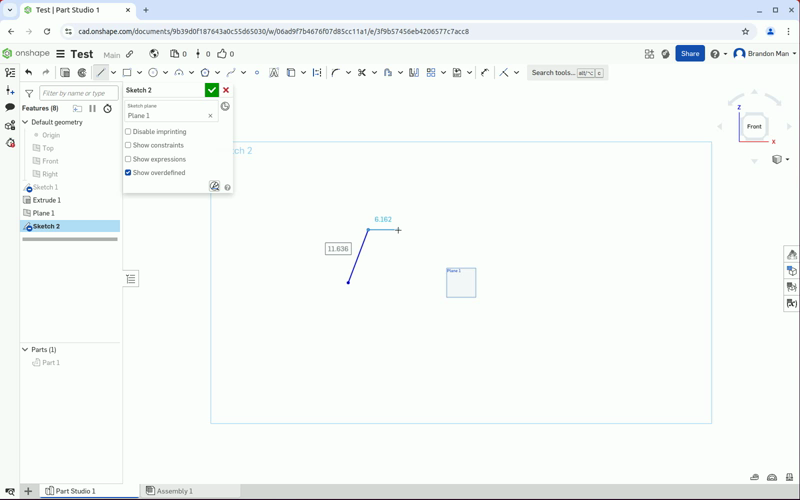
mouse_move(348, 229)
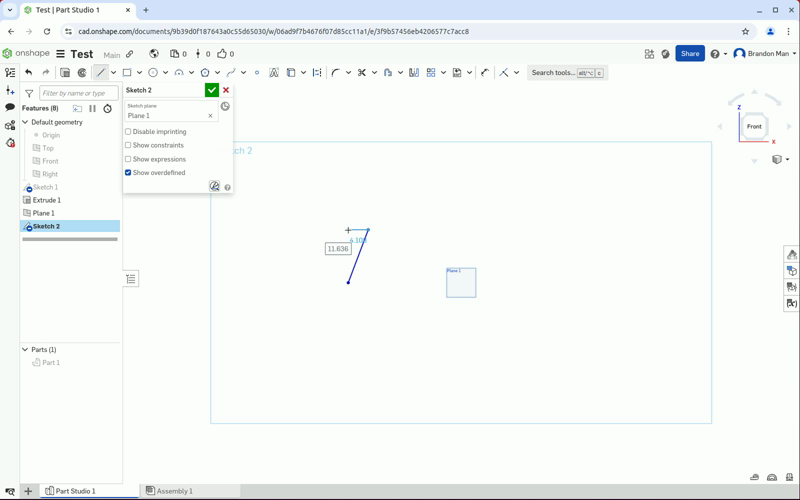
click(348, 229)
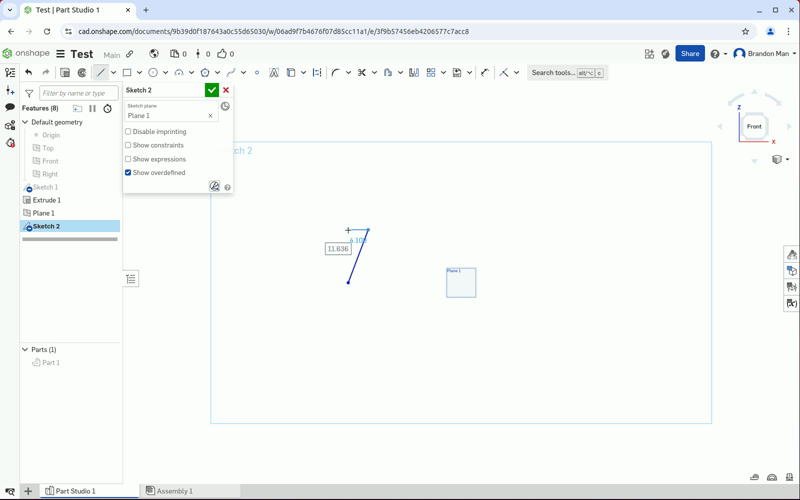
key_up(shift)
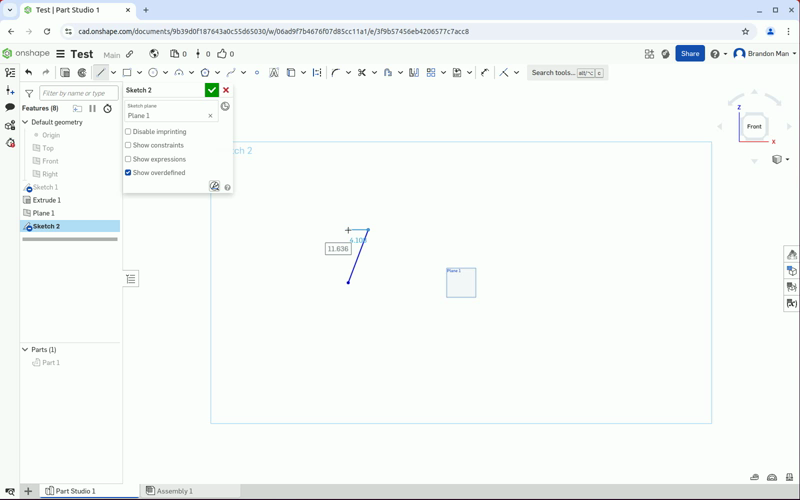
mouse_move(378, 229)
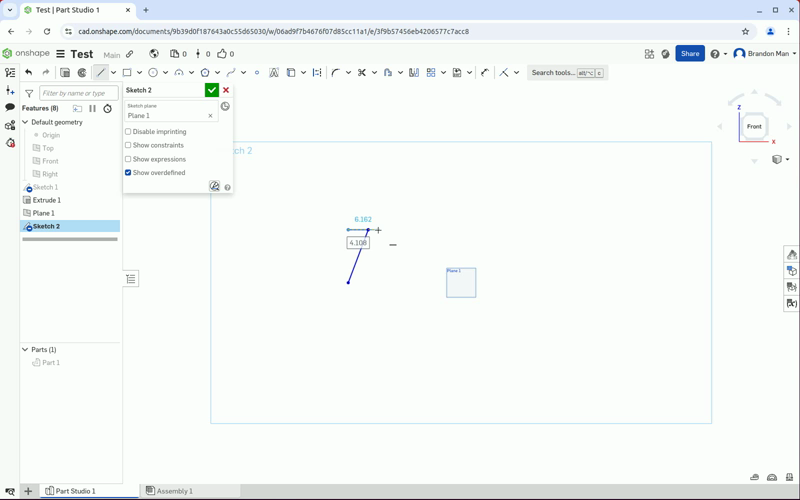
key_down(shift)
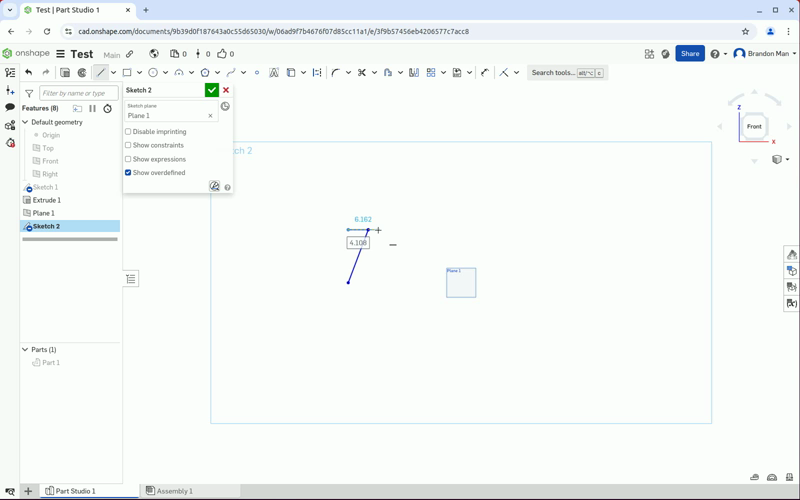
mouse_move(348, 282)
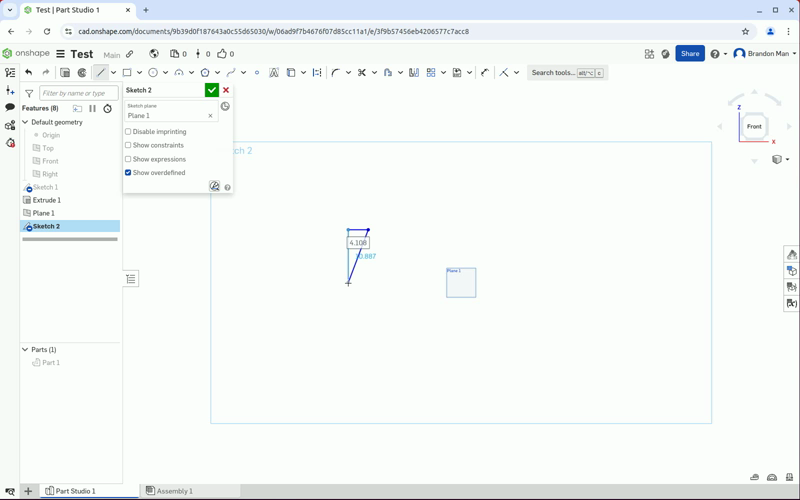
key_up(shift)
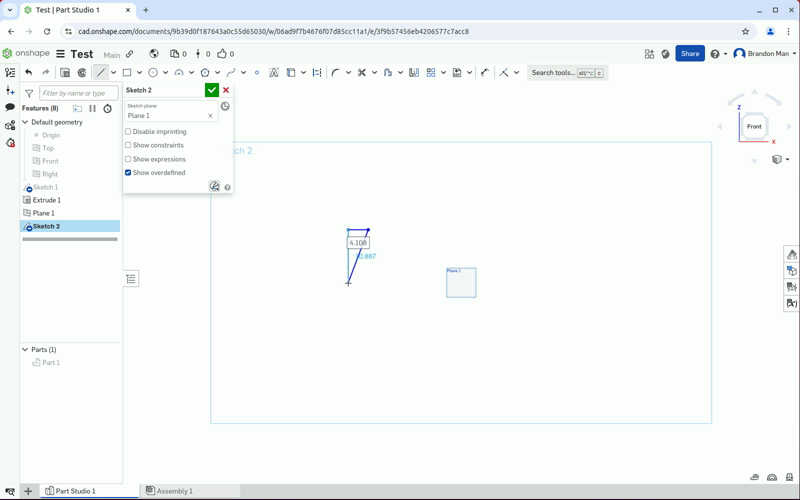
click(348, 282)
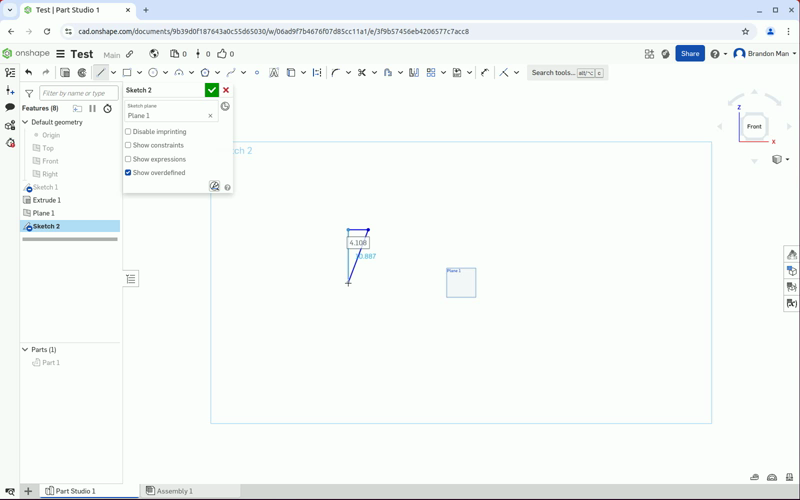
key(esc)
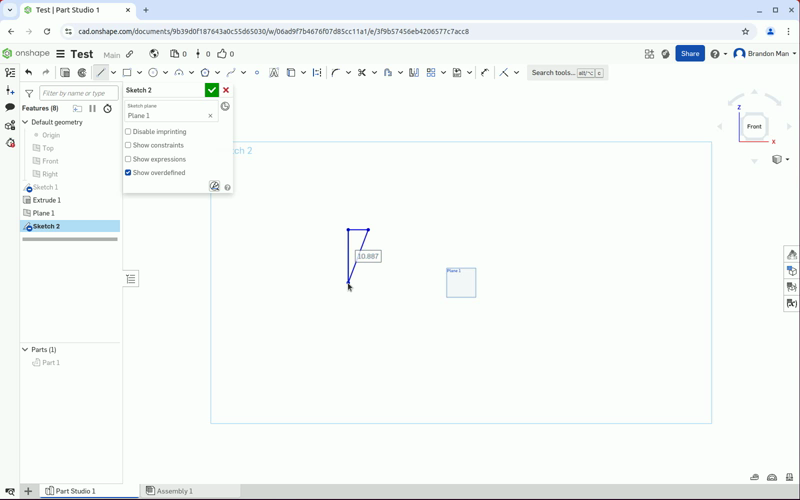
mouse_move(357, 249)
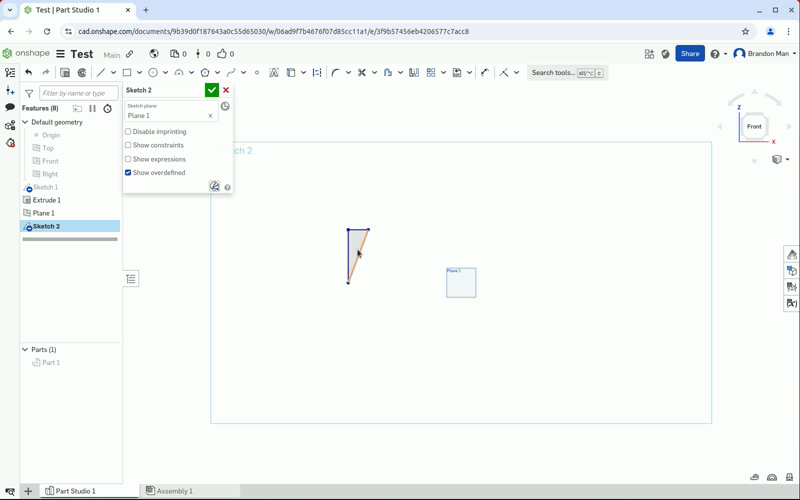
scroll(6)
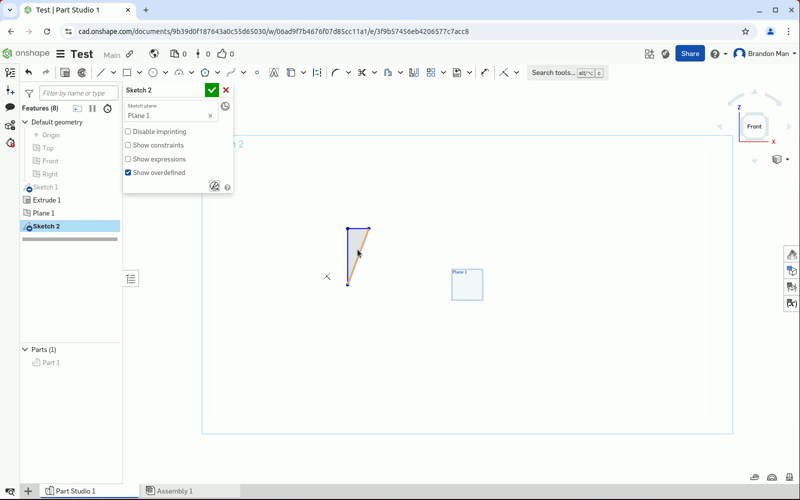
scroll(6)
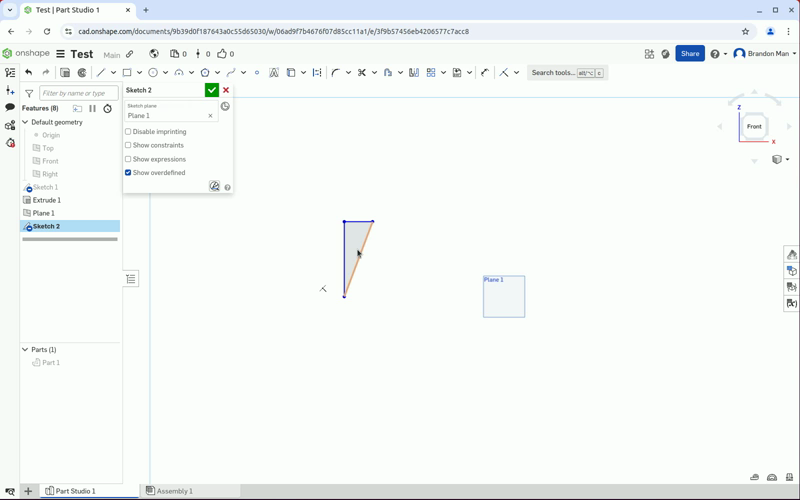
scroll(6)
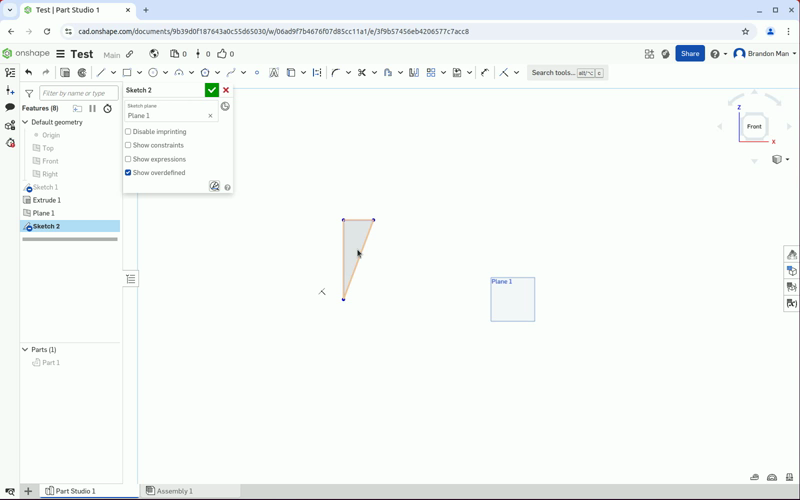
scroll(6)
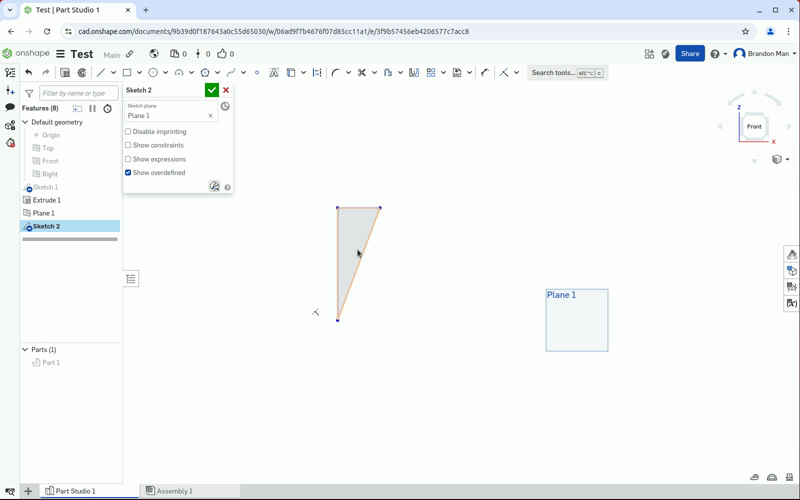
scroll(6)
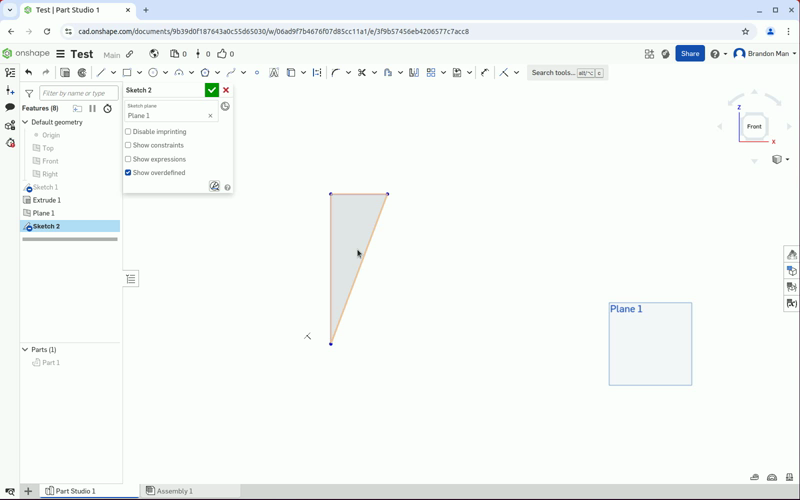
scroll(6)
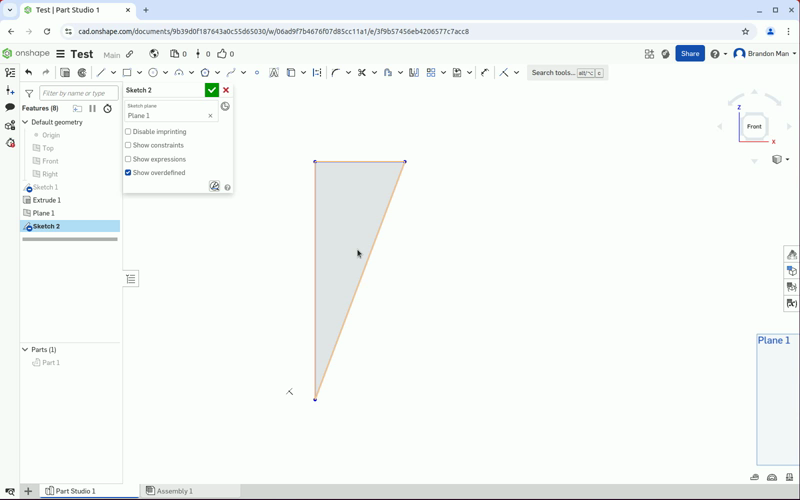
scroll(6)
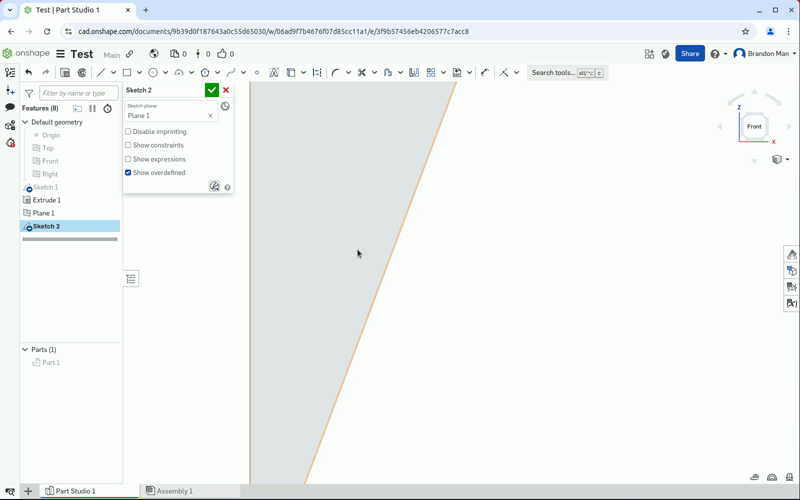
click(357, 249)
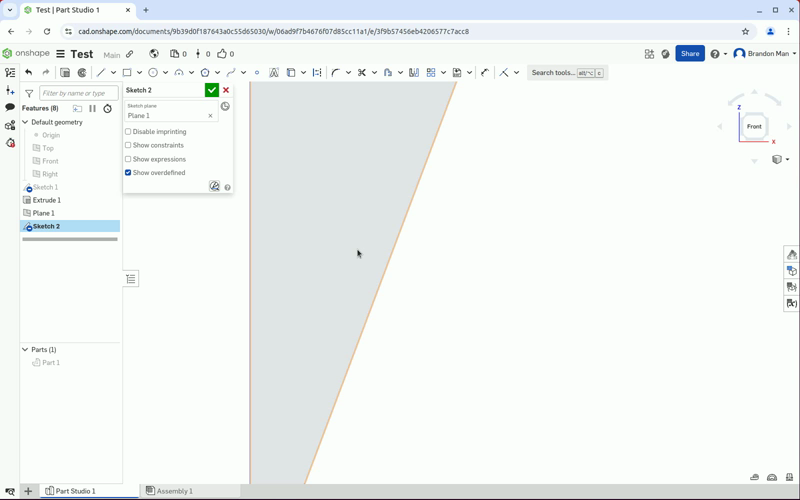
scroll(-6)
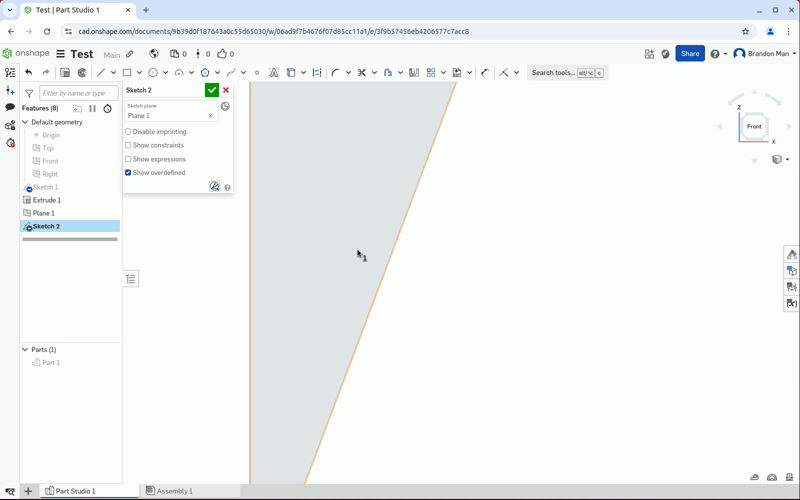
scroll(-6)
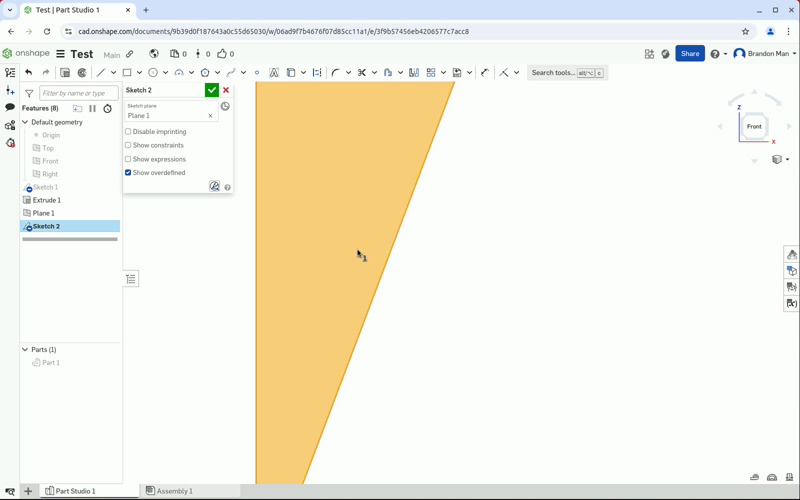
scroll(-6)
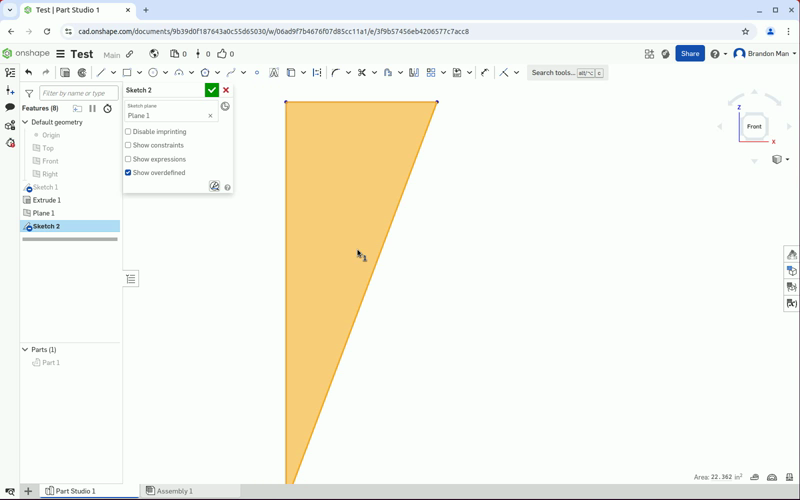
scroll(-6)
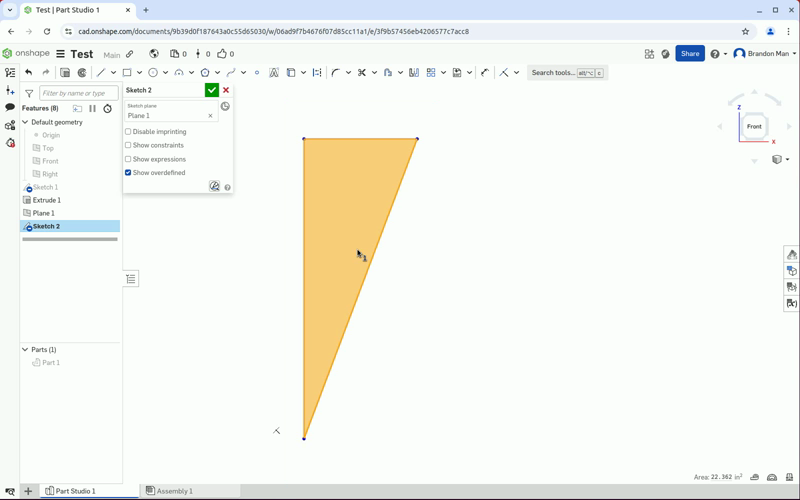
scroll(-6)
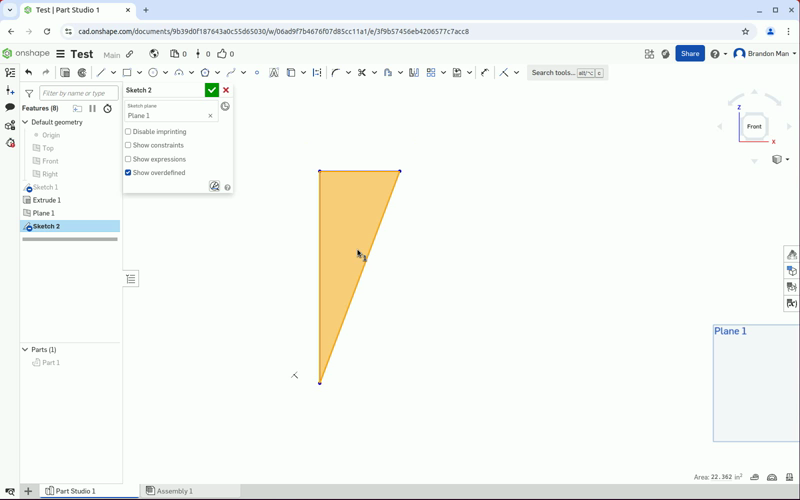
scroll(-6)
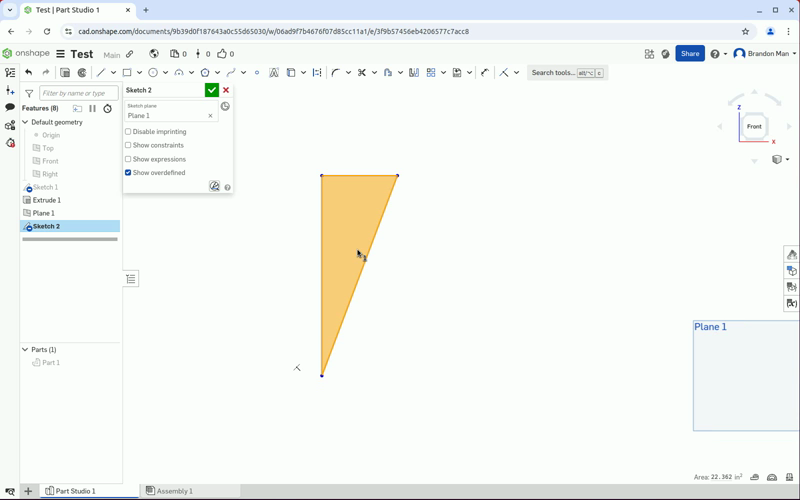
scroll(-6)
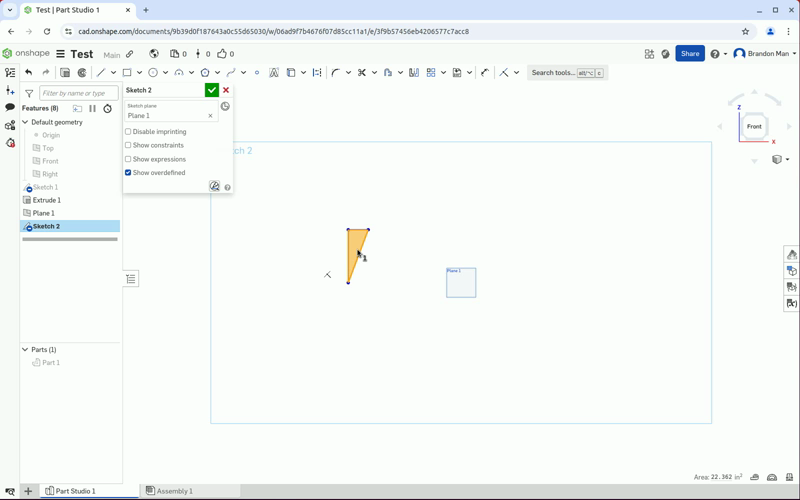
mouse_move(73, 352)
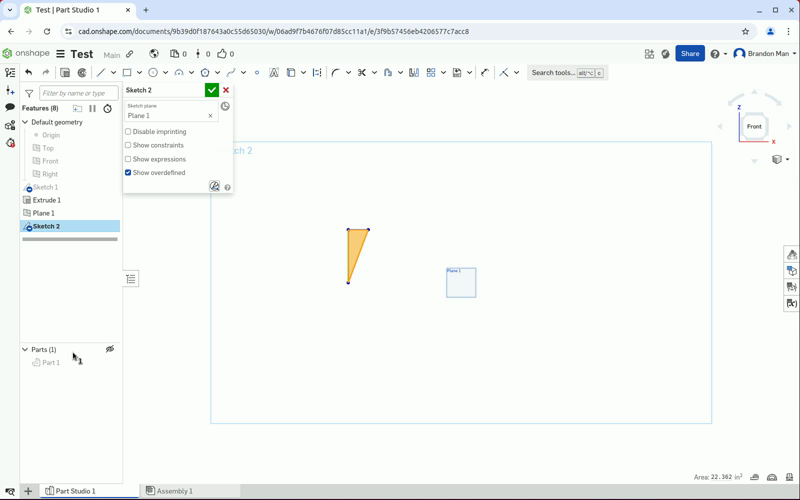
key(shift+y)
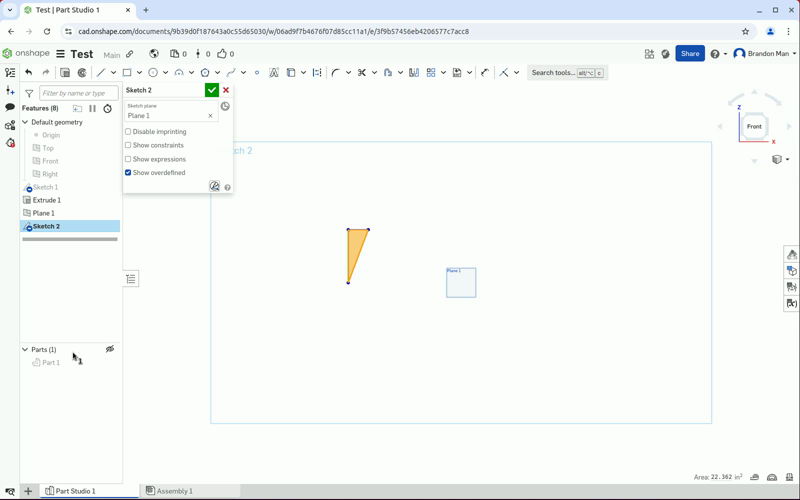
key(shift+e)
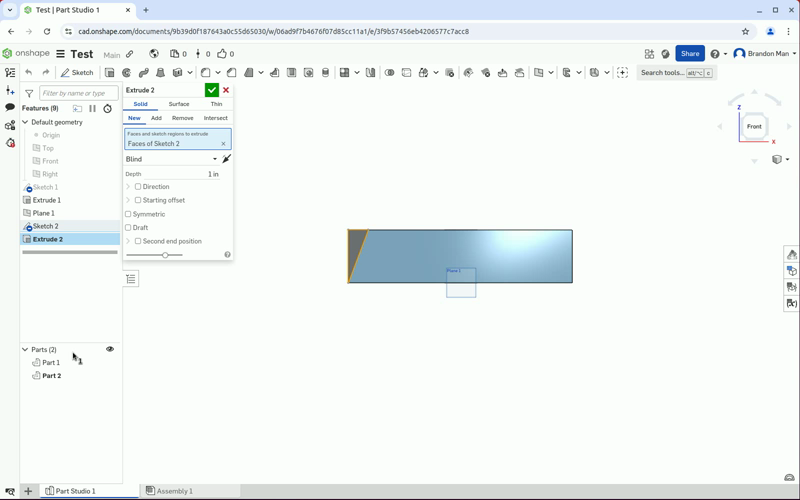
mouse_move(143, 106)
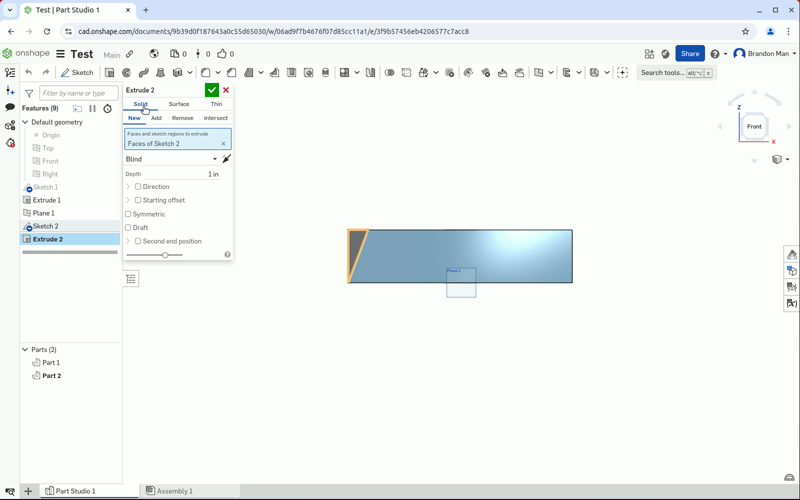
click(143, 106)
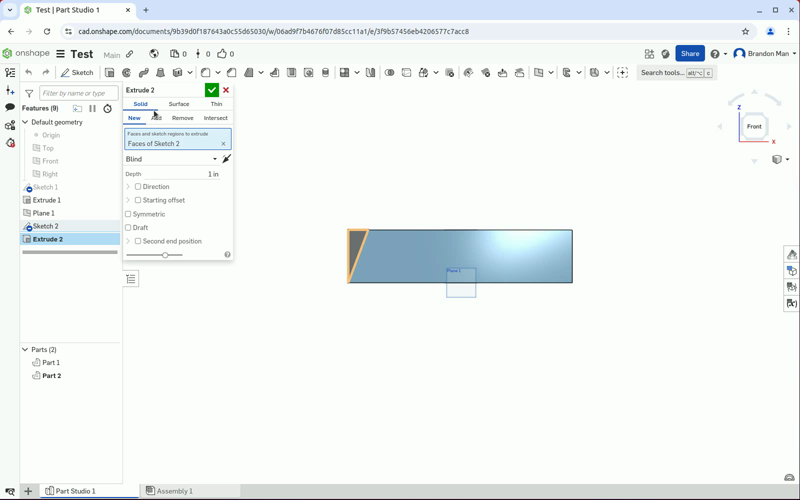
mouse_move(186, 120)
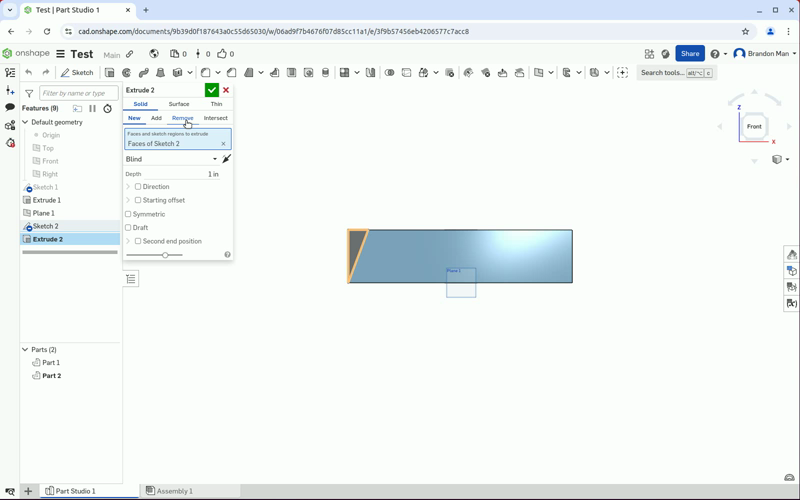
click(186, 120)
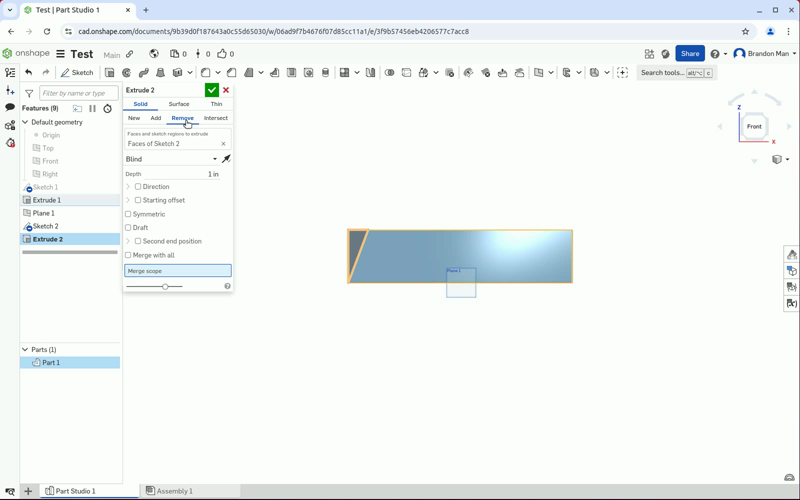
key(tab, 4)
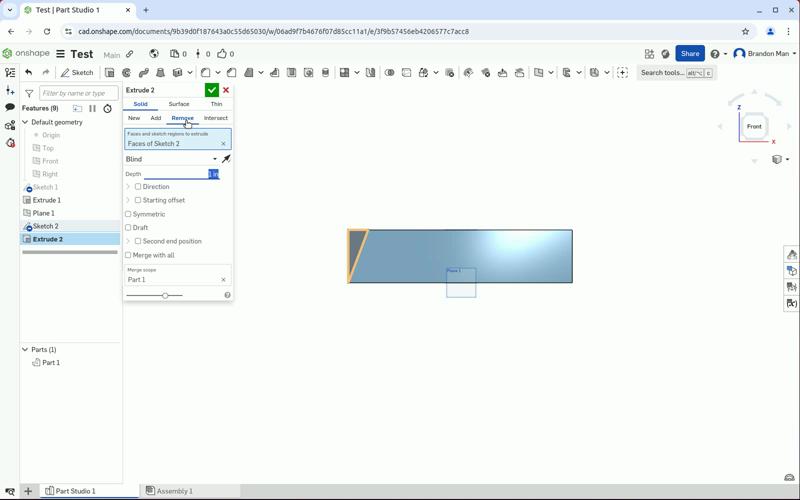
text(30.811)
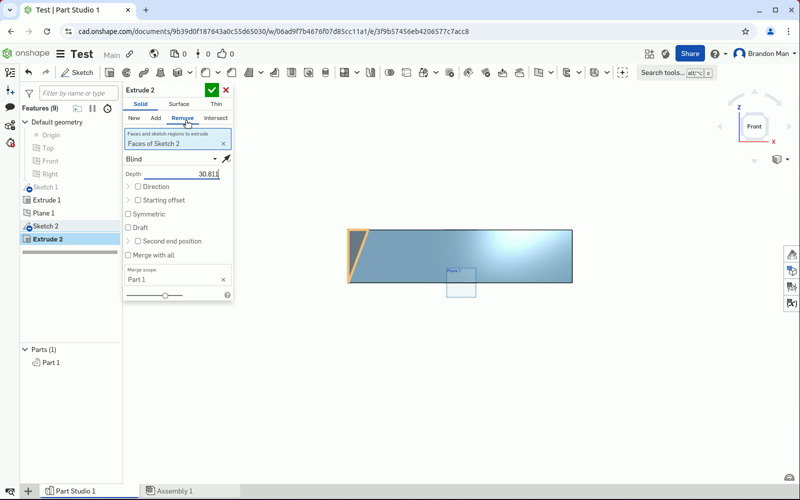
key(tab, 6)
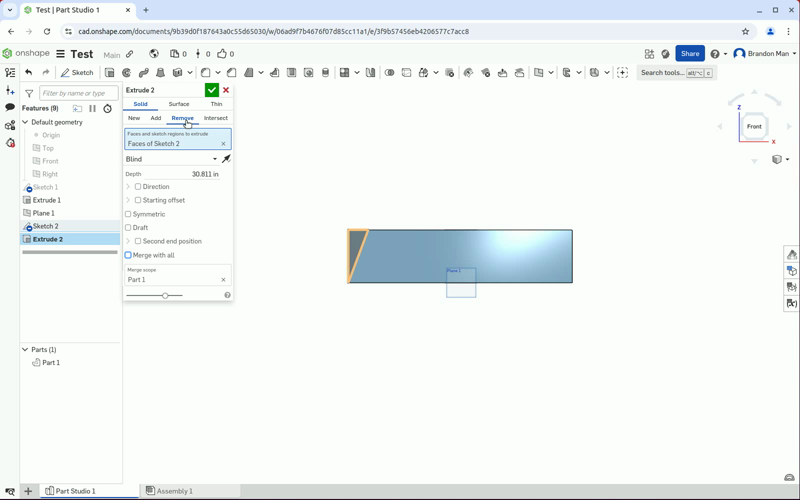
key(space)
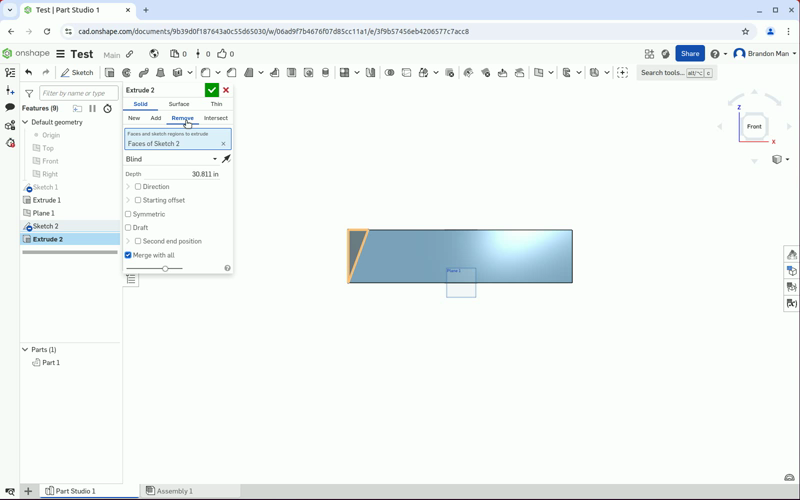
key(enter)
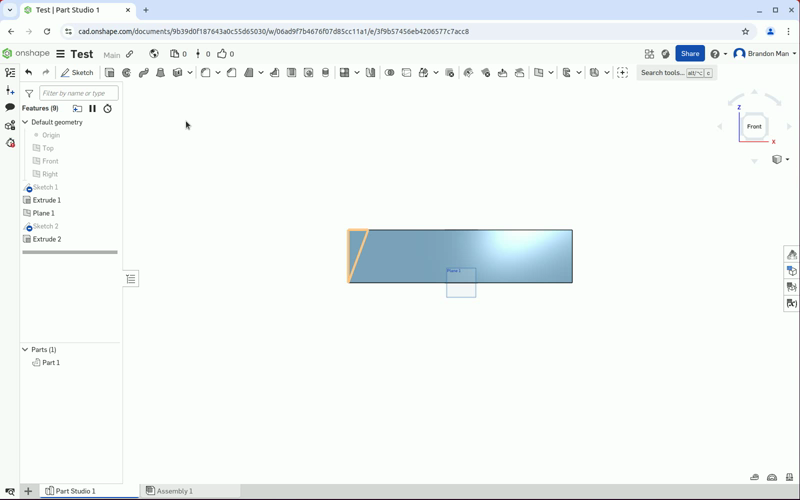
key(shift+h)
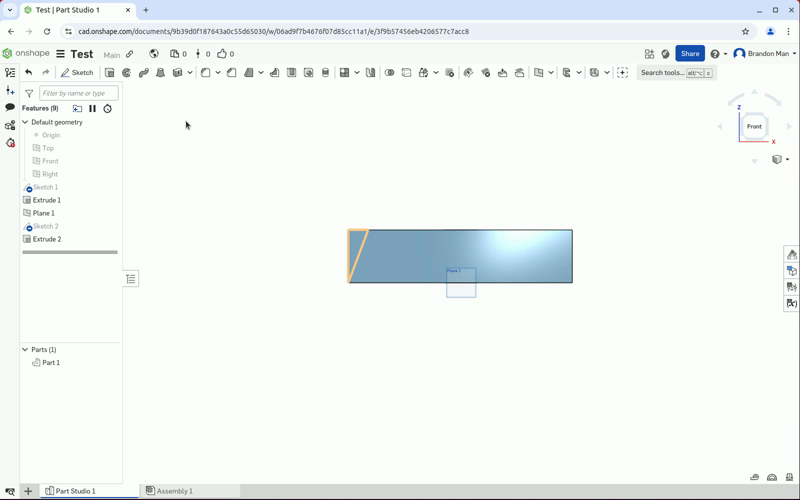
key(shift+h)
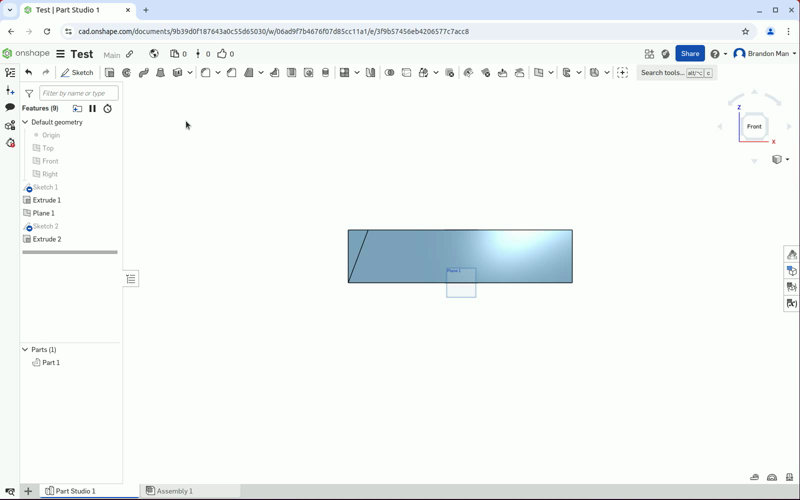
mouse_move(73, 189)
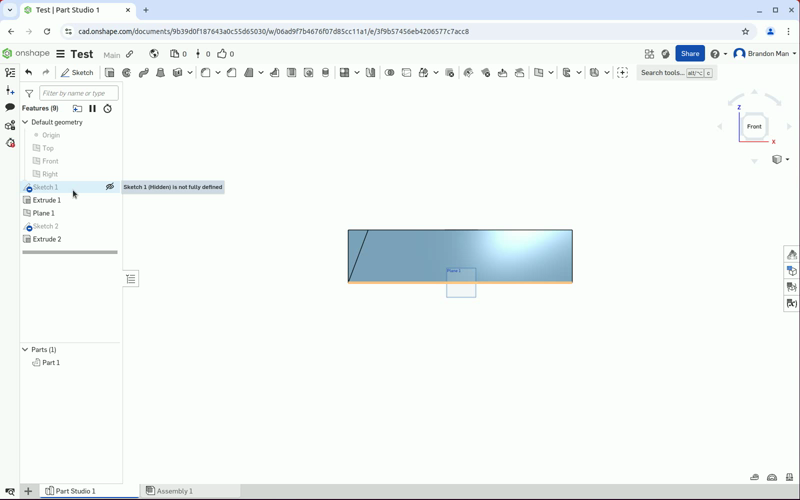
click(73, 189)
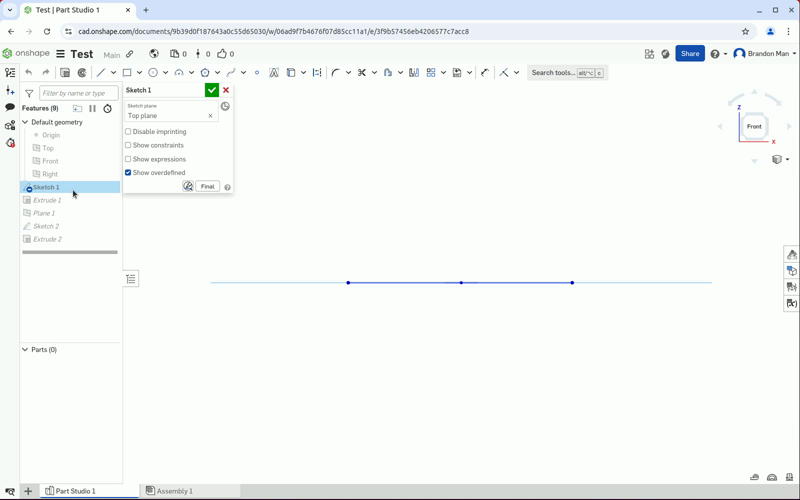
mouse_move(229, 92)
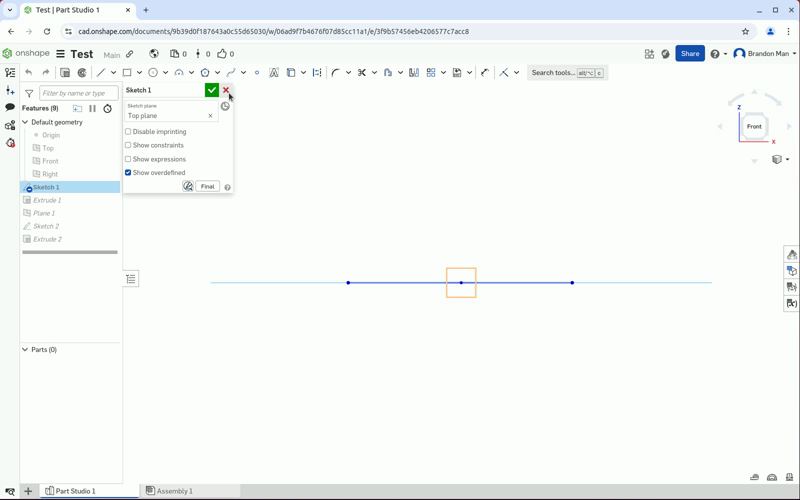
click(229, 92)
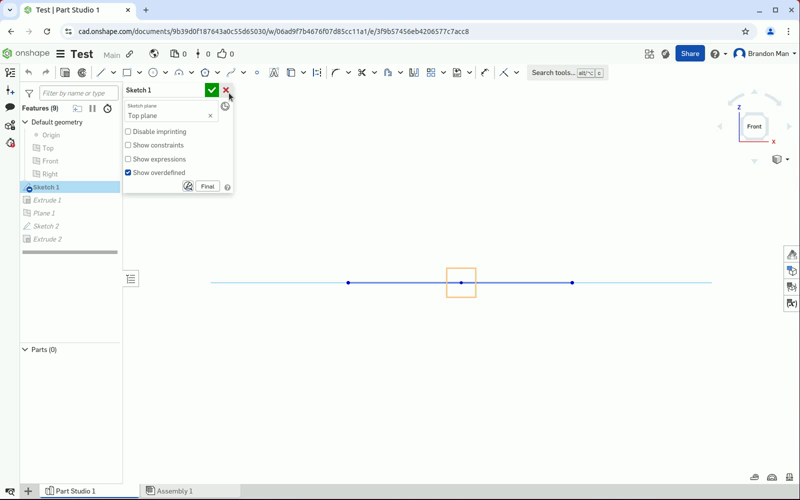
key(shift+s)
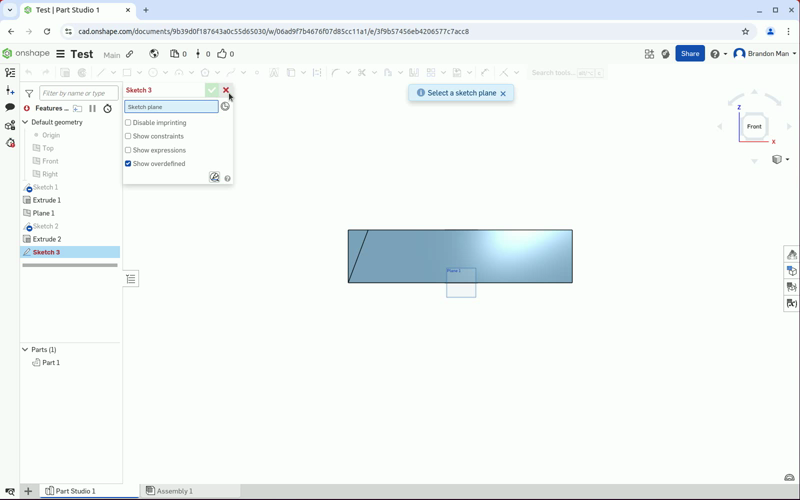
mouse_move(73, 215)
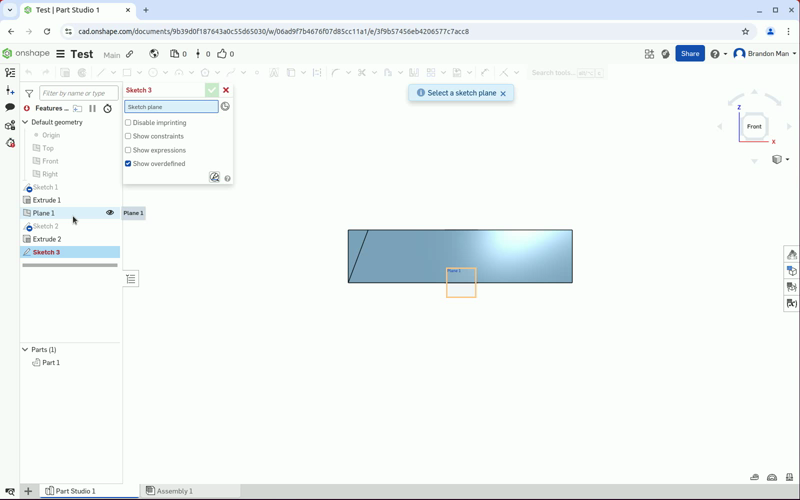
click(73, 215)
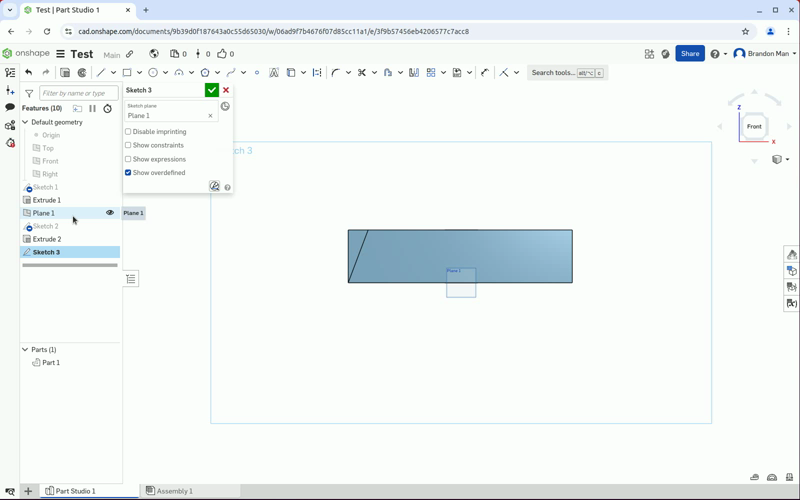
mouse_move(73, 352)
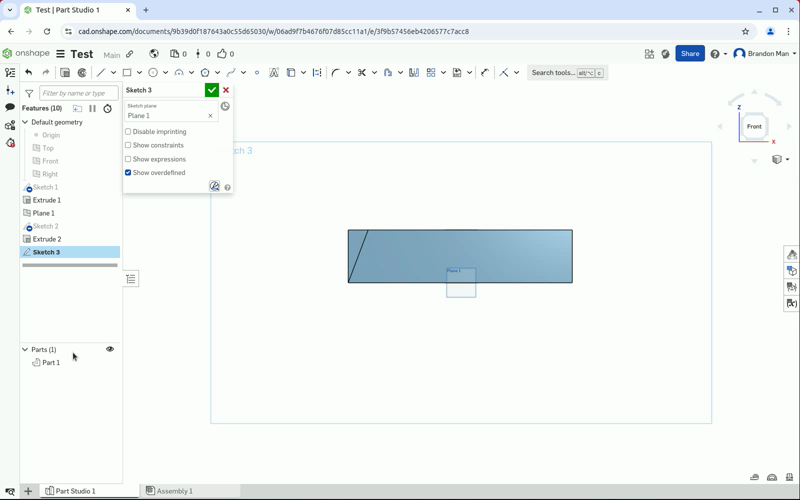
key(y)
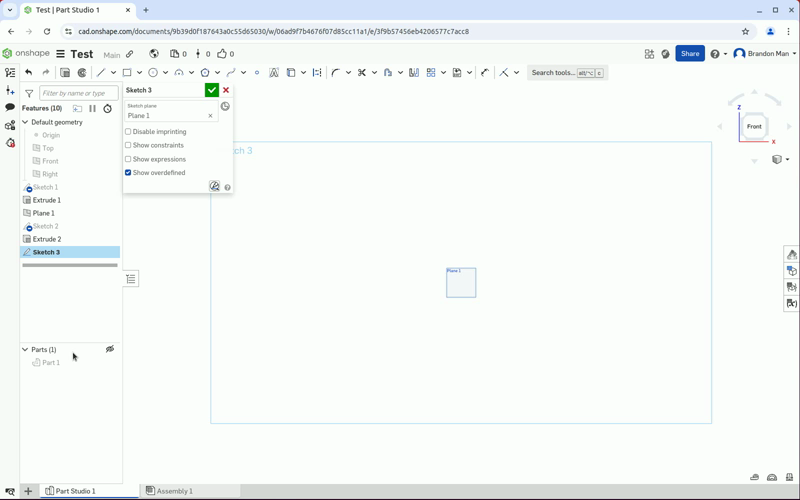
key(l)
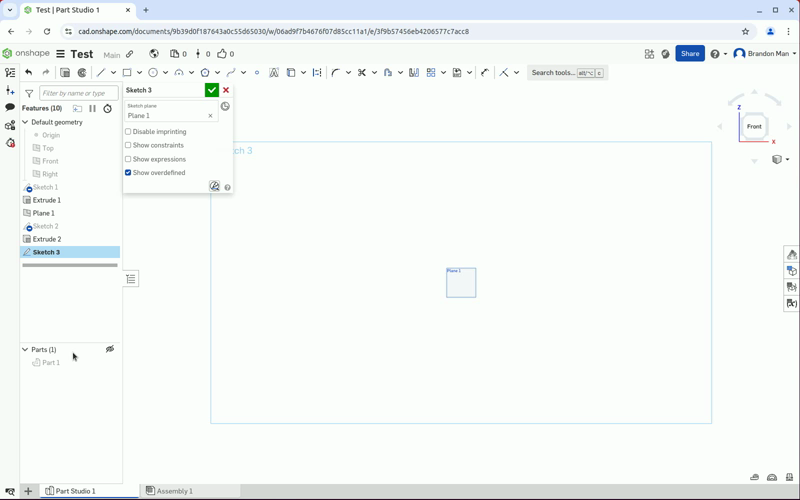
key_down(shift)
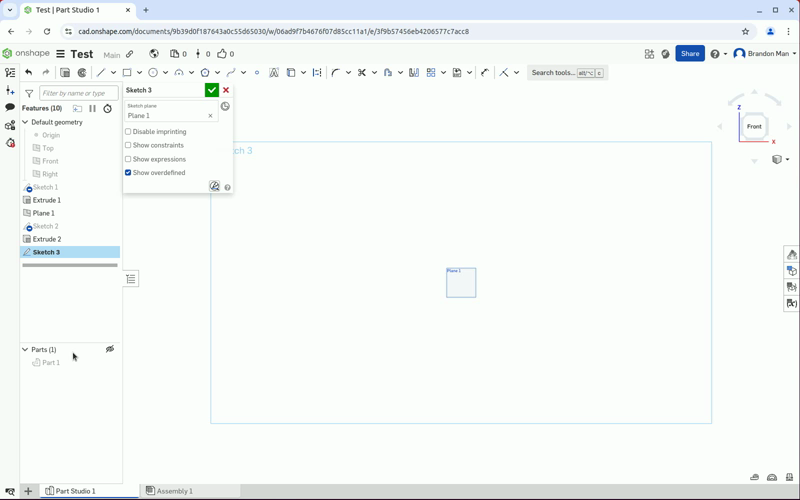
mouse_move(553, 230)
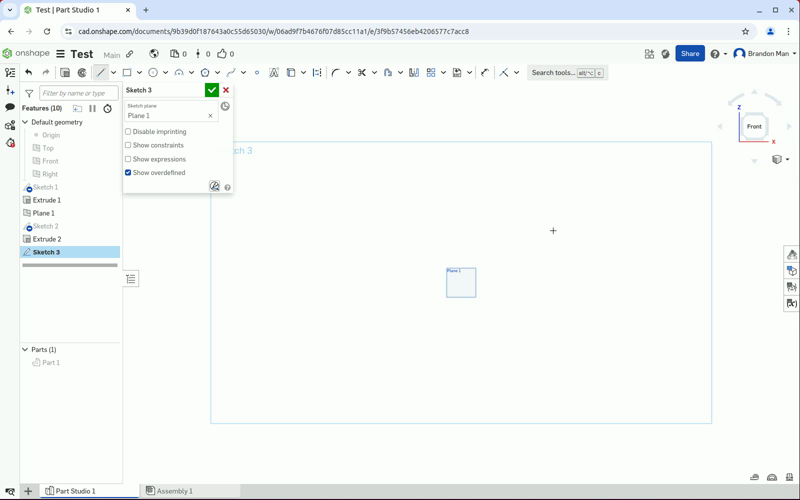
click(553, 230)
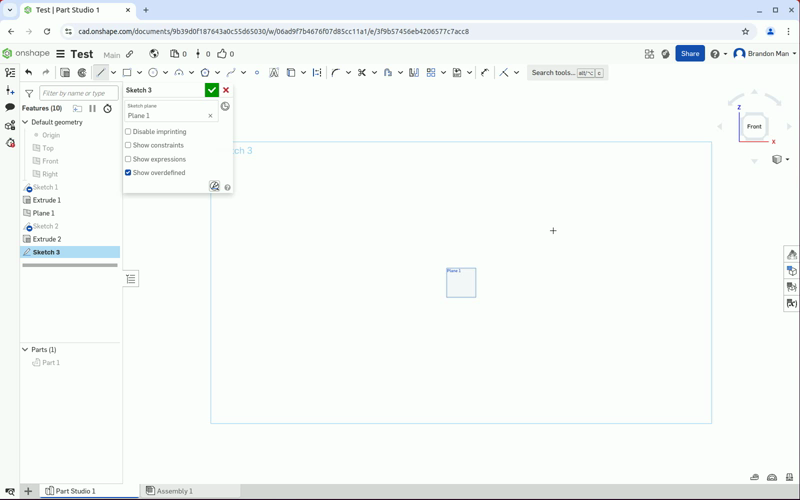
key_up(shift)
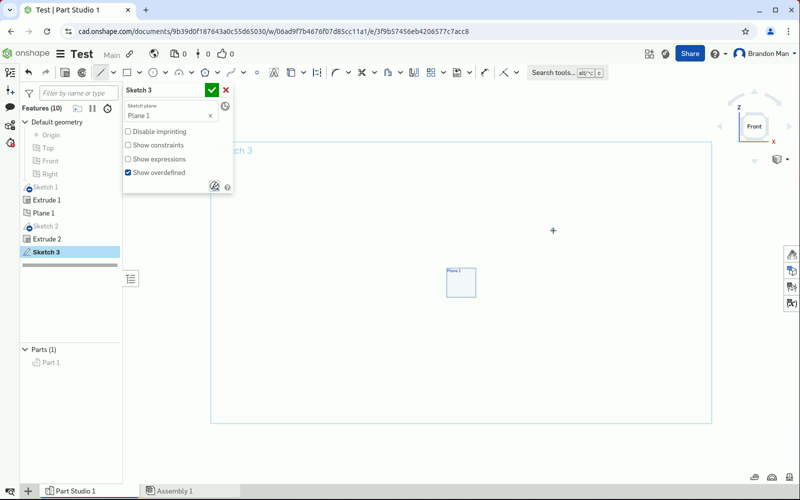
key_down(shift)
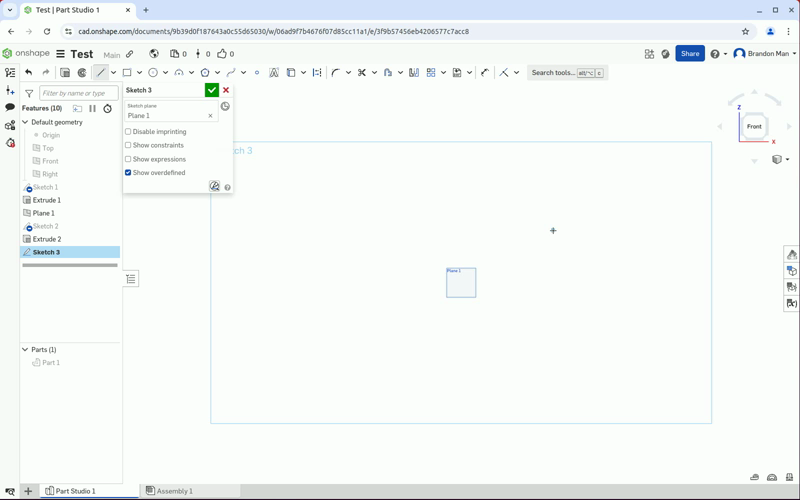
mouse_move(583, 230)
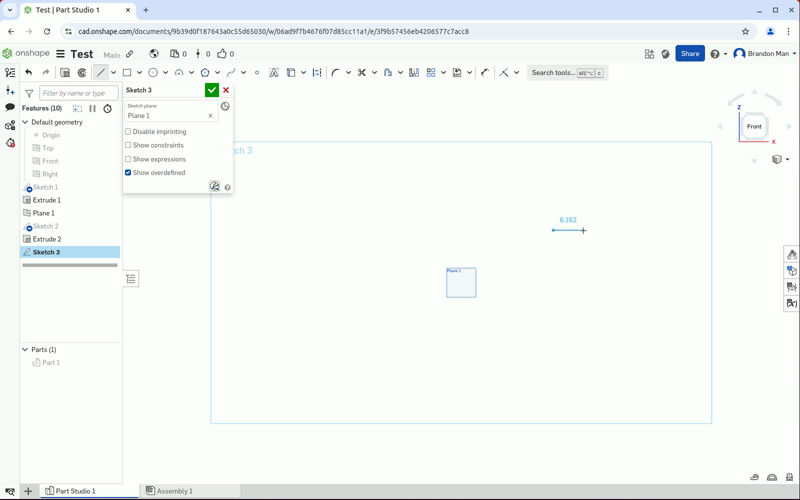
mouse_move(573, 283)
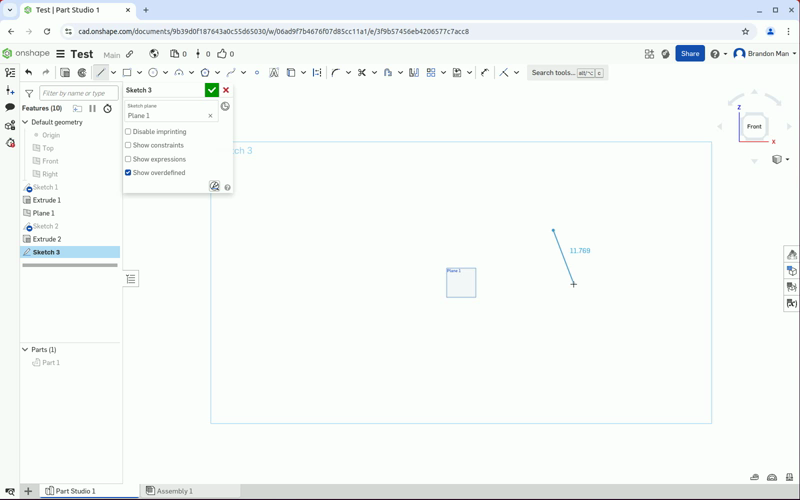
click(573, 283)
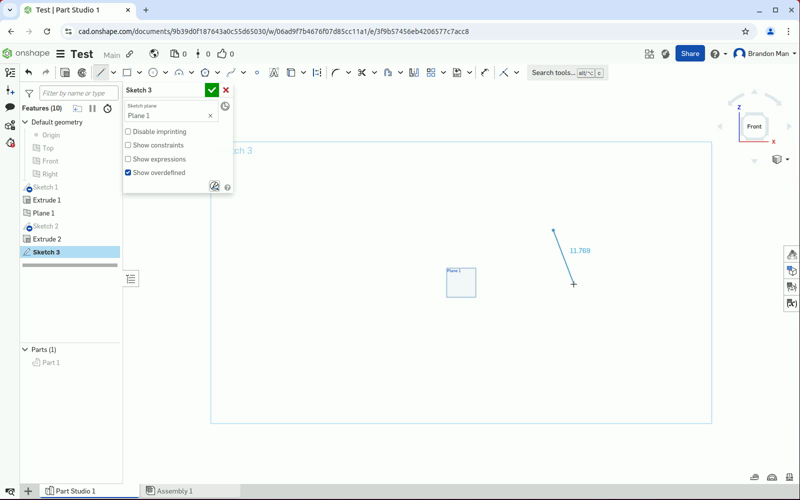
key_up(shift)
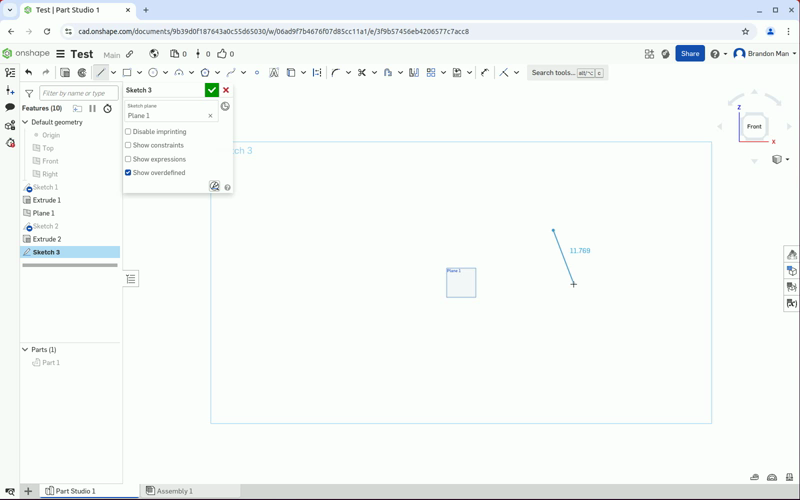
key_down(shift)
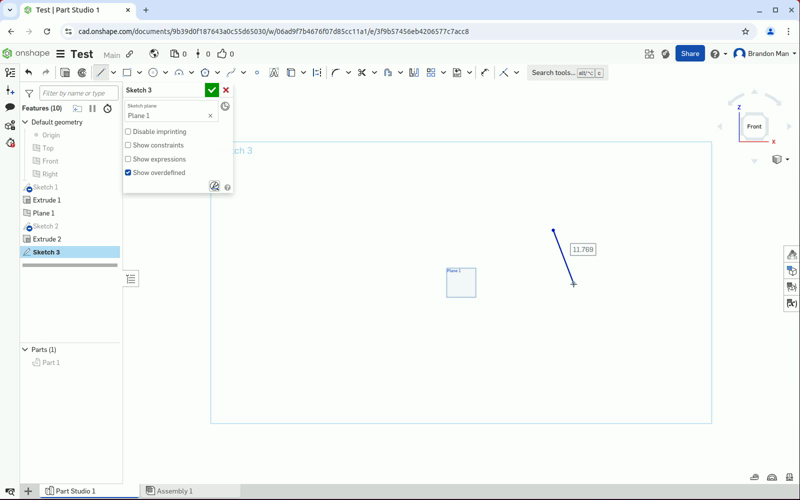
mouse_move(589, 283)
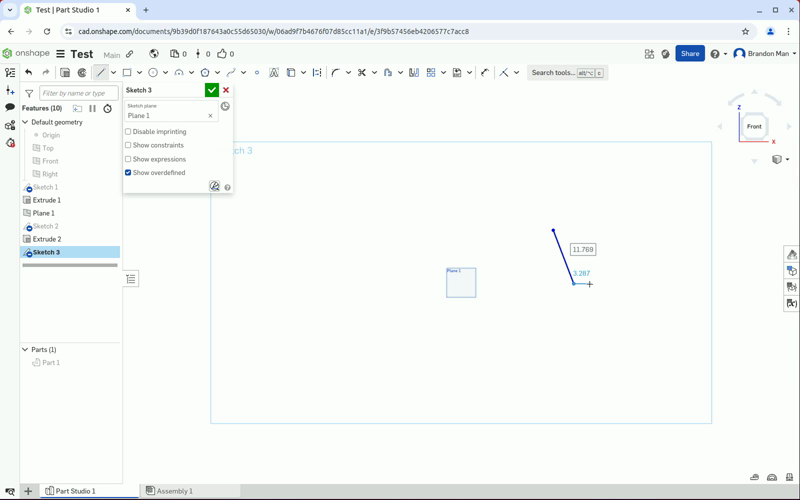
mouse_move(573, 230)
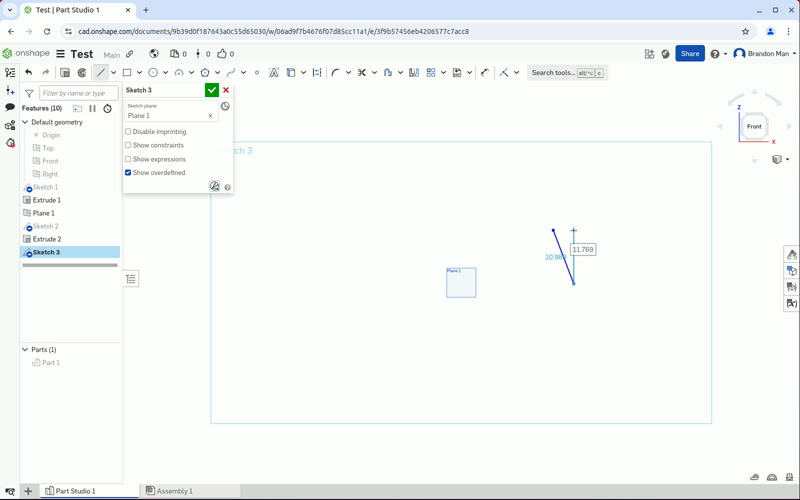
click(573, 230)
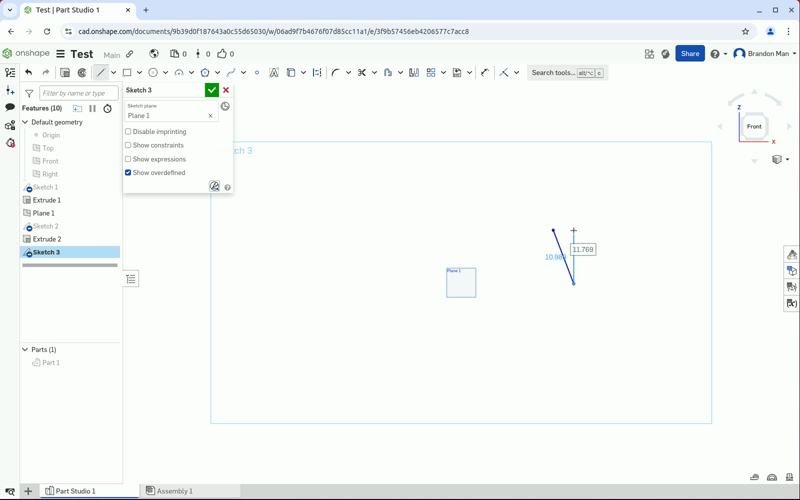
key_up(shift)
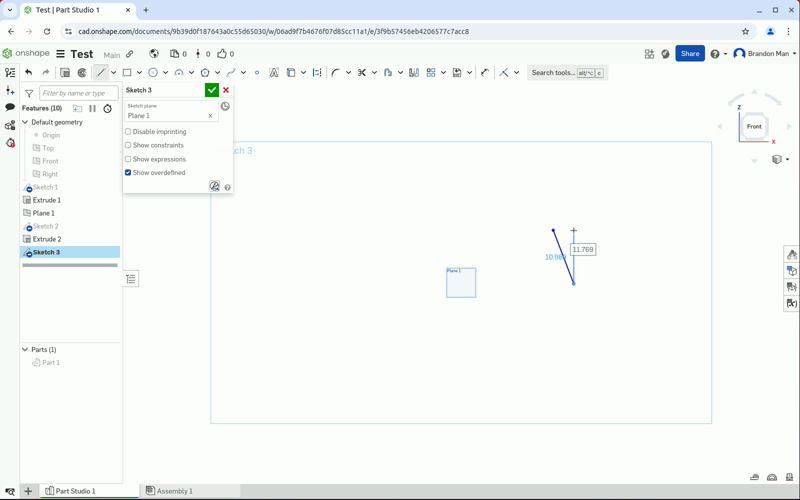
mouse_move(589, 230)
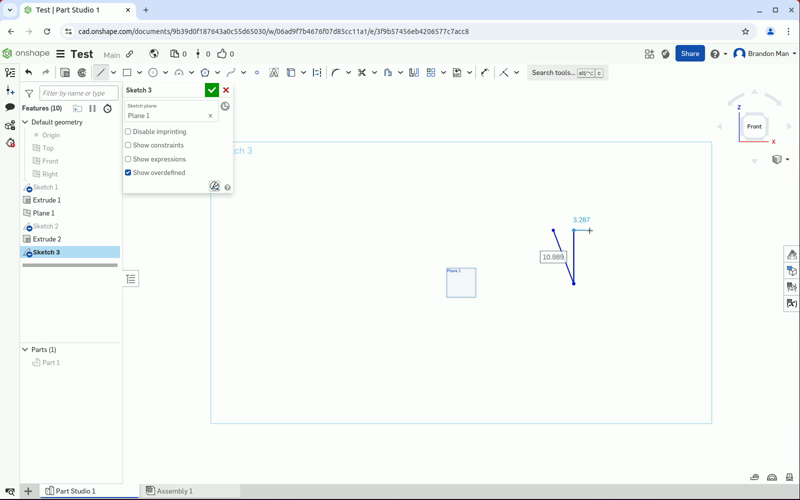
key_down(shift)
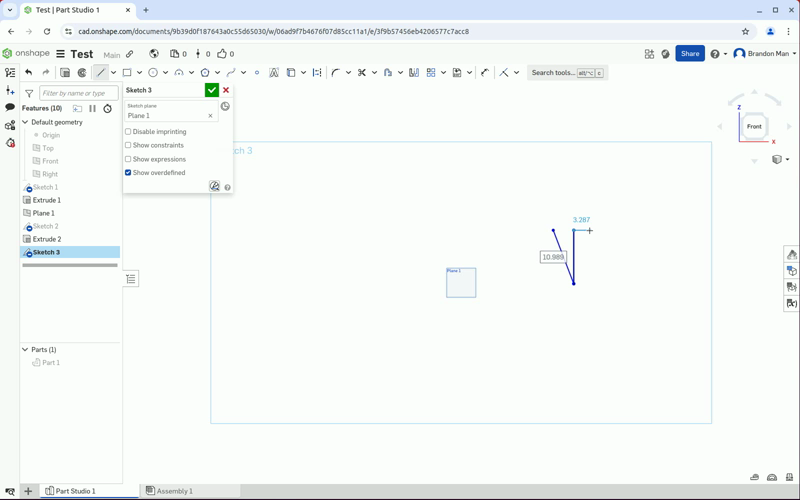
mouse_move(553, 230)
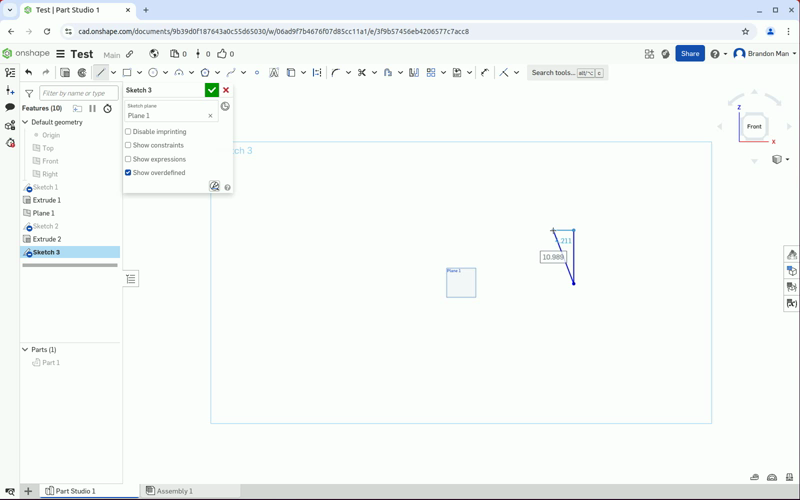
key_up(shift)
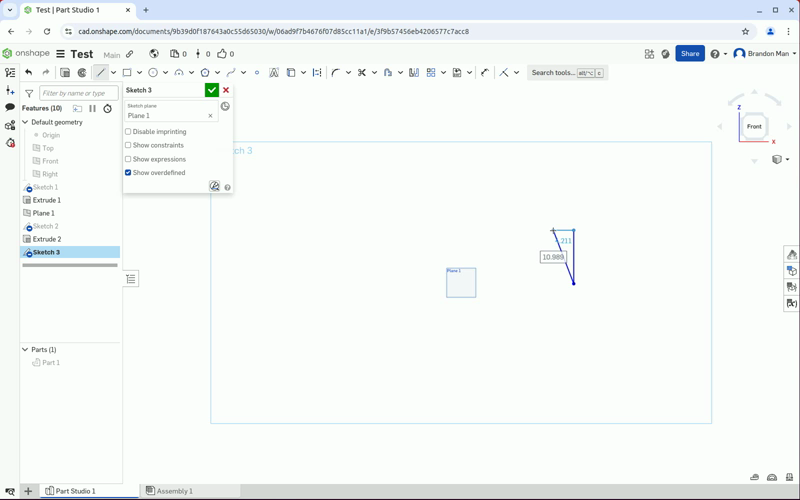
click(553, 230)
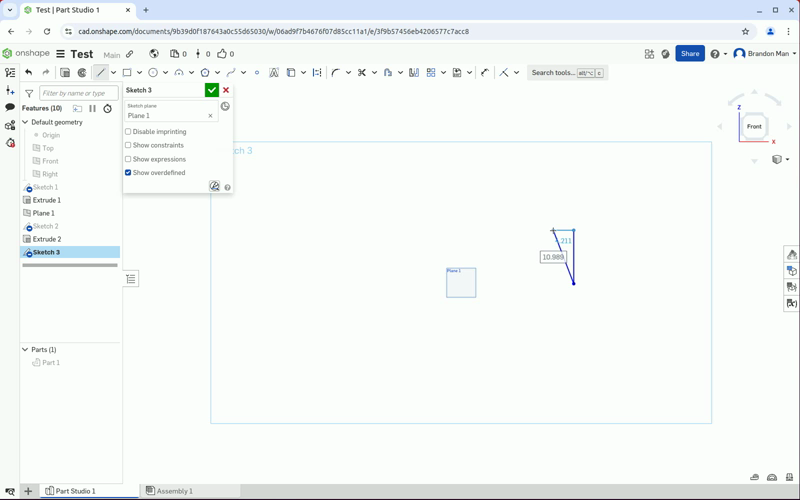
key(esc)
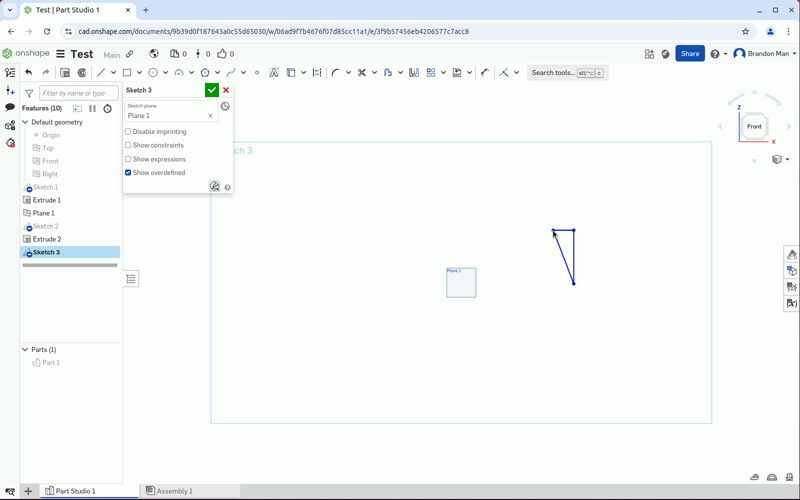
mouse_move(562, 233)
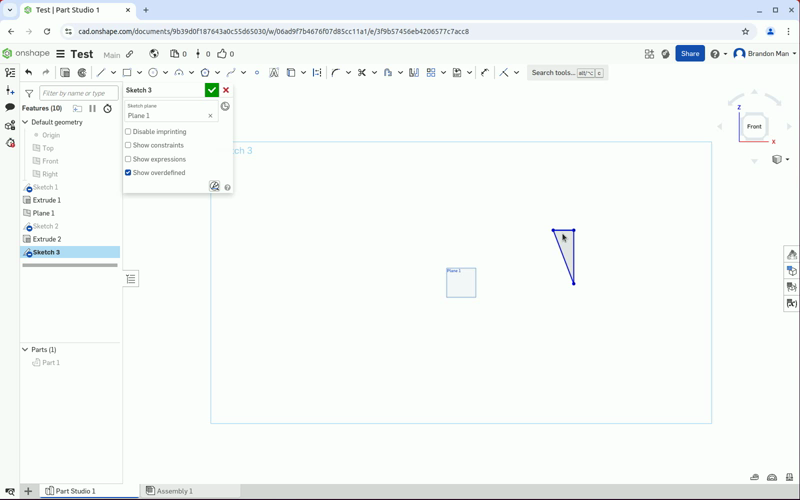
scroll(6)
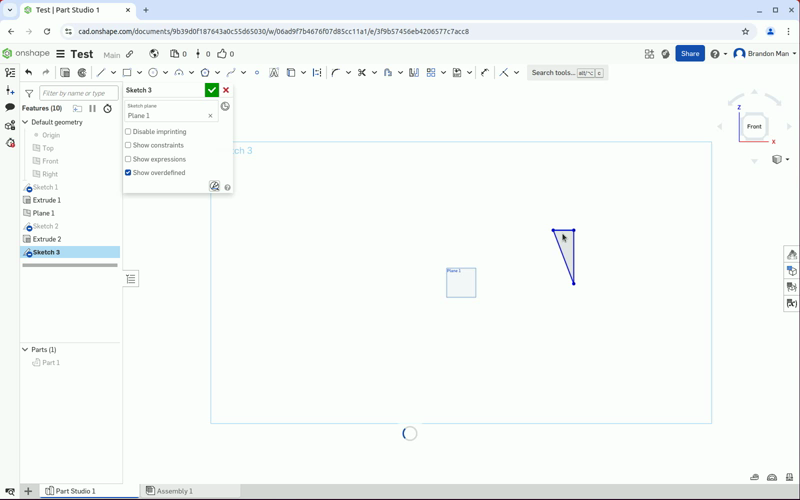
scroll(6)
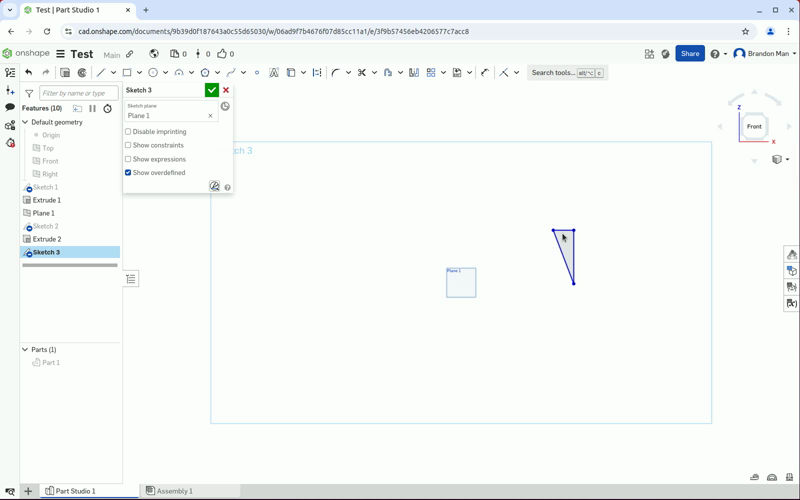
scroll(6)
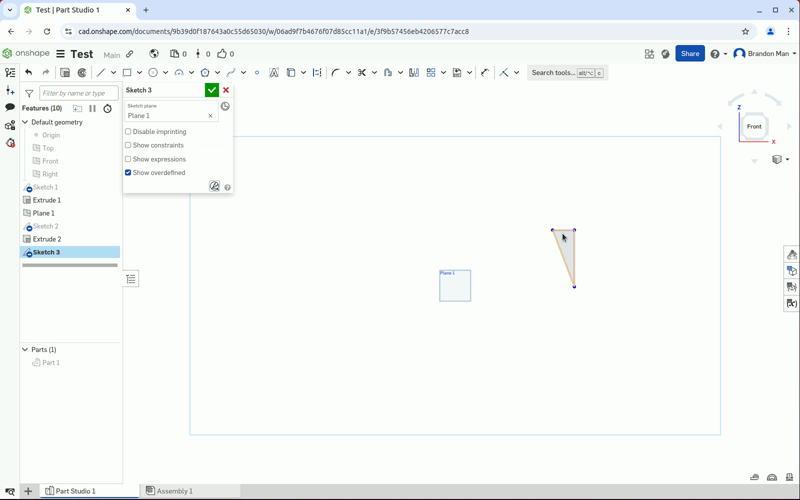
scroll(6)
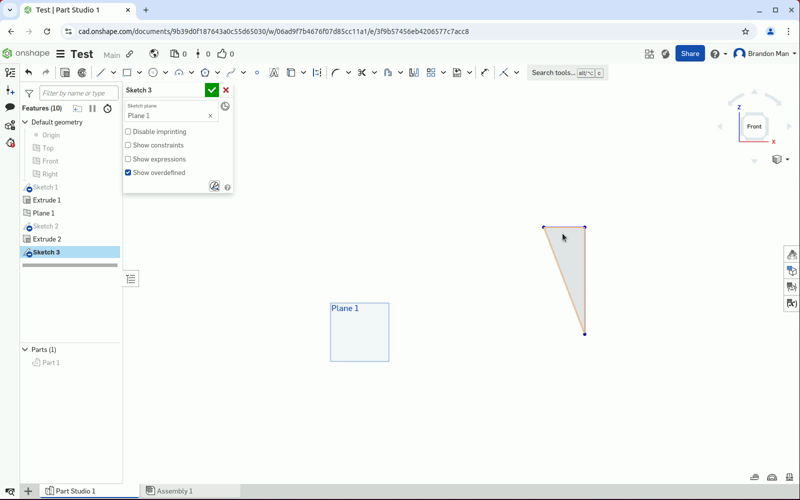
scroll(6)
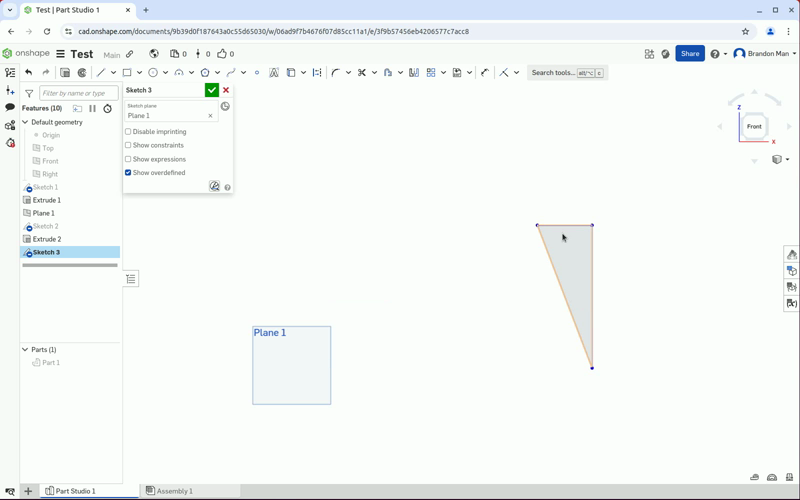
scroll(6)
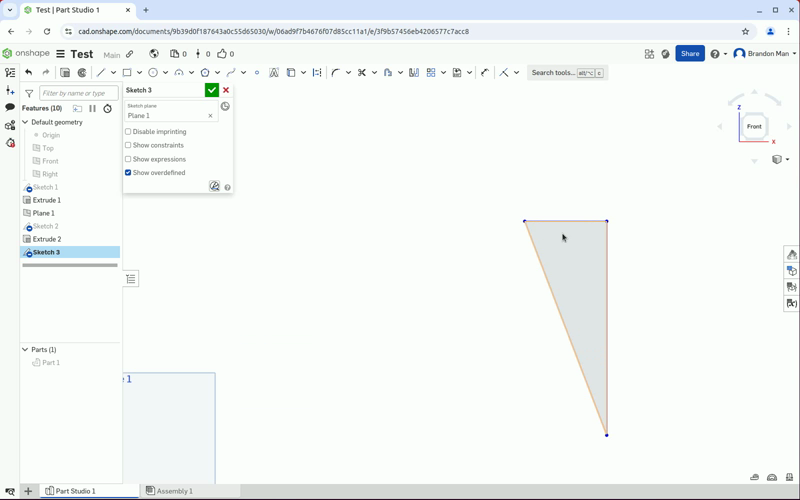
scroll(6)
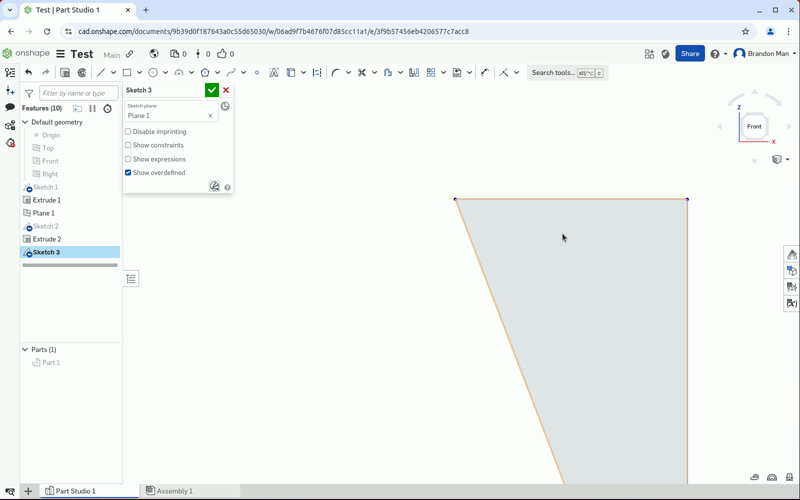
click(562, 233)
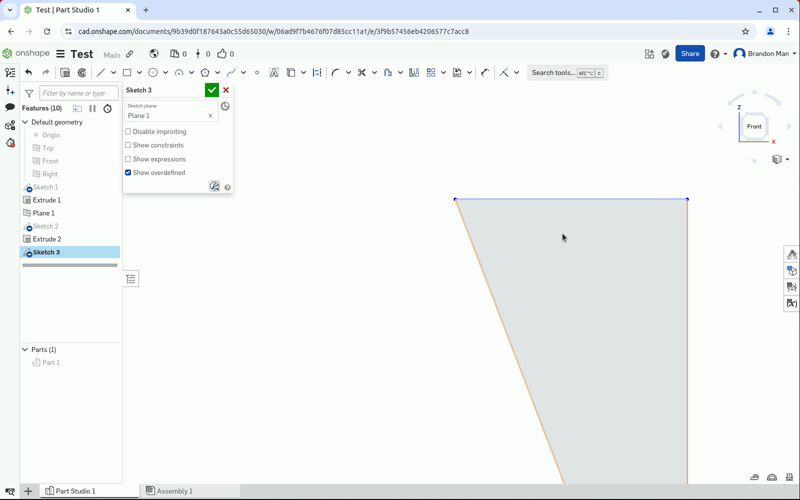
scroll(-6)
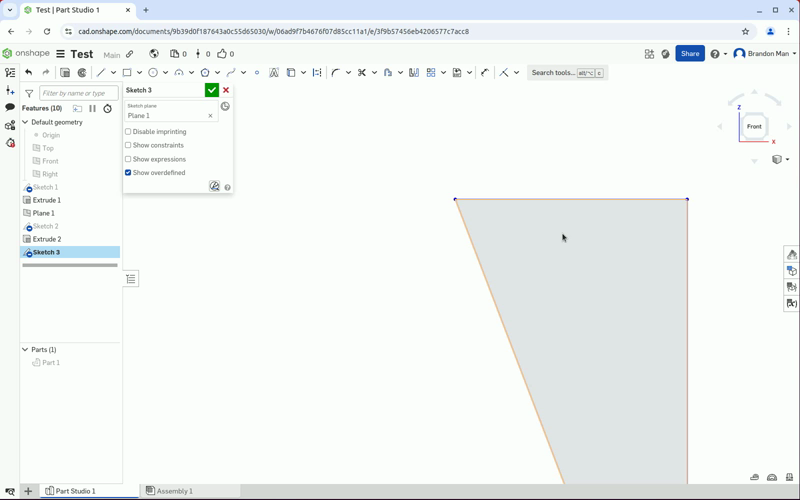
scroll(-6)
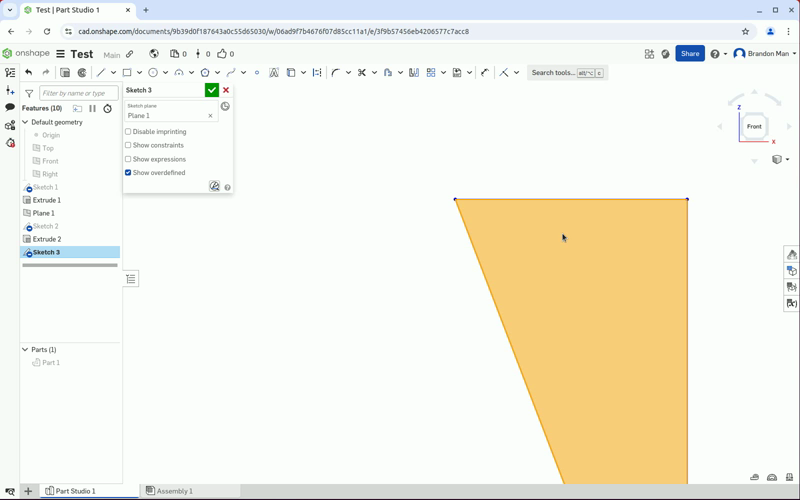
scroll(-6)
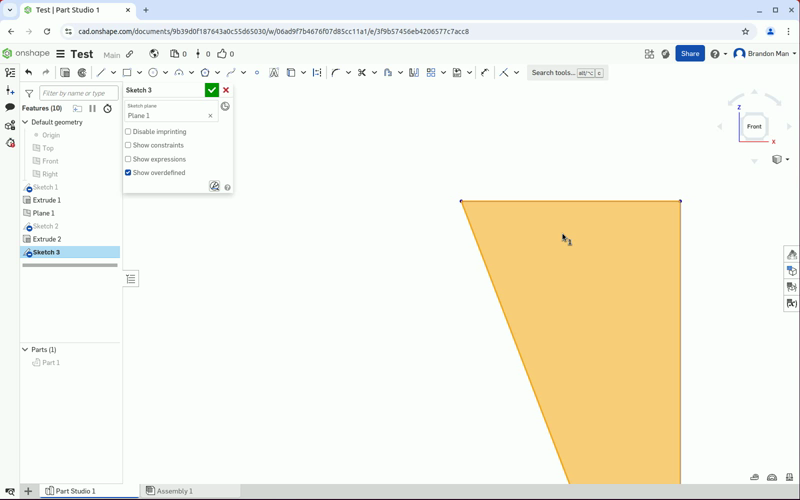
scroll(-6)
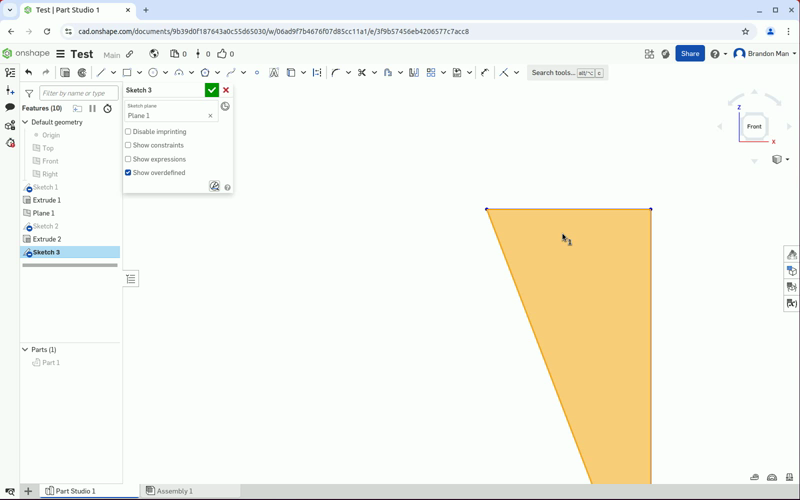
scroll(-6)
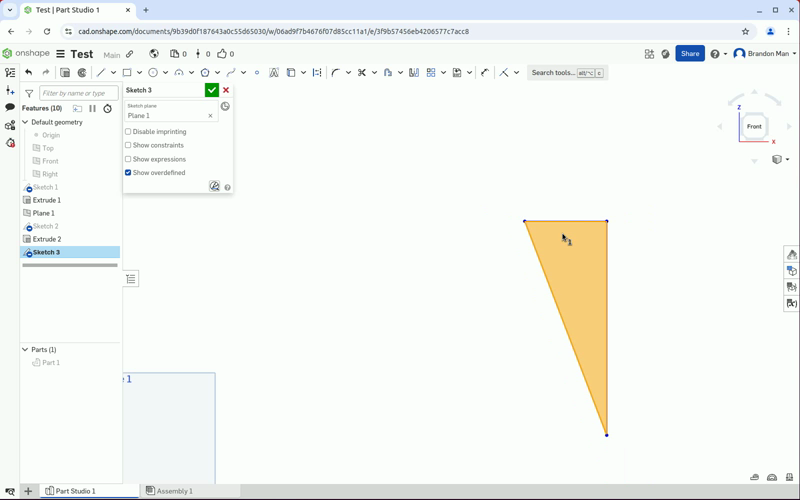
scroll(-6)
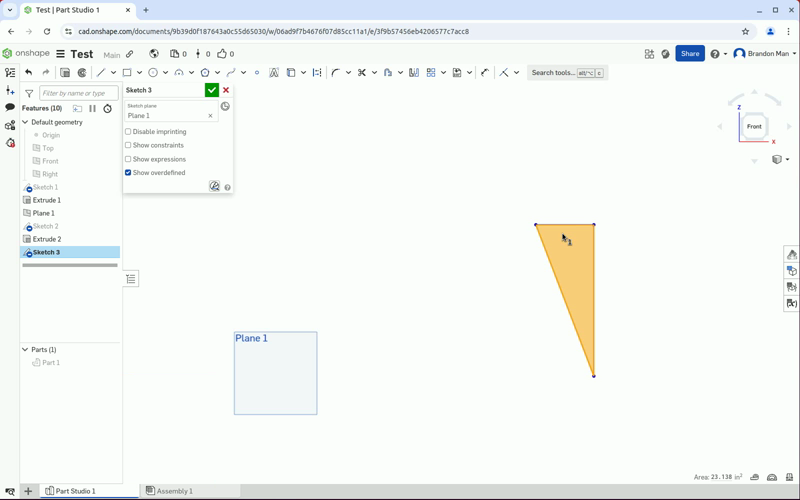
scroll(-6)
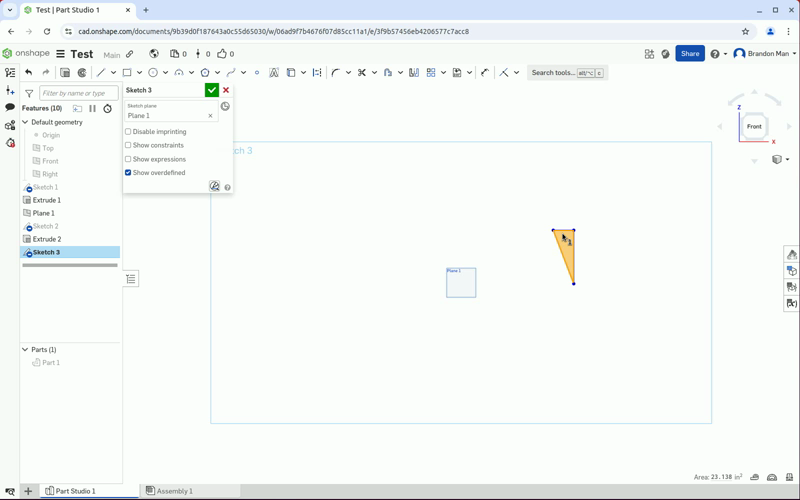
mouse_move(73, 352)
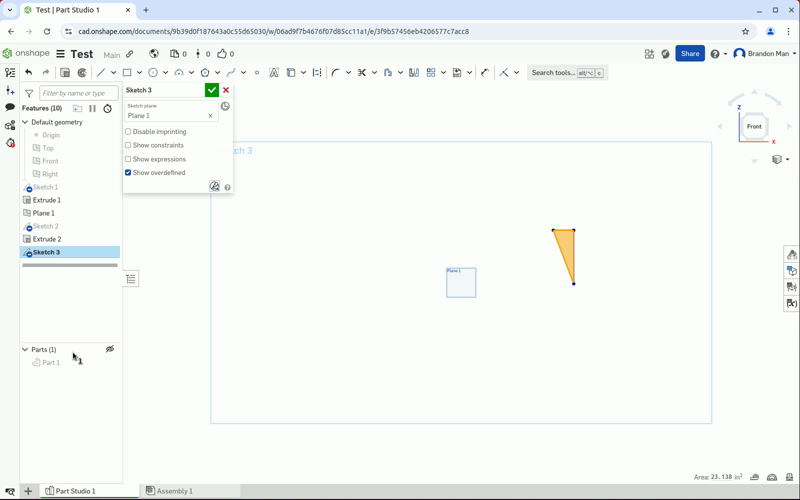
key(shift+y)
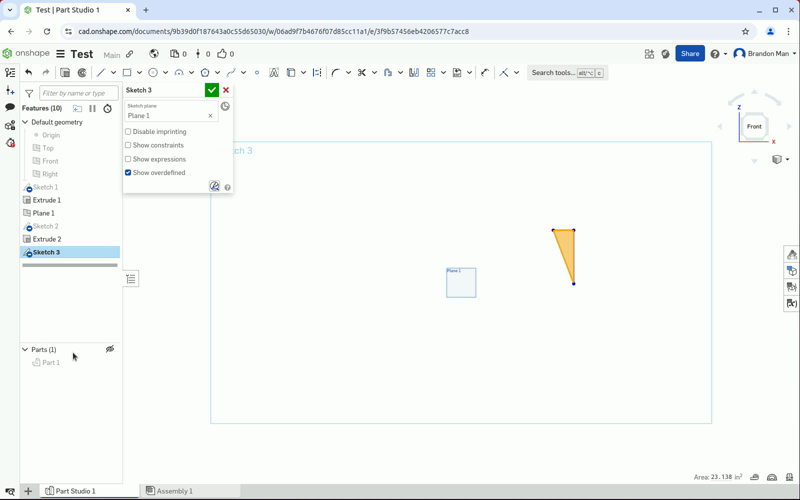
key(shift+e)
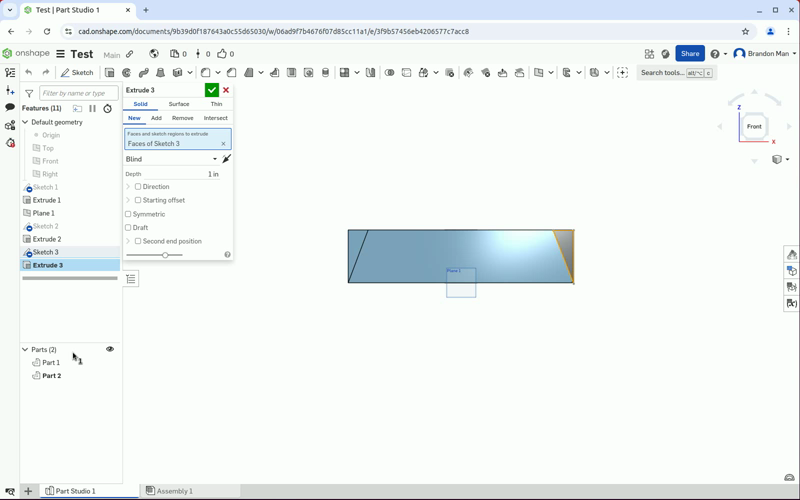
mouse_move(143, 106)
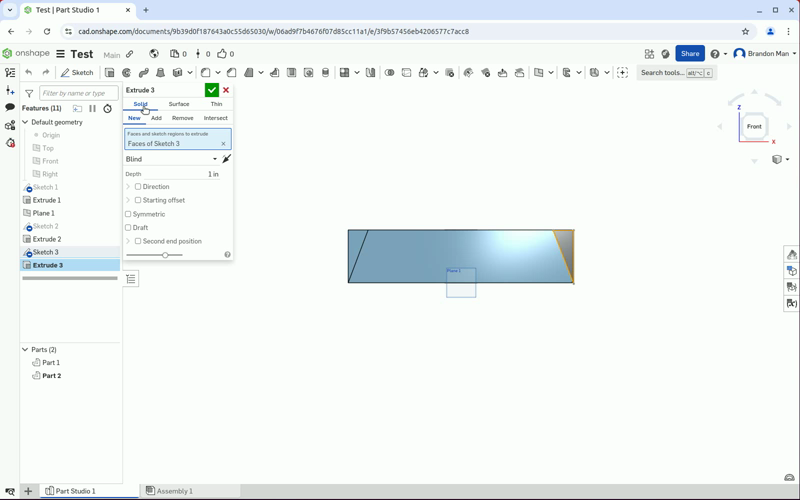
click(143, 106)
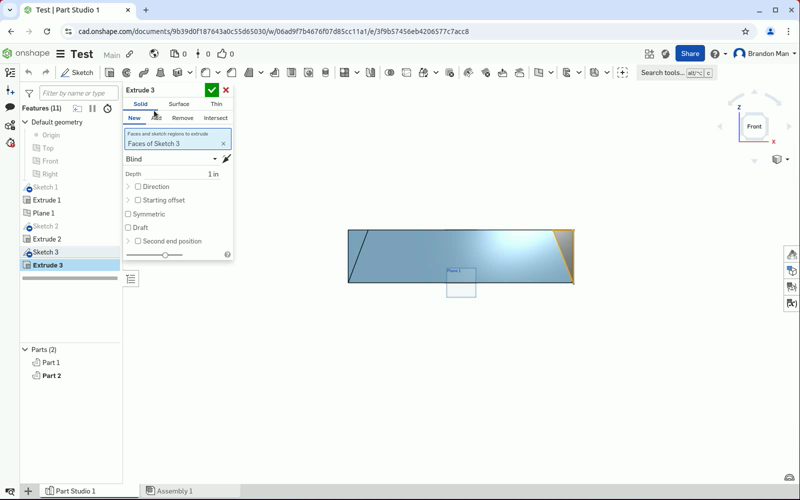
mouse_move(186, 120)
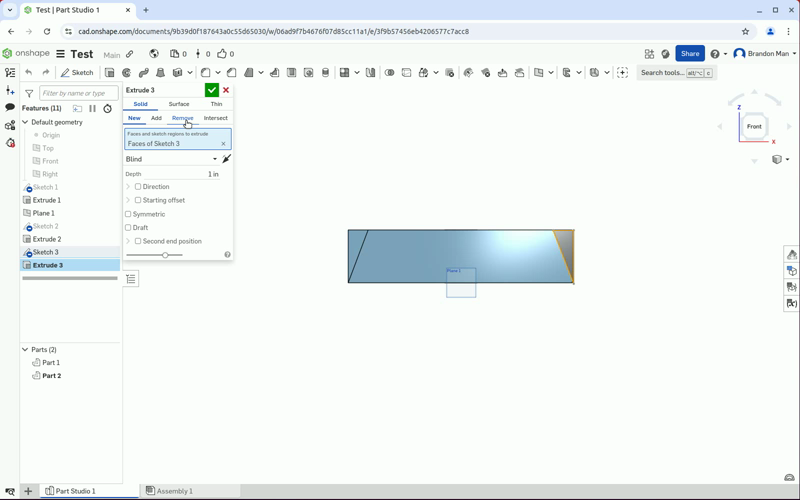
click(186, 120)
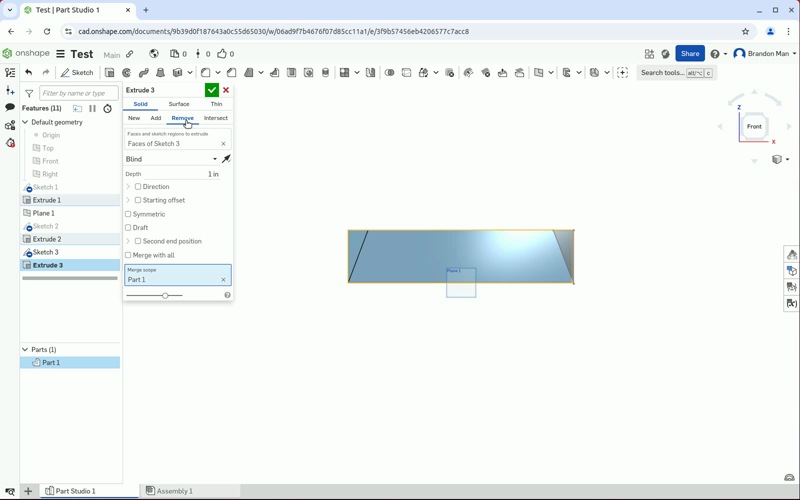
key(tab, 4)
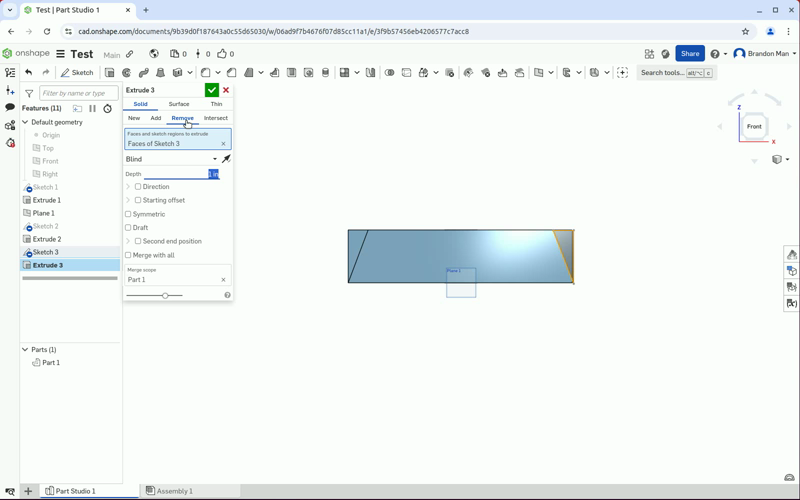
text(30.811)
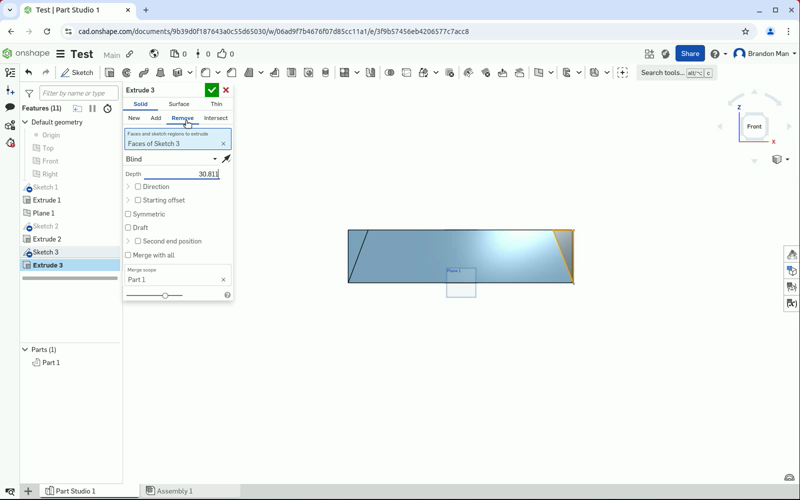
key(tab, 6)
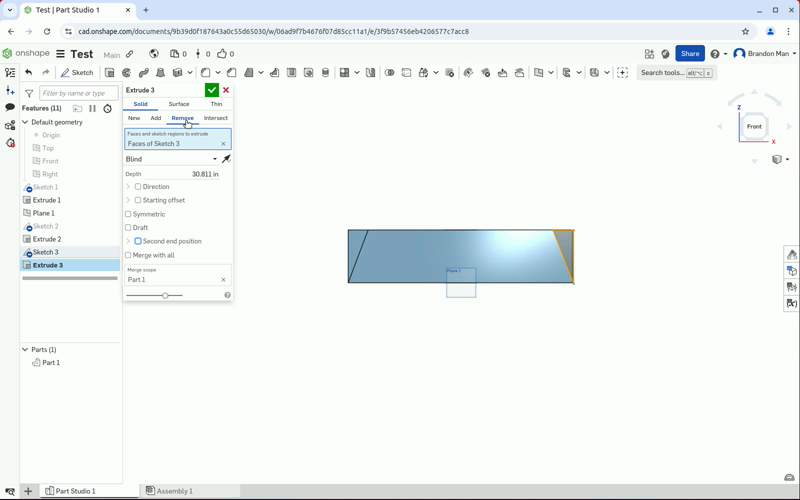
key(space)
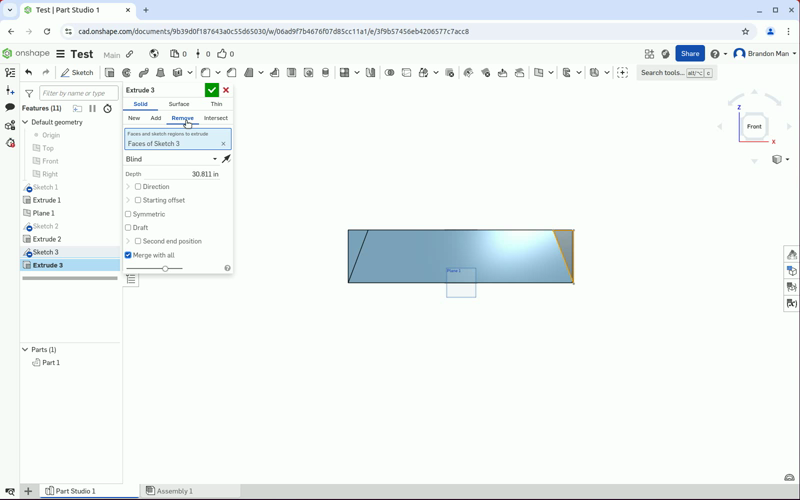
key(enter)
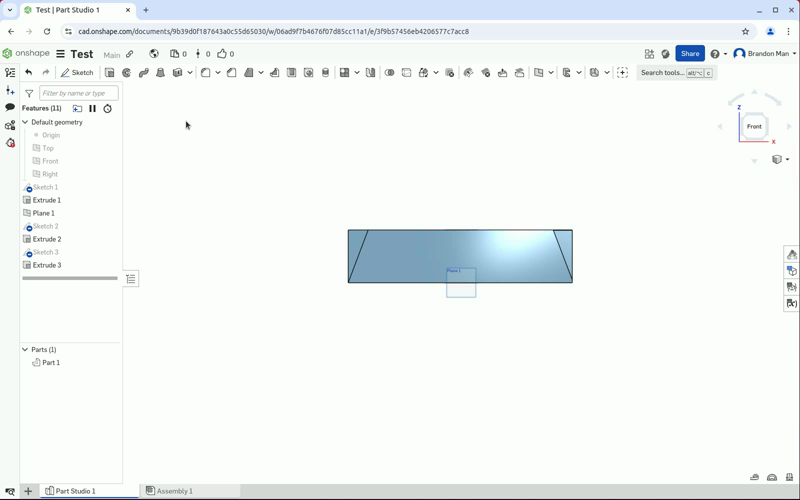
key(shift+h)
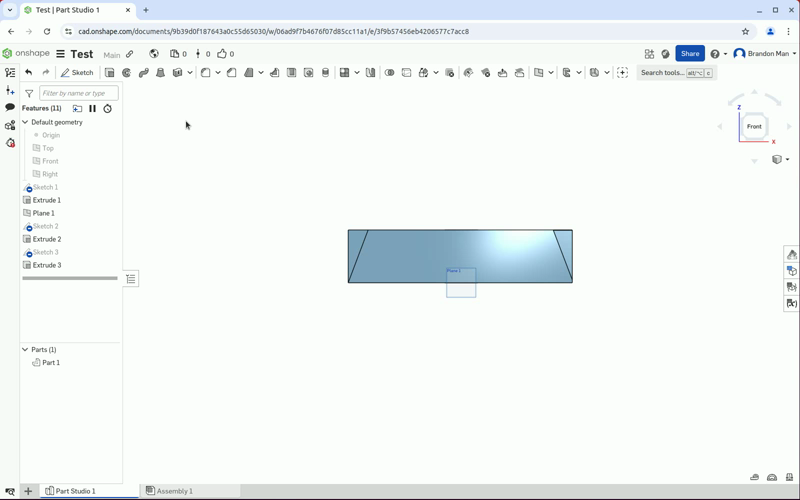
key(shift+h)
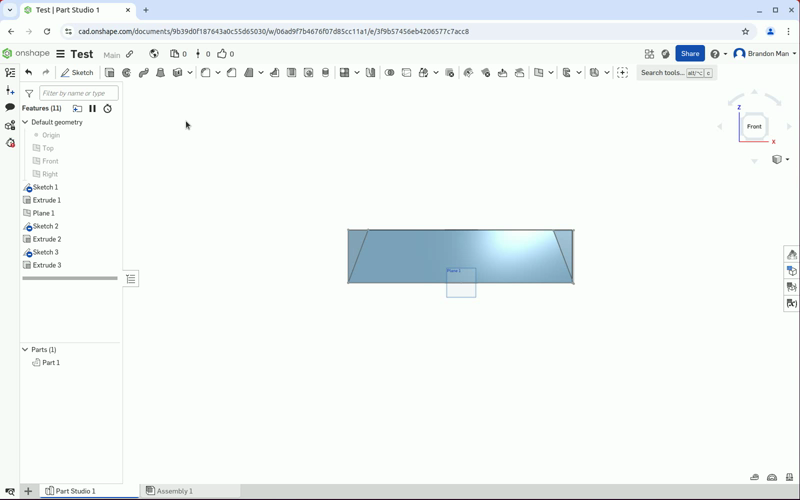
key(shift+7)
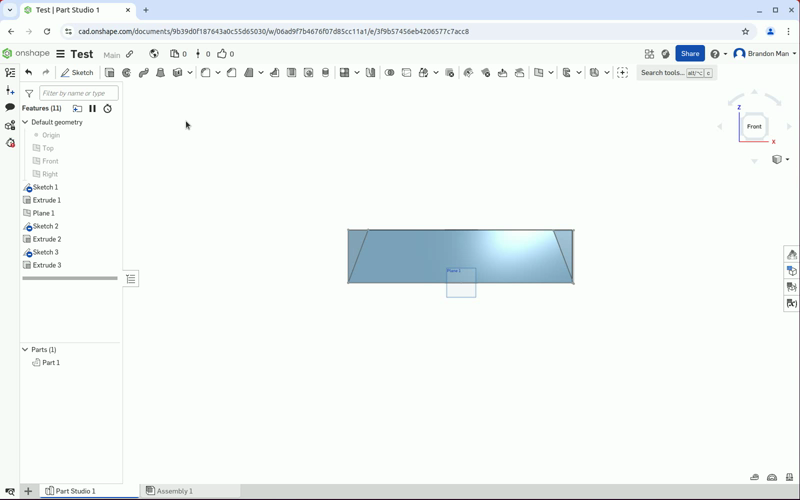
key(left, 2)
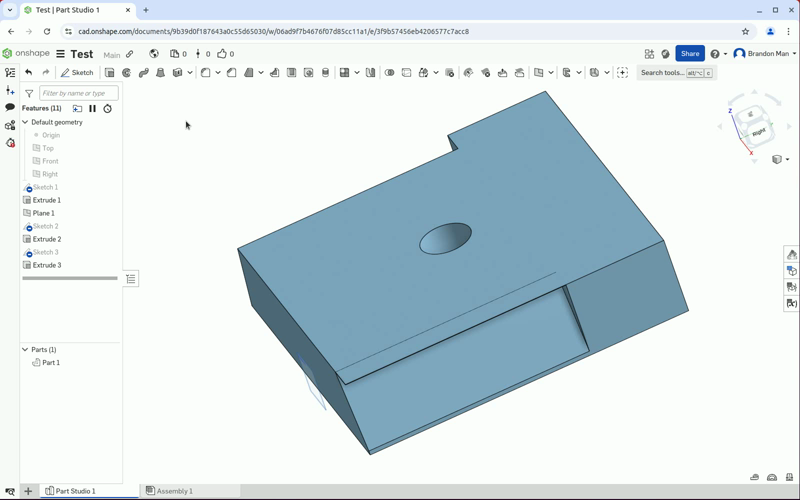
key(down, 2)
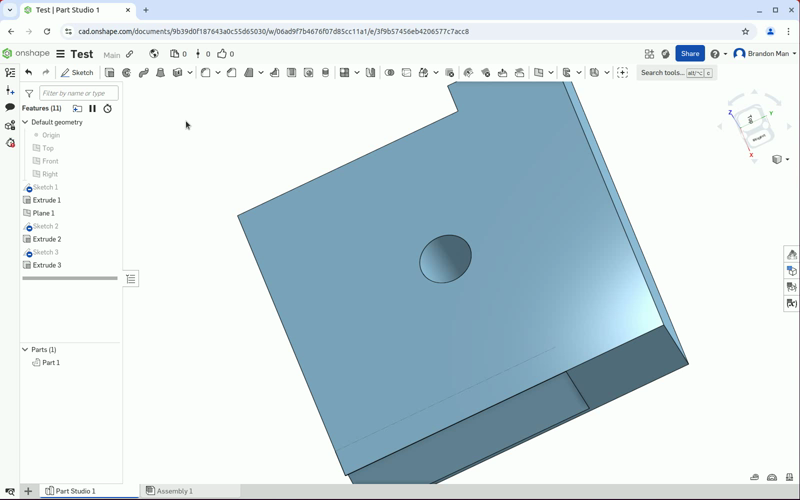
key(up, 2)
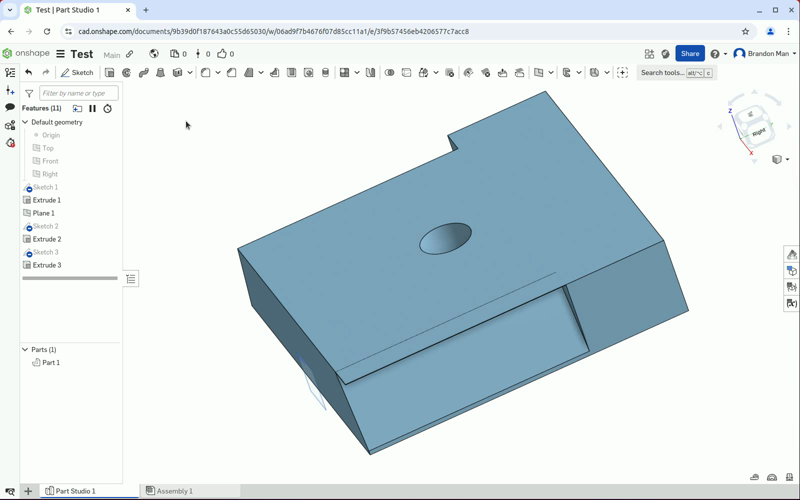
key(right, 2)
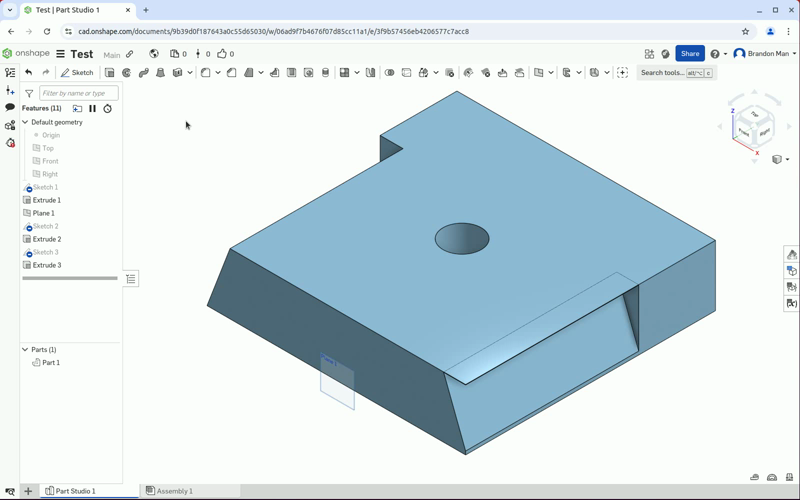
mouse_move(73, 189)
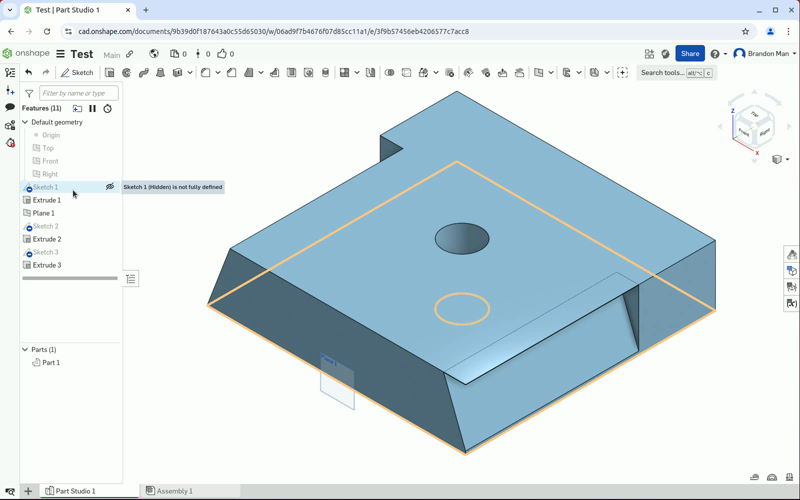
click(73, 189)